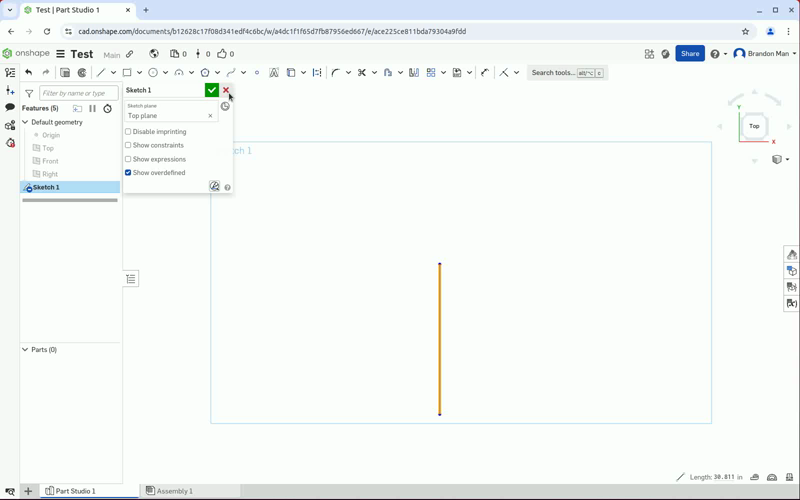
key(shift+h)
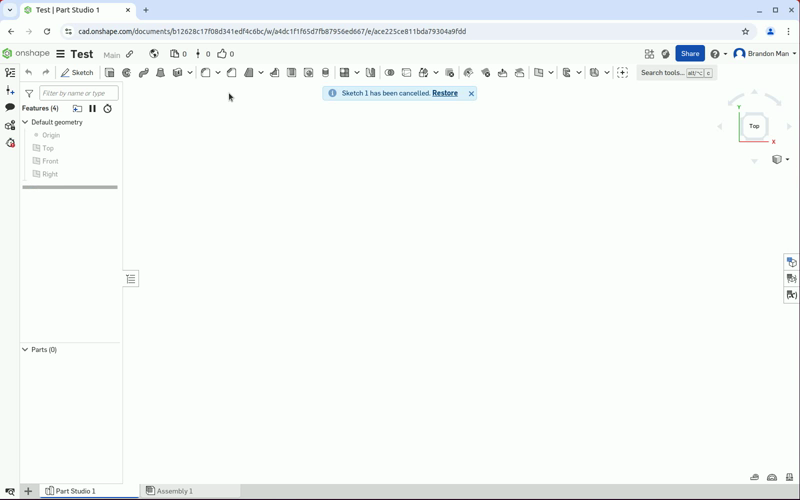
mouse_move(73, 352)
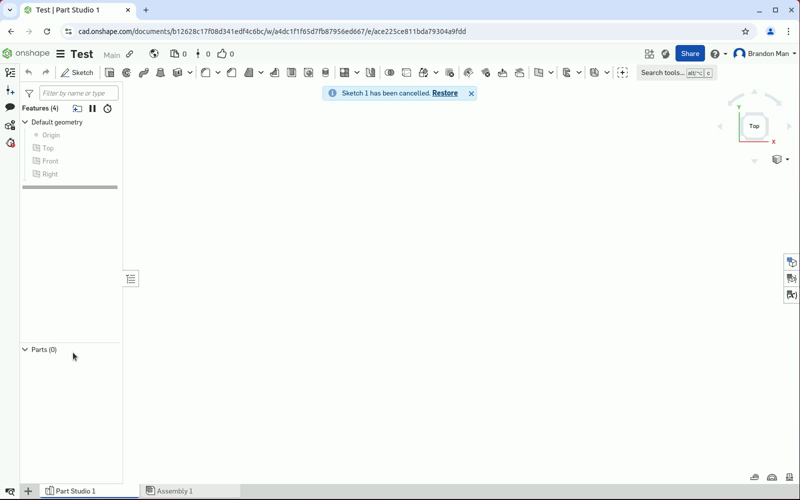
key(y)
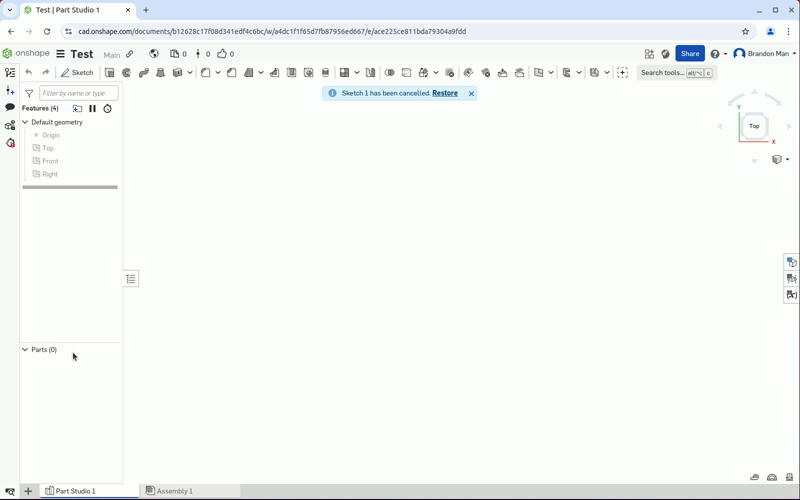
key(shift+p)
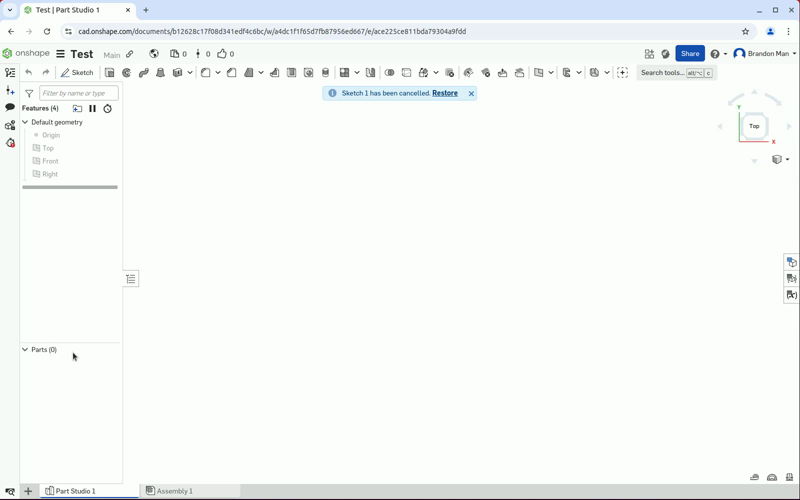
key(space)
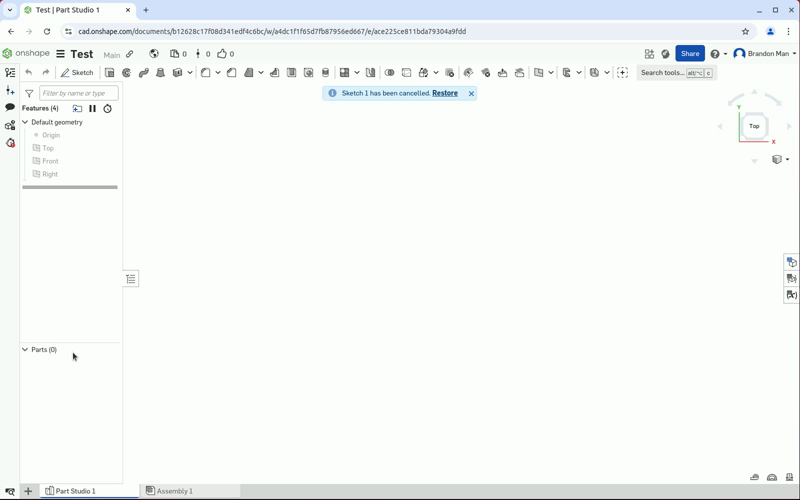
key_down(shift)
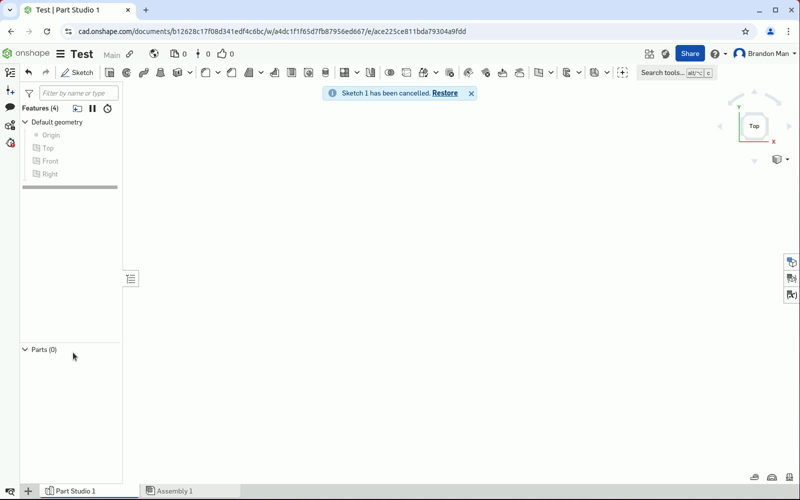
key(up)
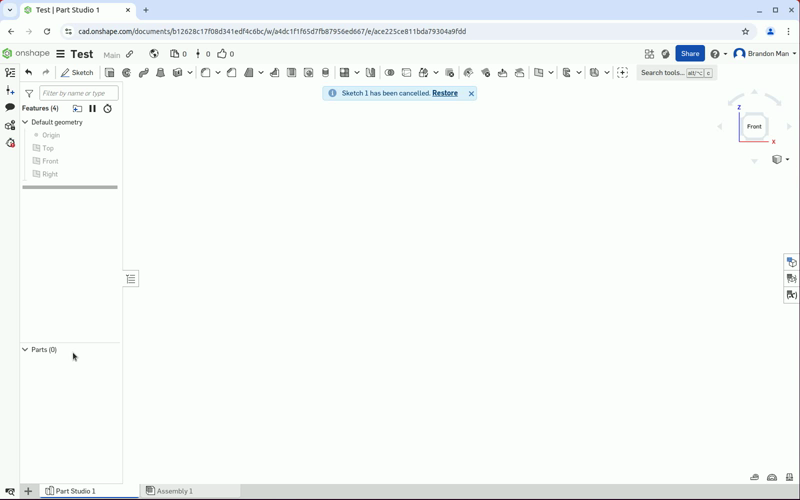
key_up(shift)
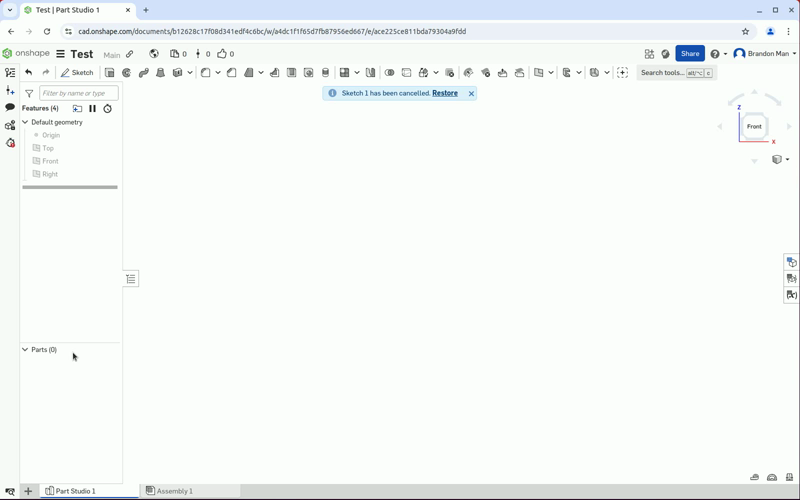
mouse_move(73, 352)
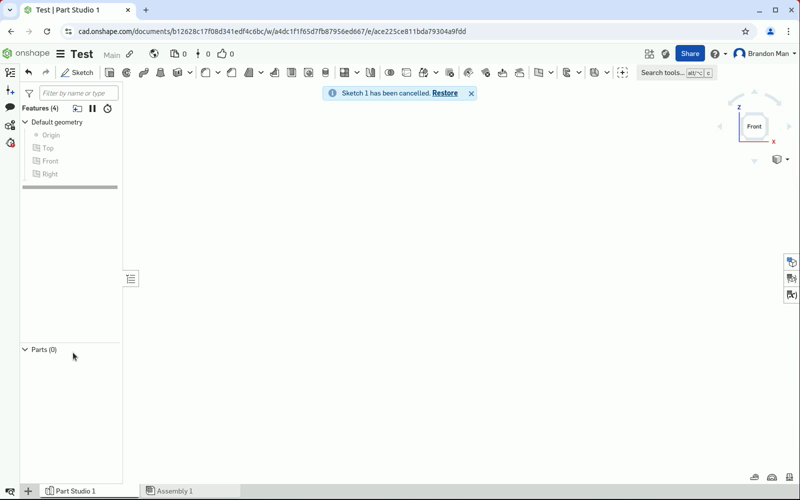
key(shift+y)
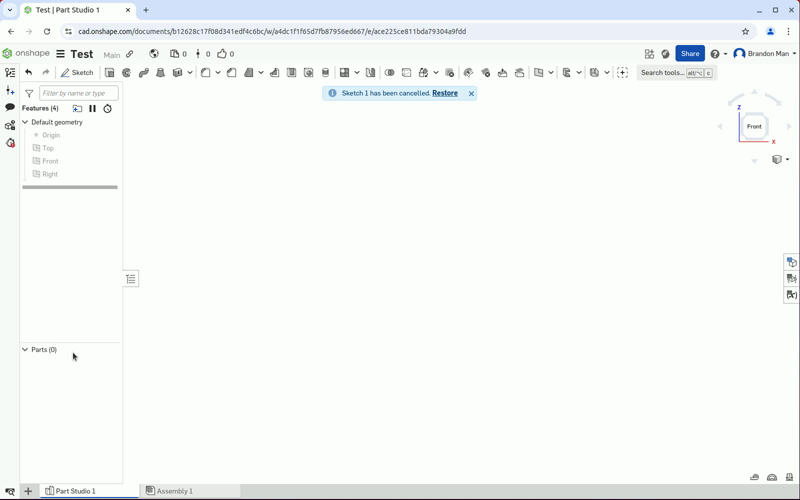
key(shift+s)
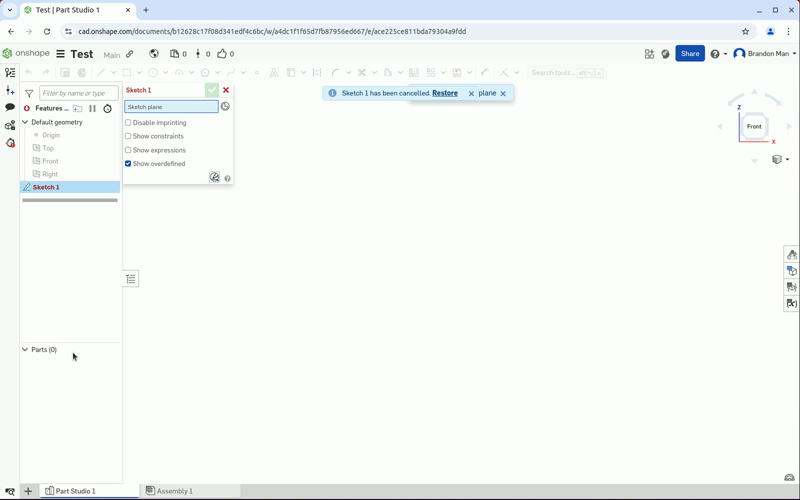
mouse_move(73, 163)
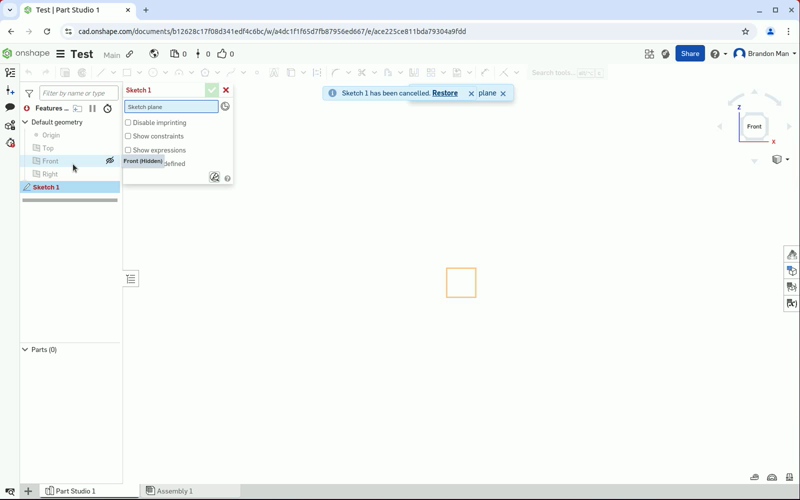
click(73, 163)
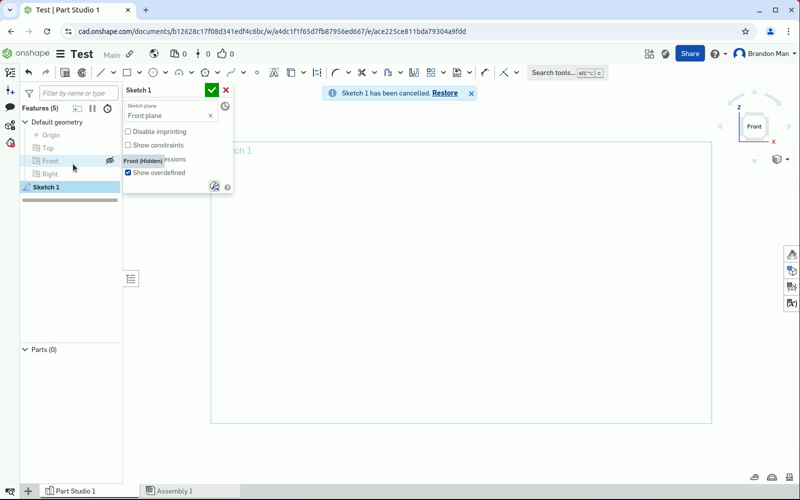
mouse_move(73, 352)
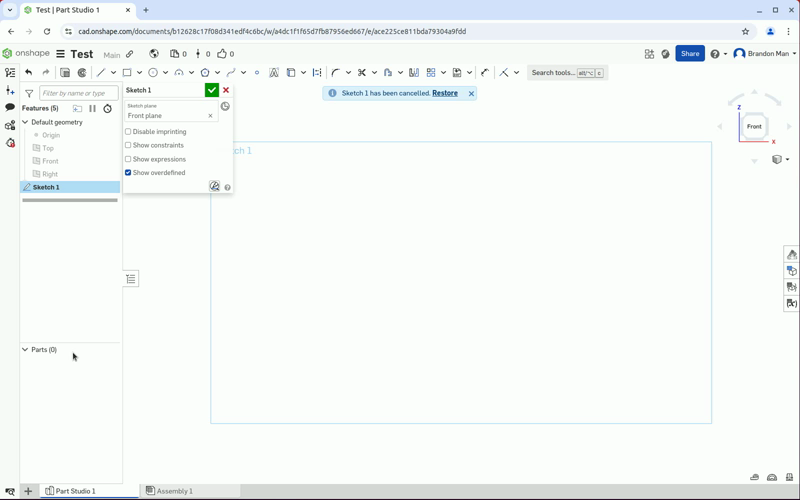
key(y)
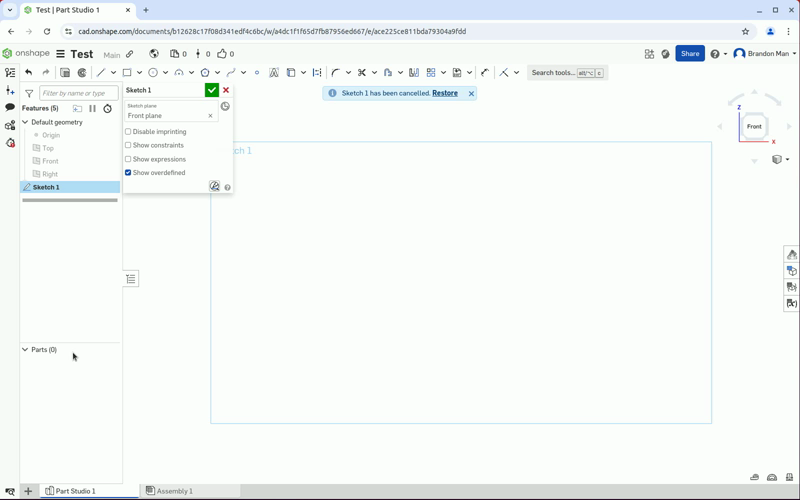
key(l)
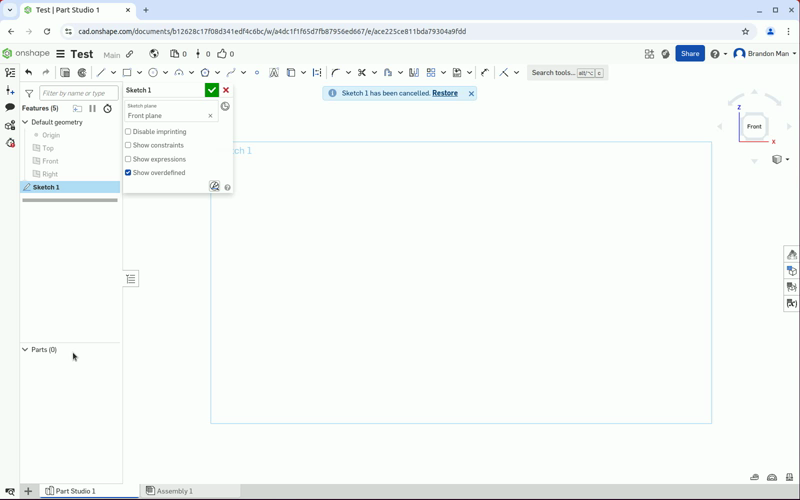
key_down(shift)
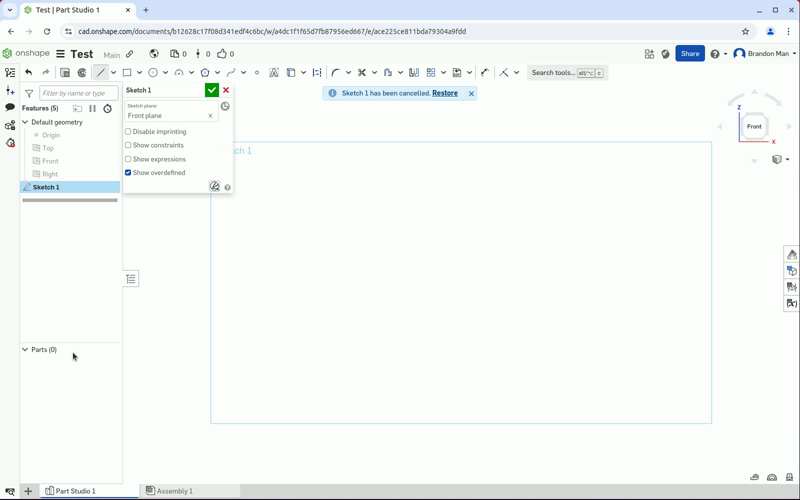
mouse_move(348, 282)
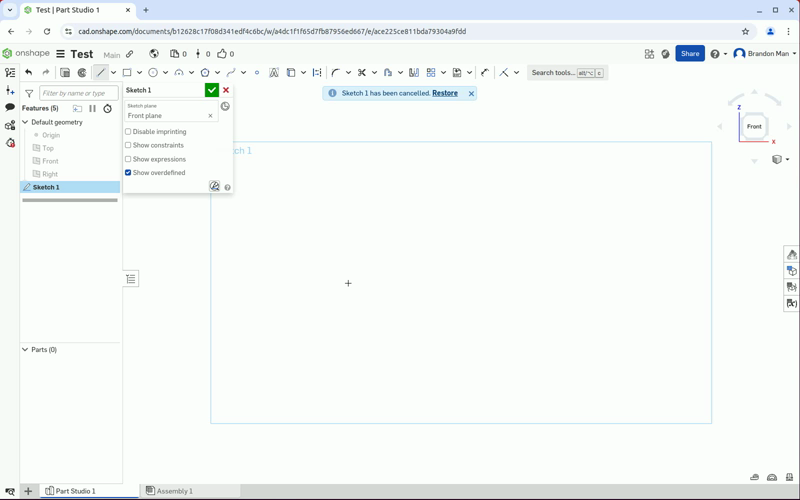
click(348, 282)
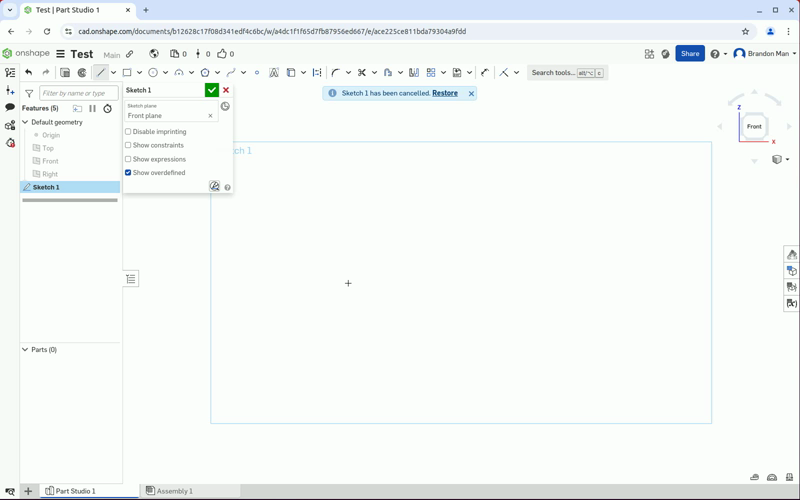
key_up(shift)
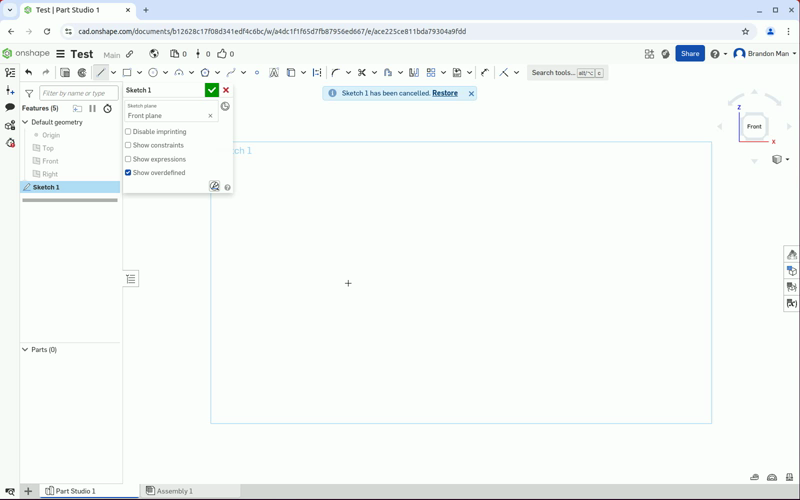
key_down(shift)
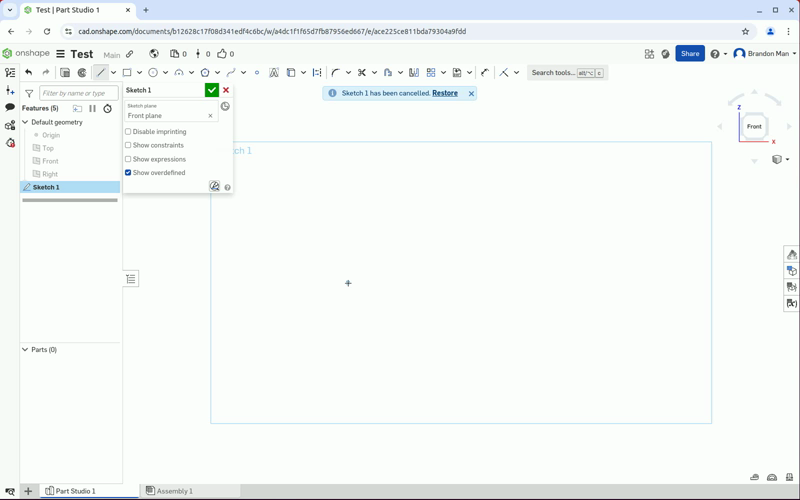
mouse_move(460, 282)
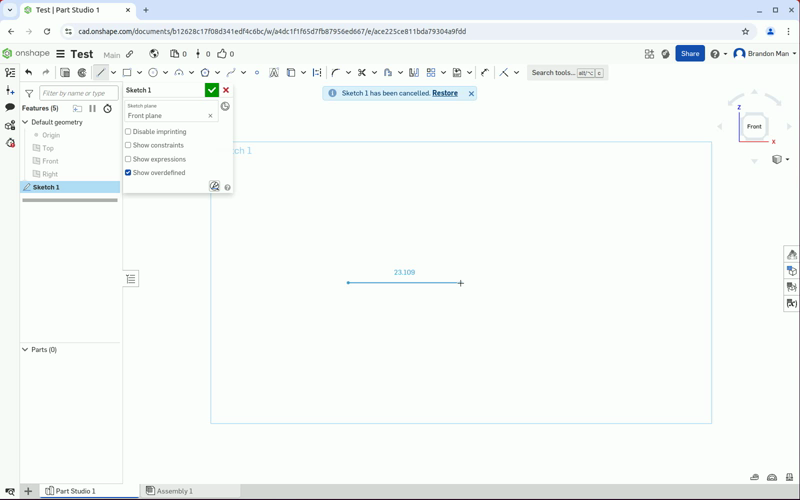
click(460, 282)
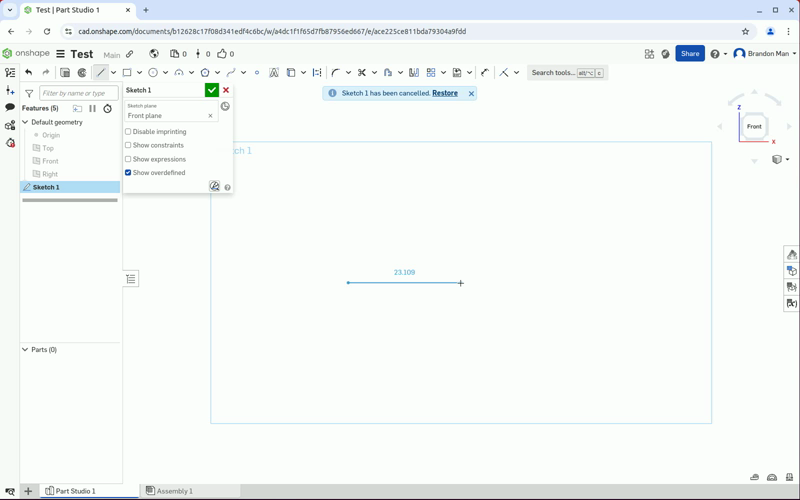
key_up(shift)
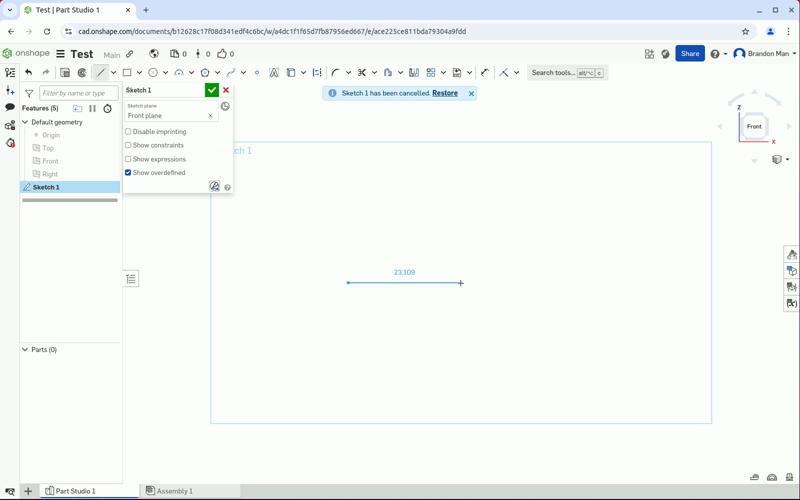
key_down(shift)
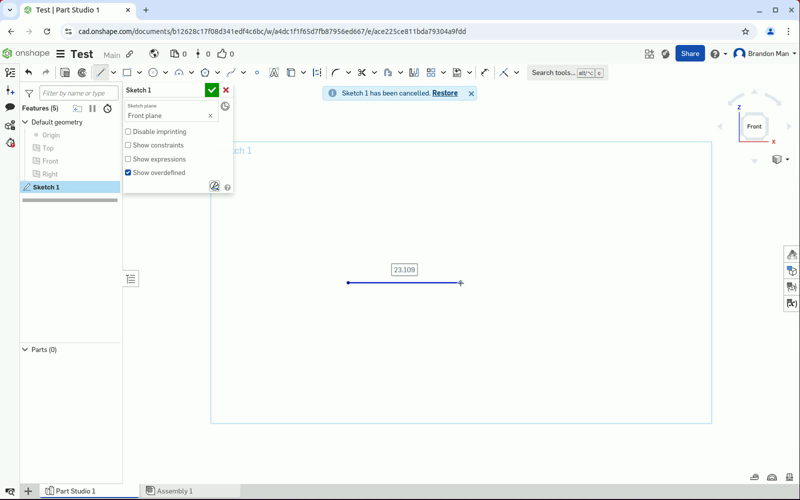
mouse_move(490, 282)
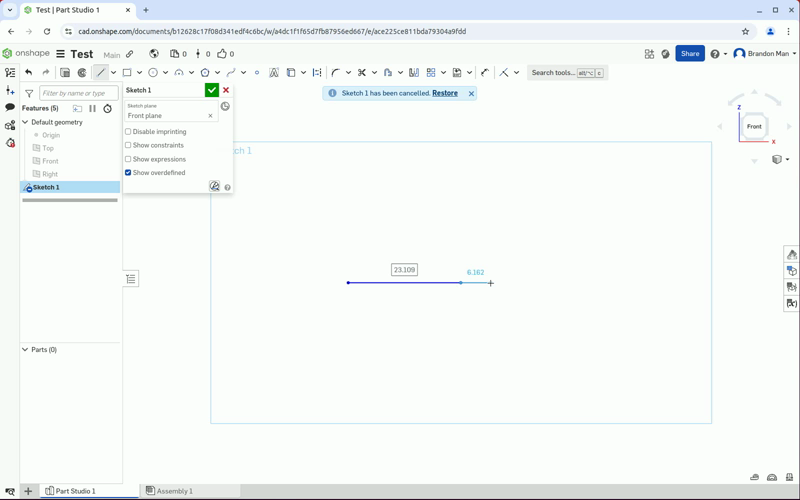
mouse_move(460, 274)
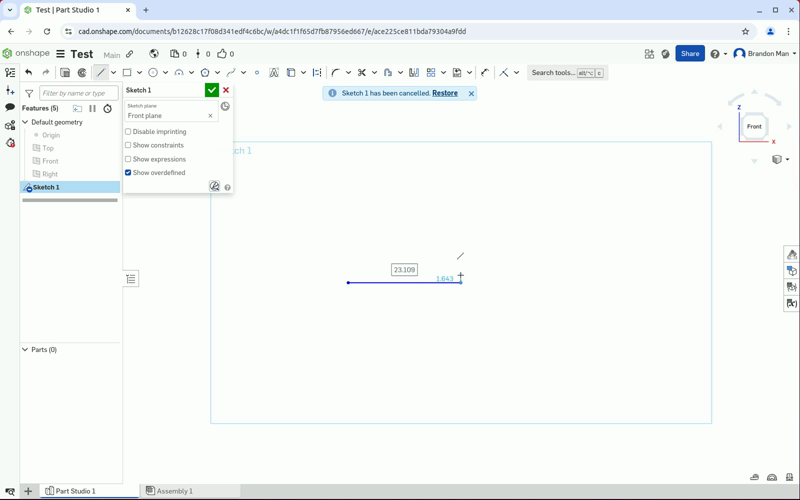
click(460, 274)
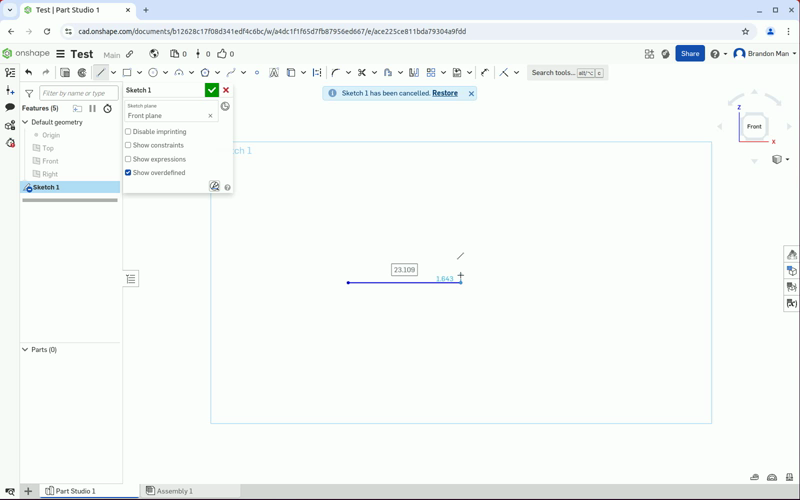
key_up(shift)
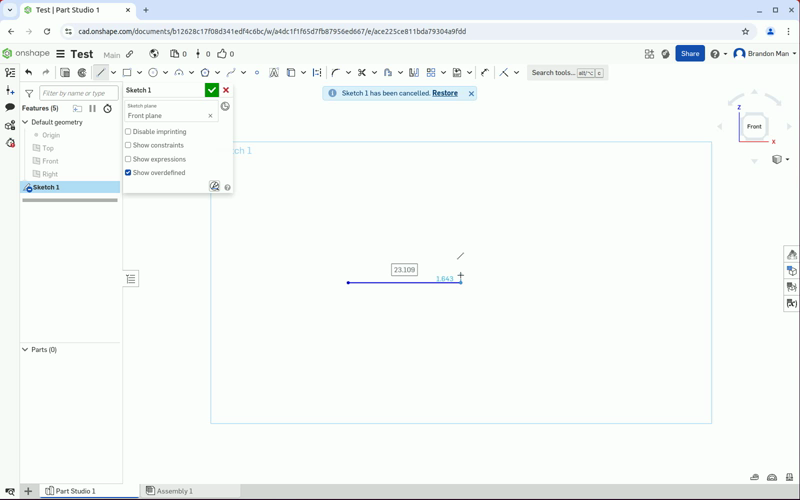
key_down(shift)
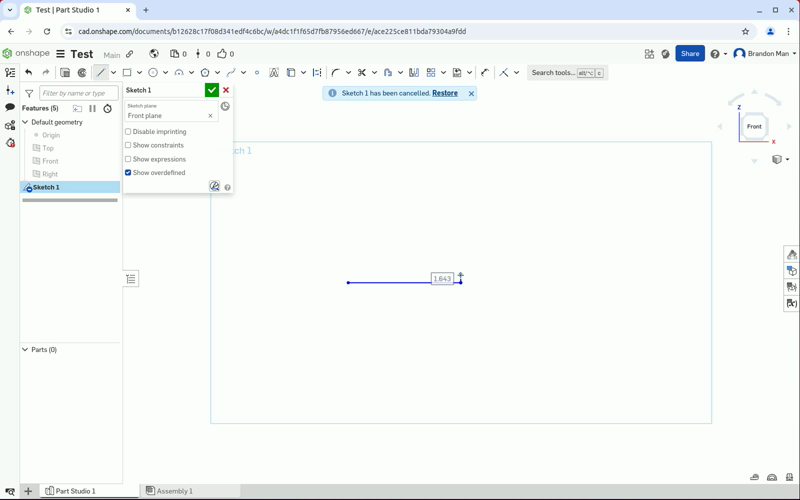
mouse_move(348, 274)
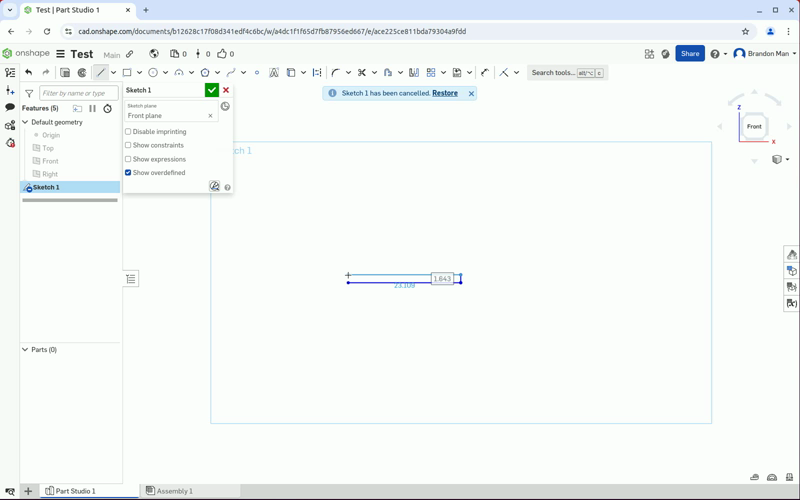
click(348, 274)
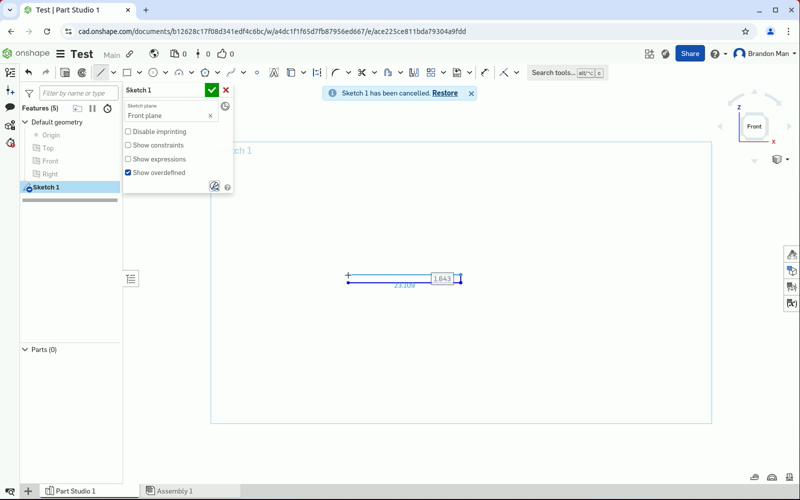
key_up(shift)
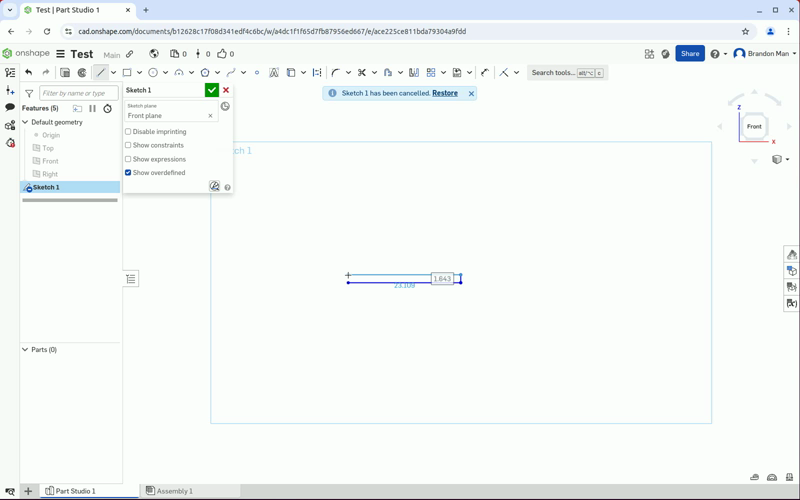
mouse_move(378, 274)
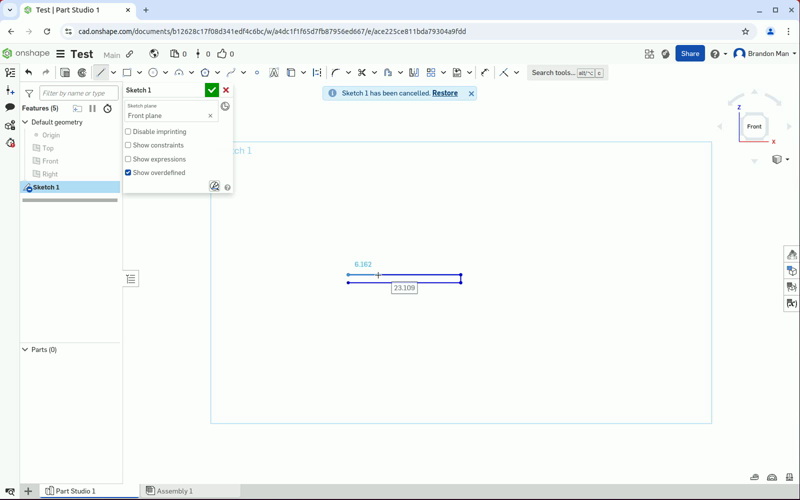
key_down(shift)
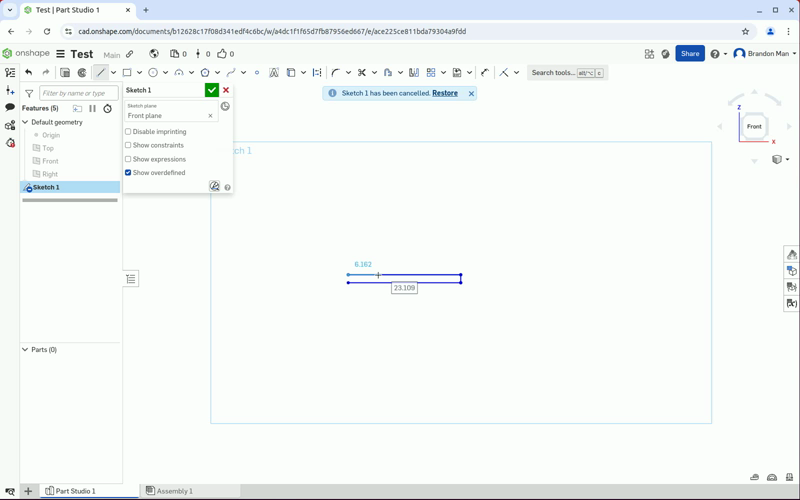
mouse_move(348, 282)
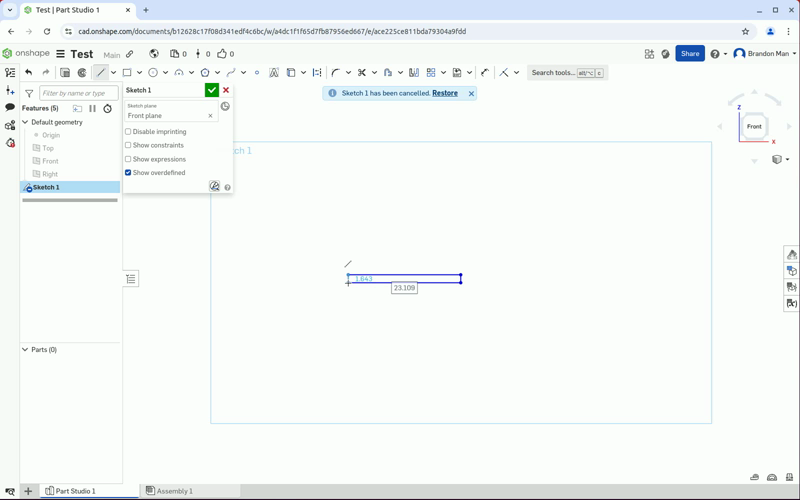
key_up(shift)
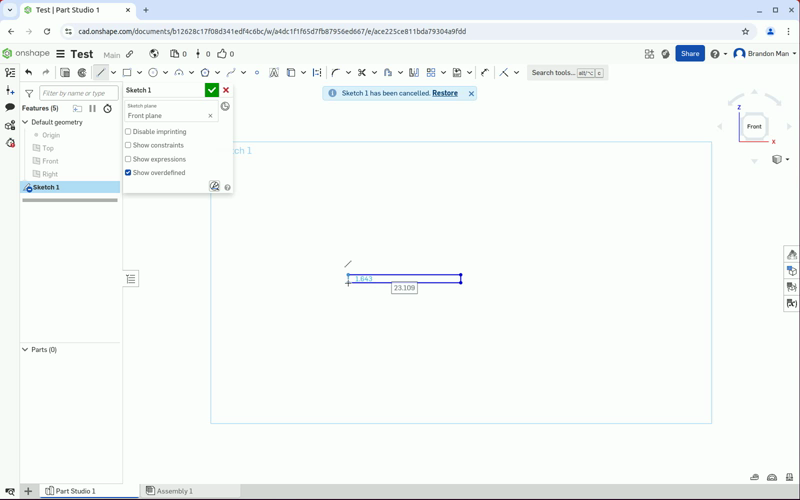
click(348, 282)
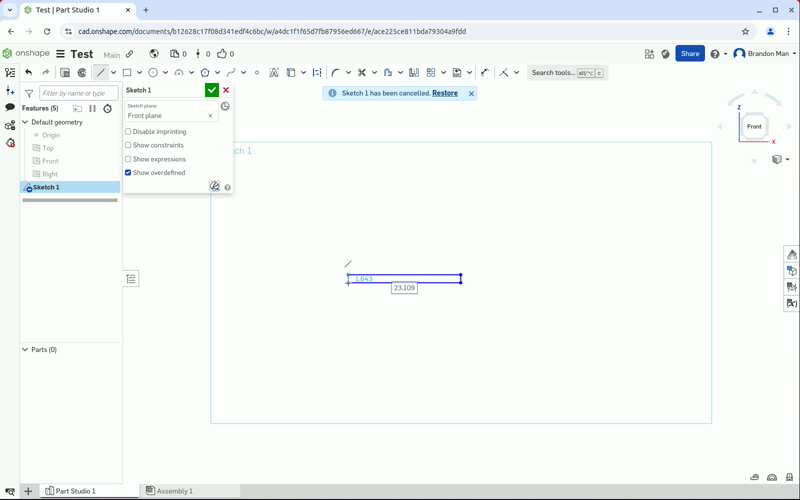
key(esc)
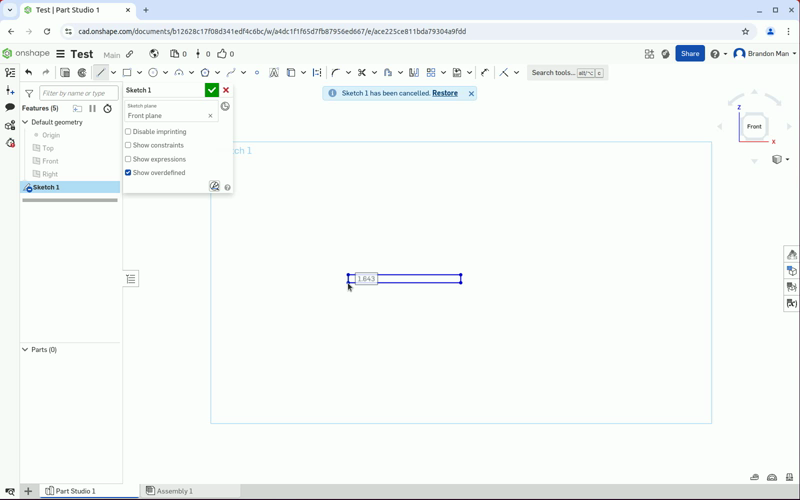
mouse_move(385, 279)
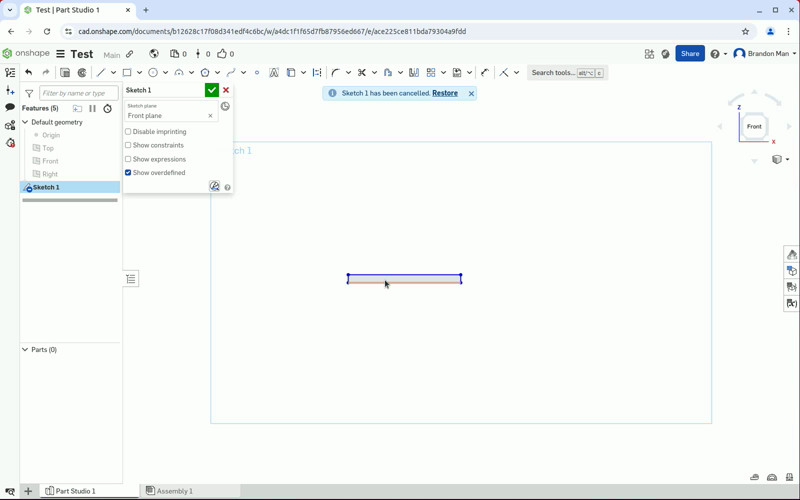
scroll(6)
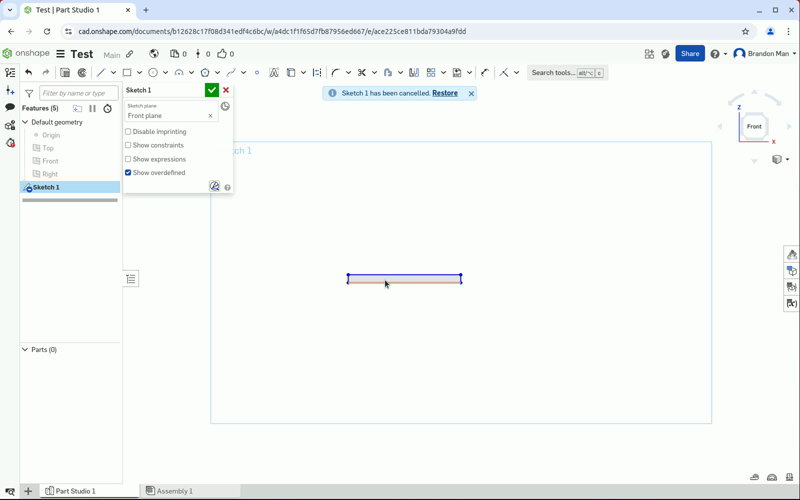
scroll(6)
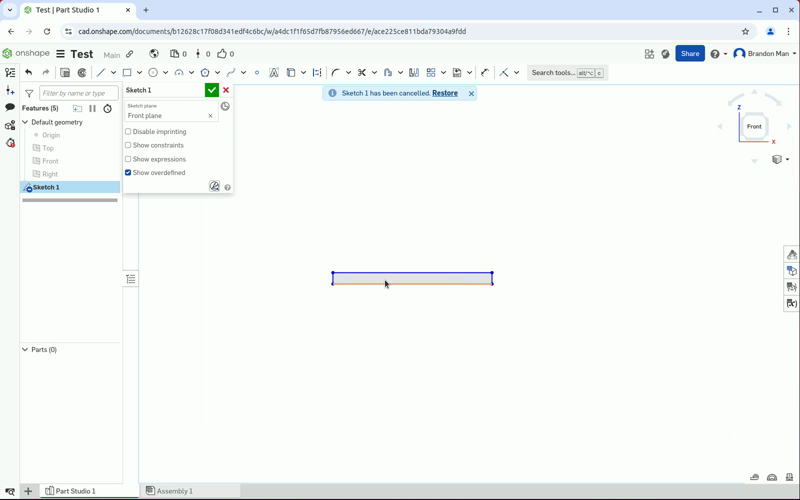
scroll(6)
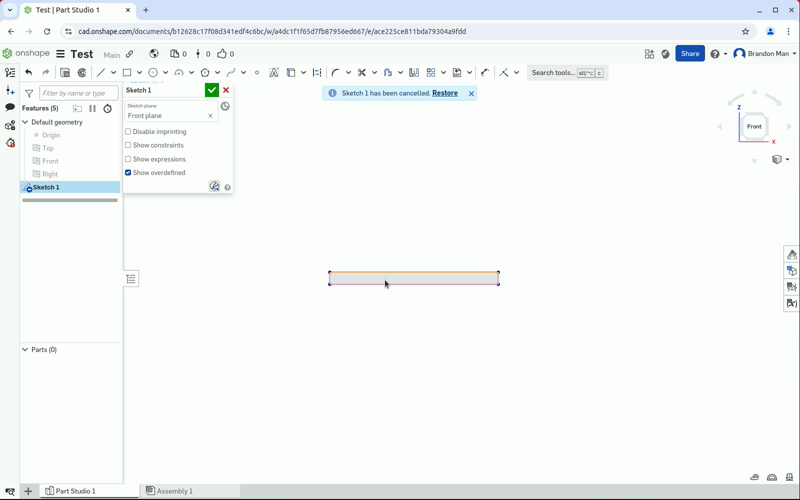
scroll(6)
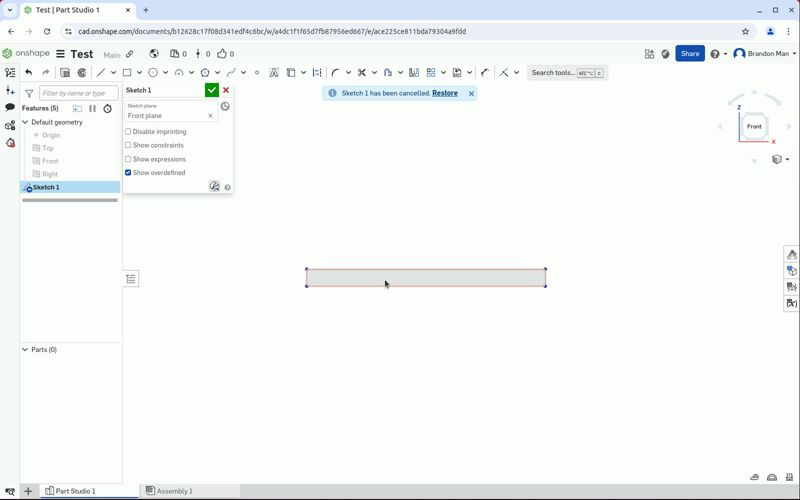
scroll(6)
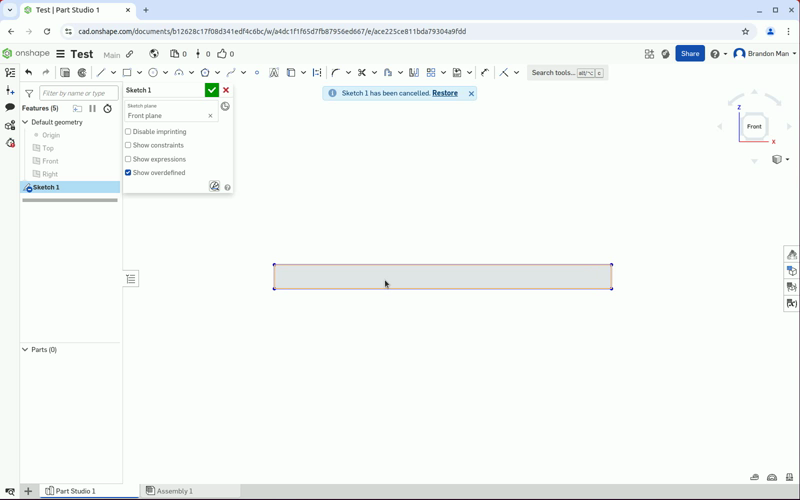
scroll(6)
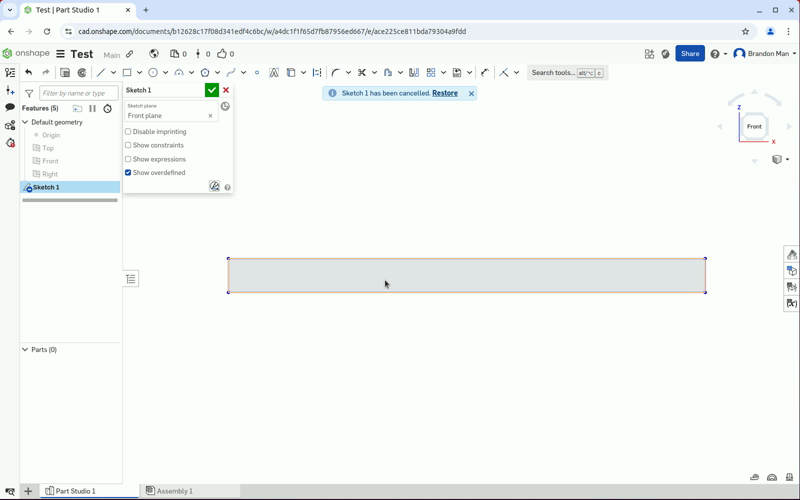
scroll(6)
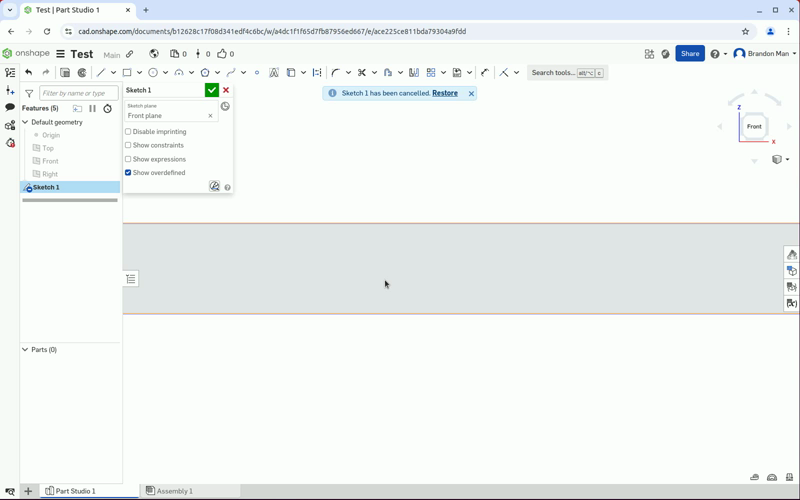
click(385, 279)
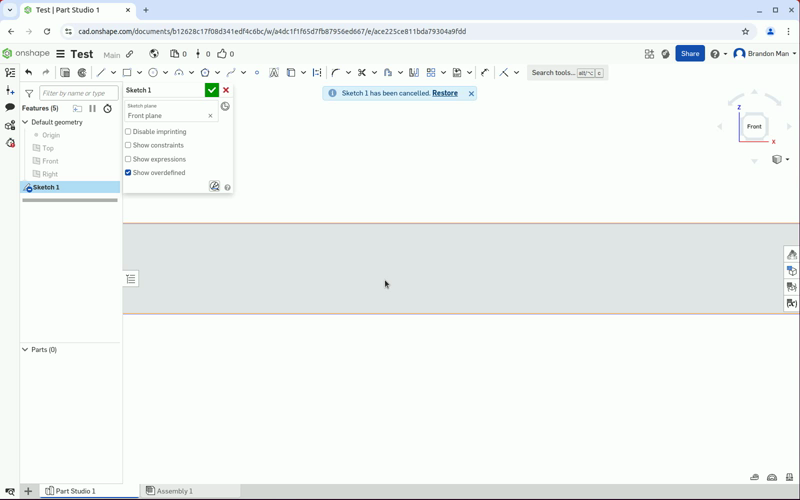
scroll(-6)
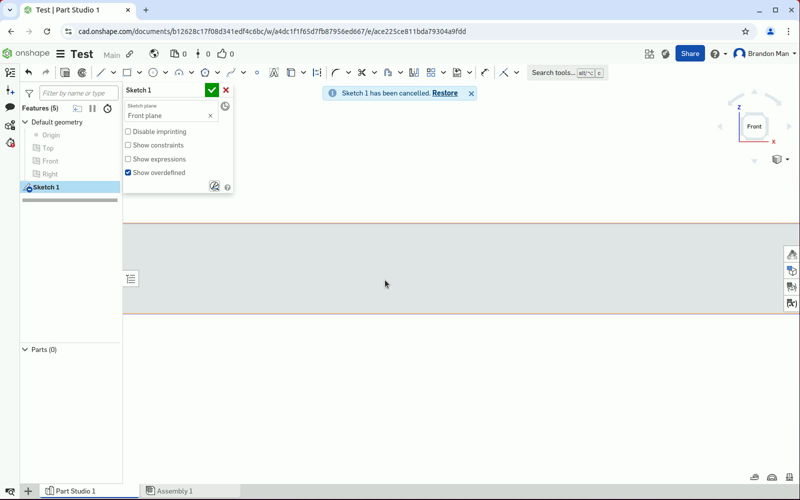
scroll(-6)
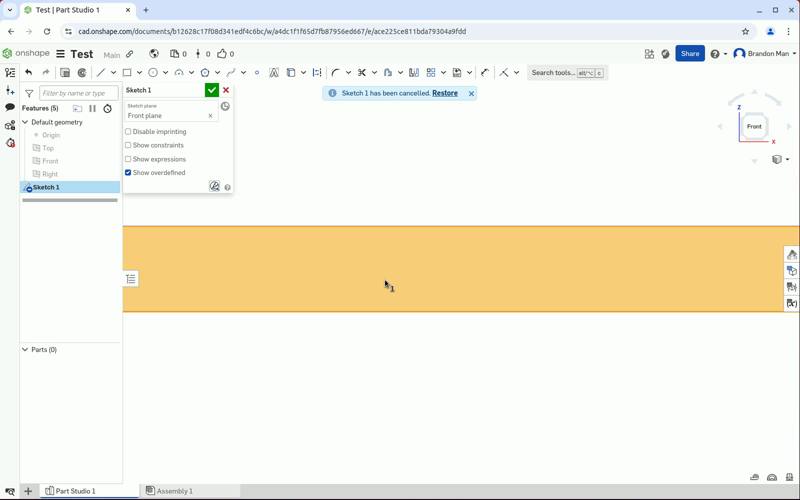
scroll(-6)
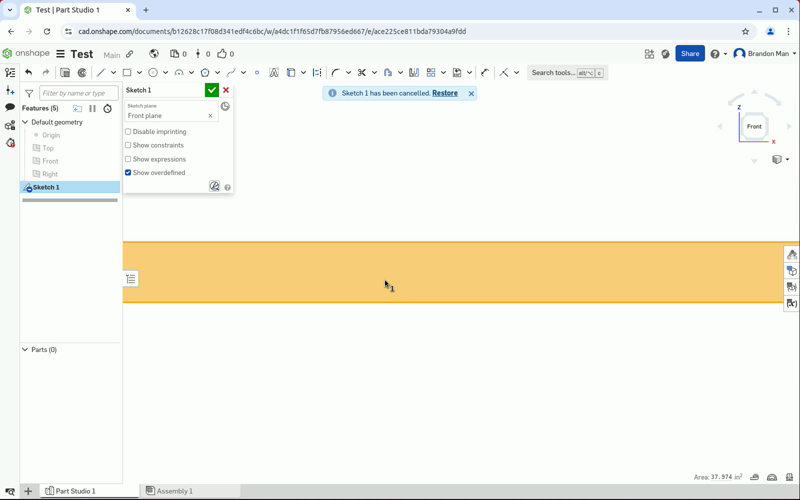
scroll(-6)
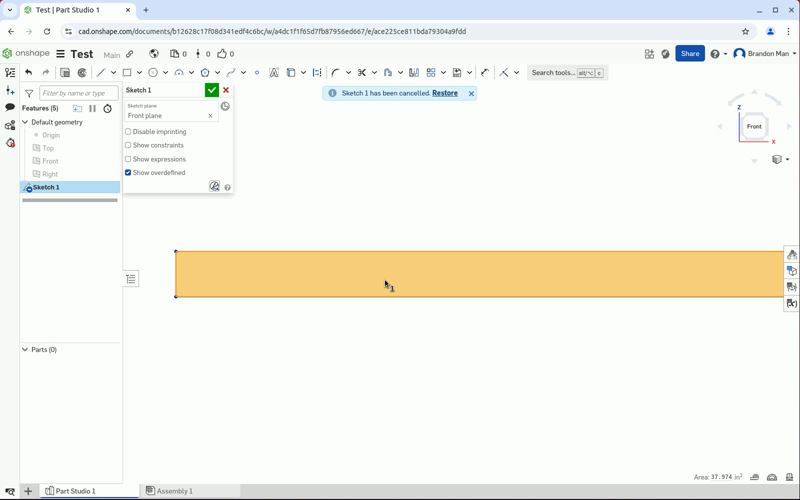
scroll(-6)
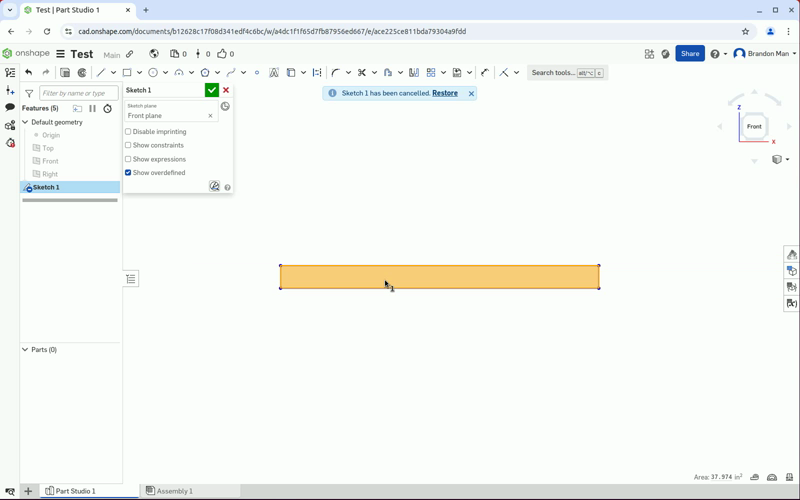
scroll(-6)
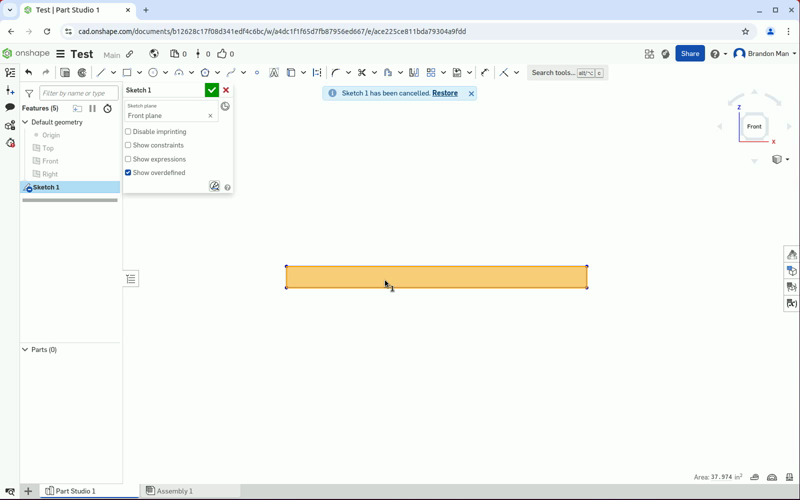
scroll(-6)
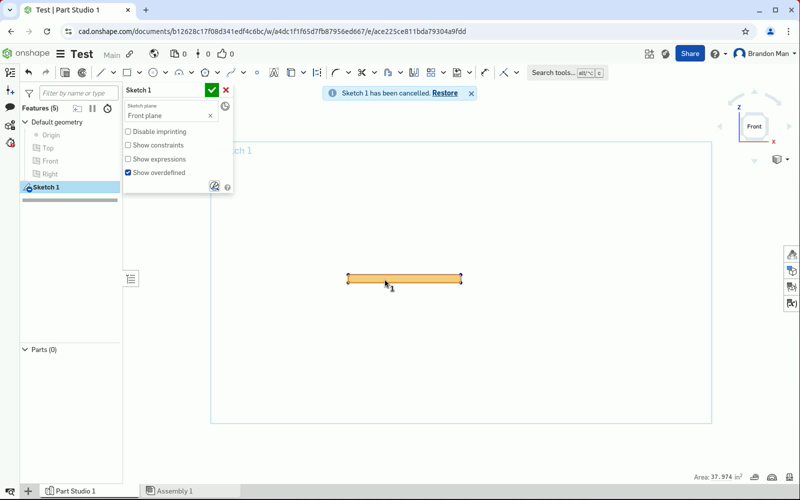
mouse_move(73, 352)
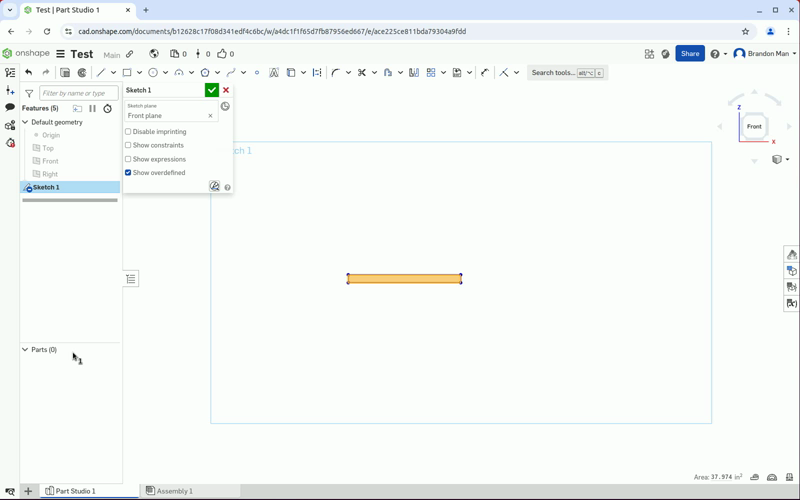
key(shift+y)
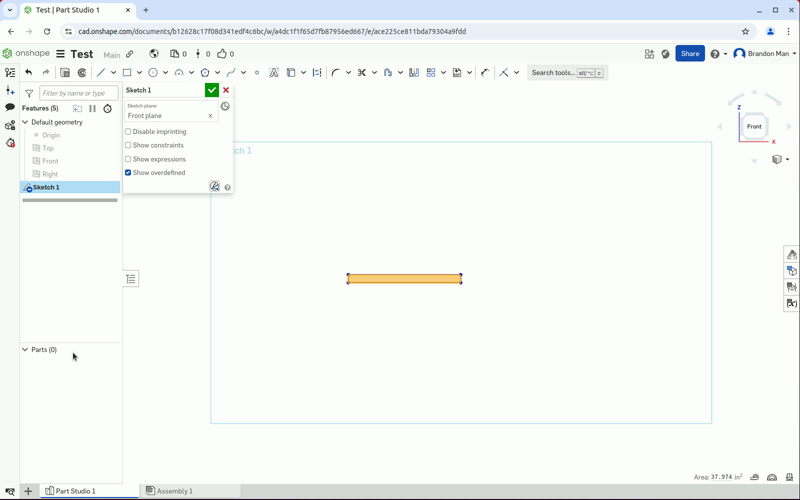
key(shift+e)
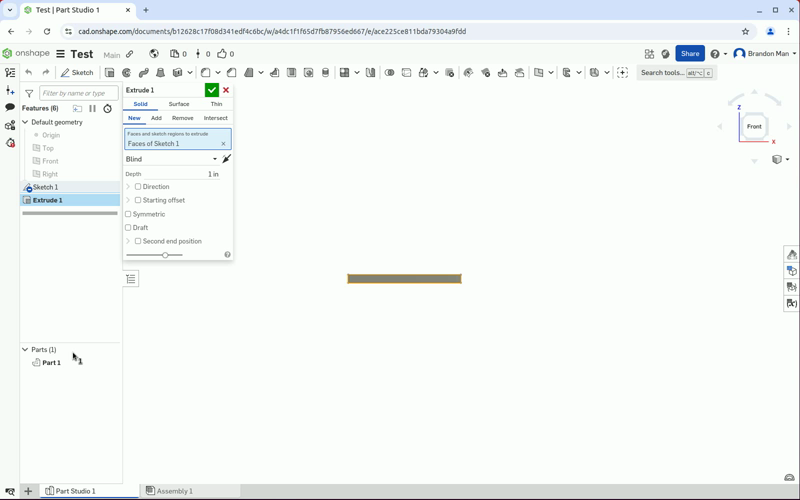
mouse_move(143, 106)
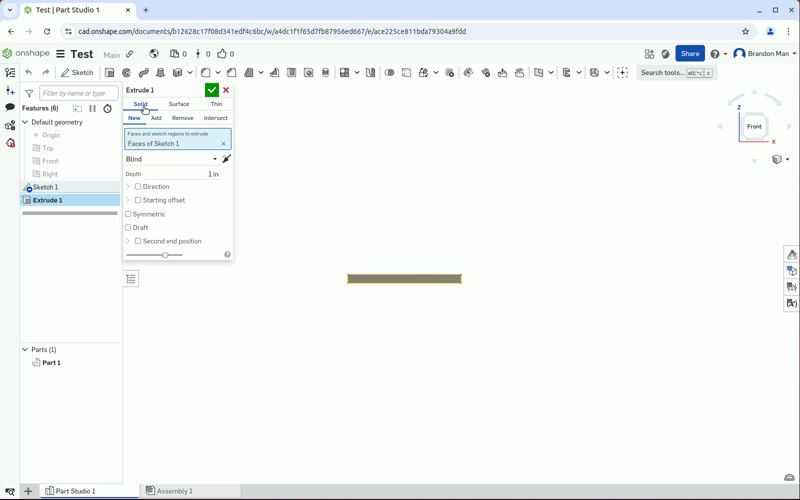
click(143, 106)
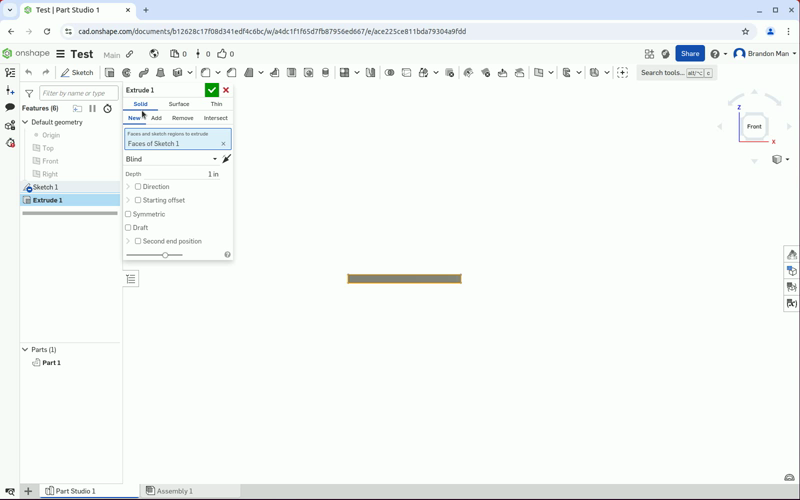
mouse_move(137, 120)
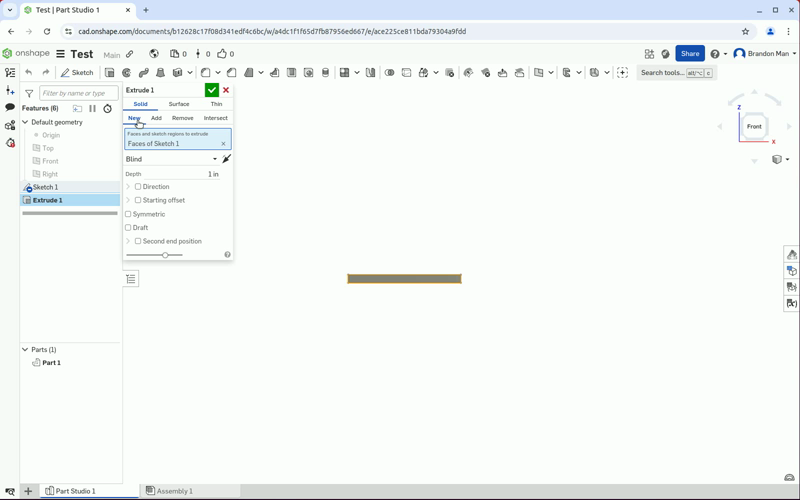
click(137, 120)
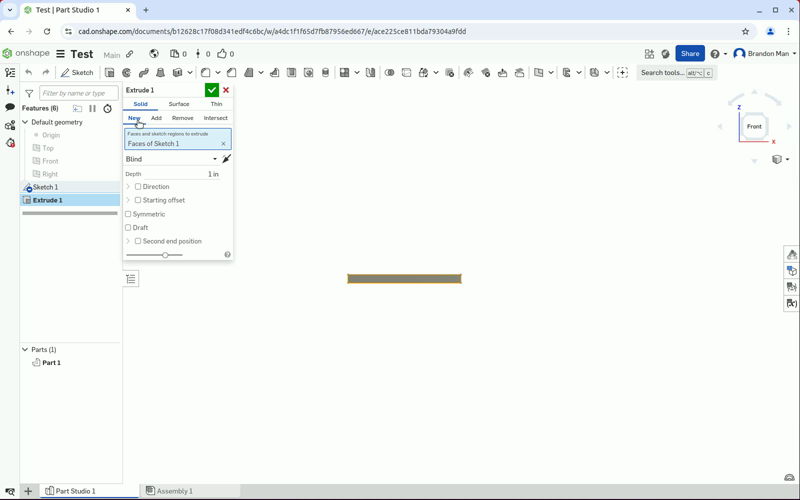
key(tab, 4)
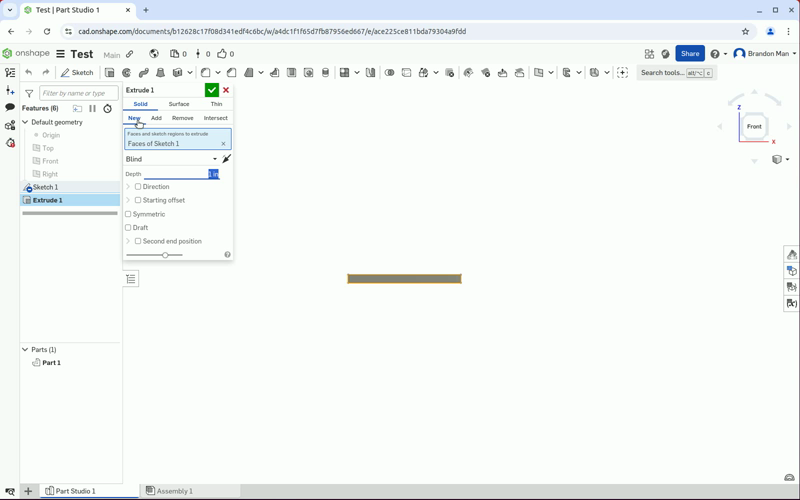
text(12.036)
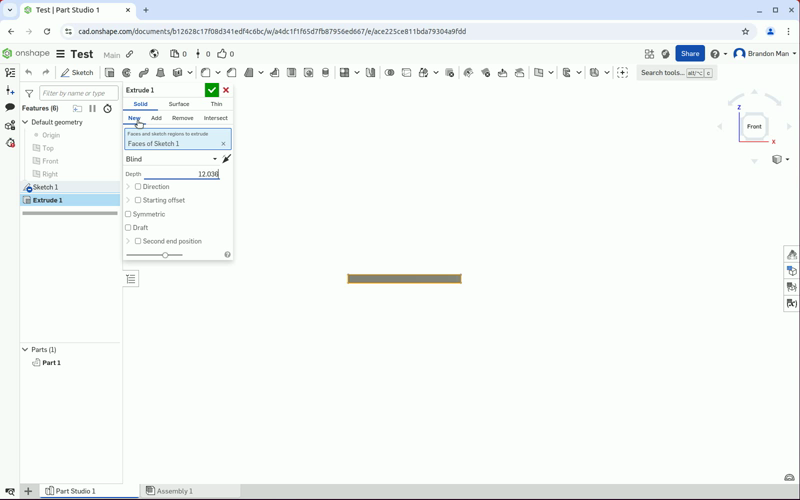
key(enter)
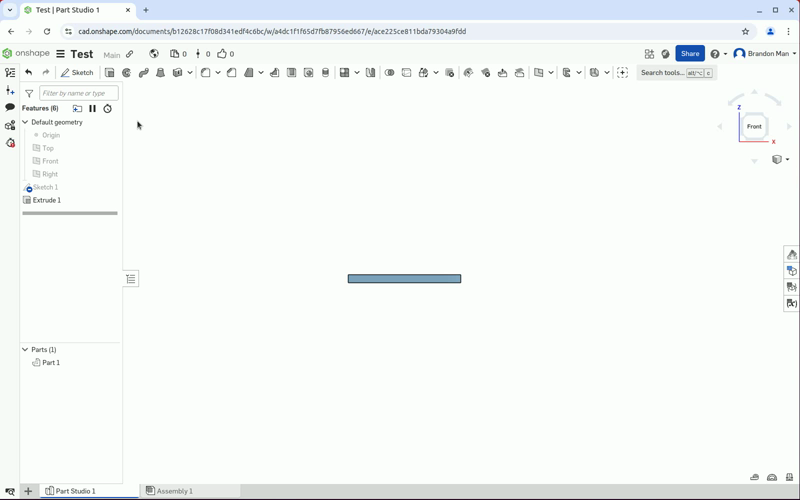
key(shift+h)
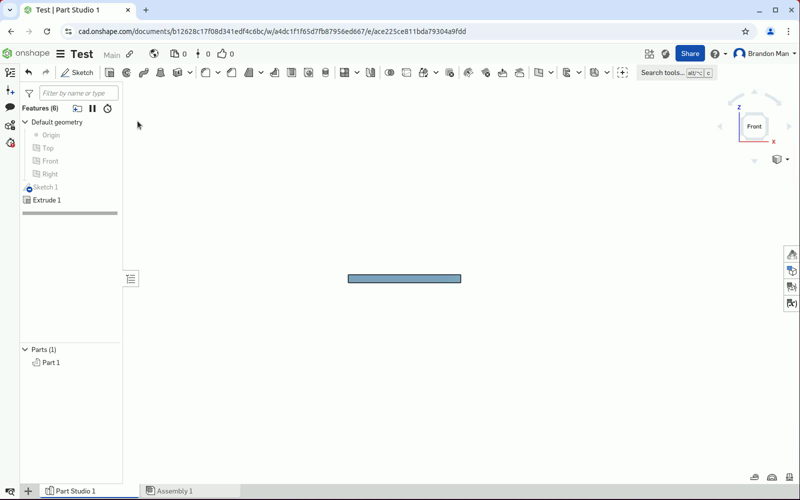
key(shift+h)
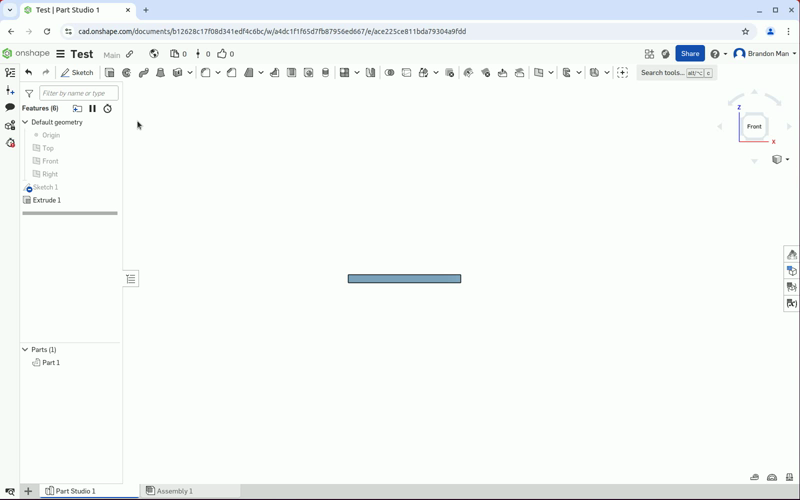
mouse_move(73, 189)
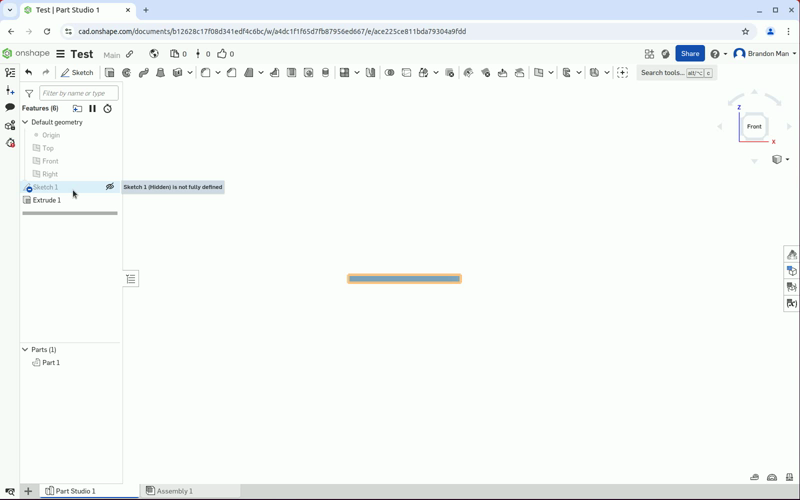
click(73, 189)
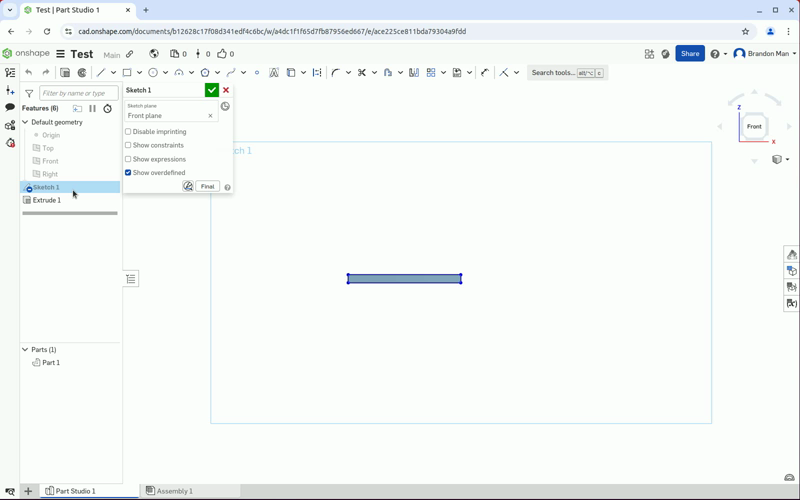
mouse_move(229, 92)
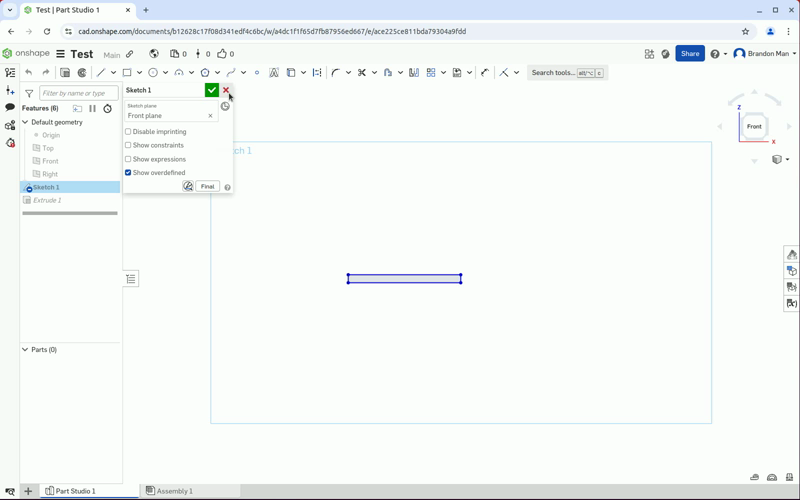
click(229, 92)
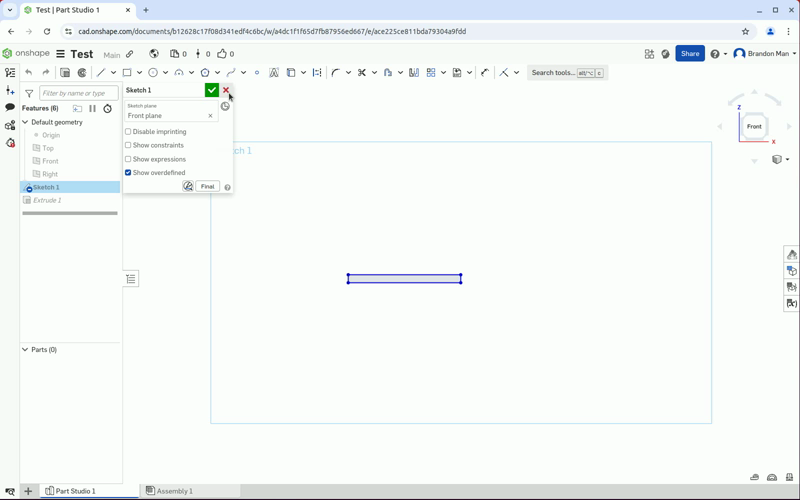
key(shift+s)
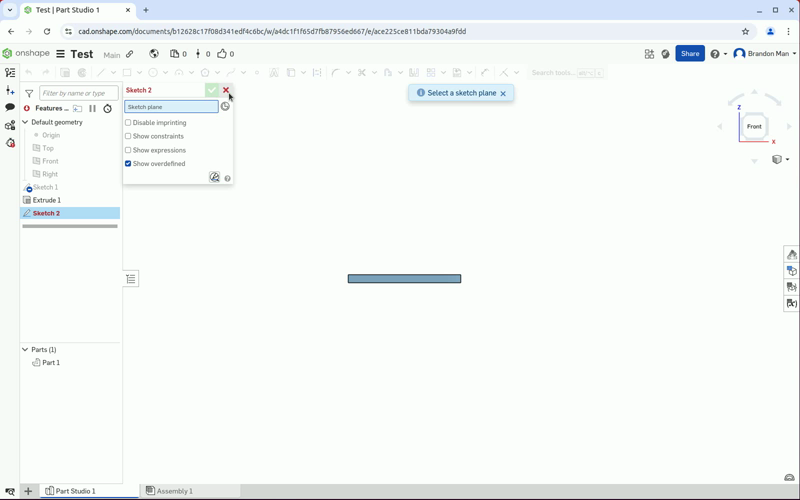
mouse_move(73, 163)
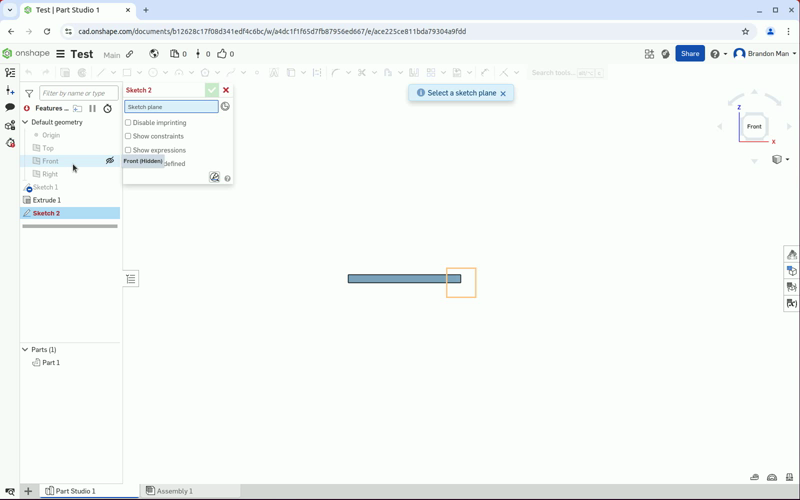
click(73, 163)
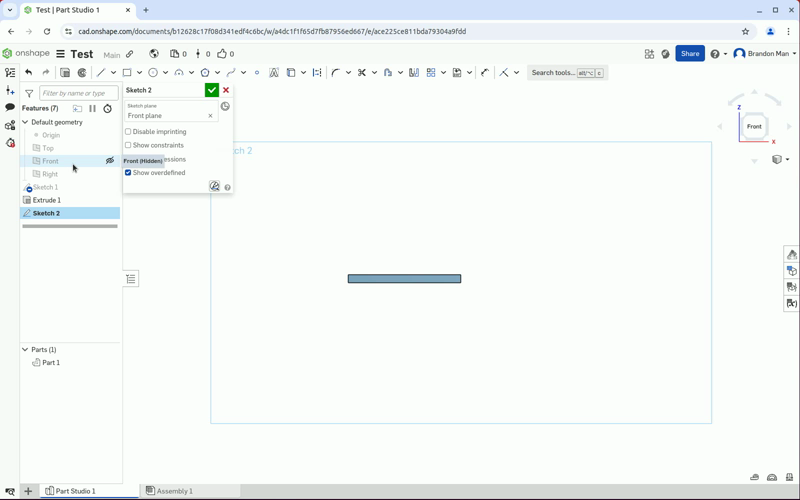
mouse_move(73, 352)
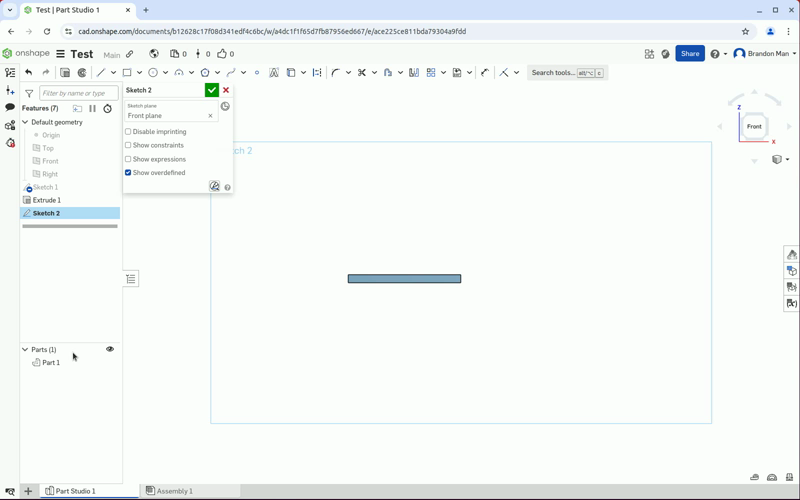
key(y)
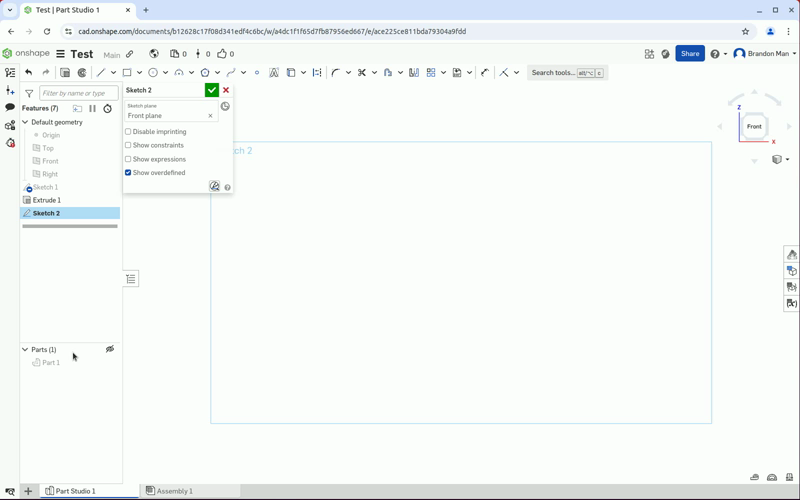
key(l)
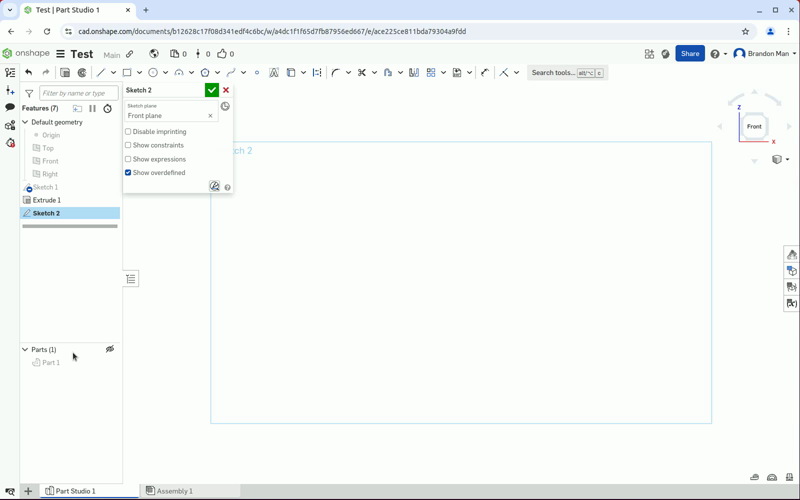
key_down(shift)
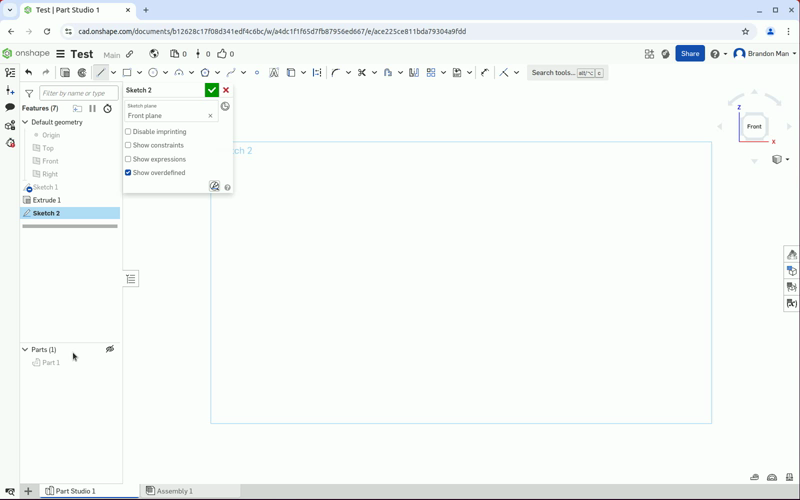
mouse_move(404, 312)
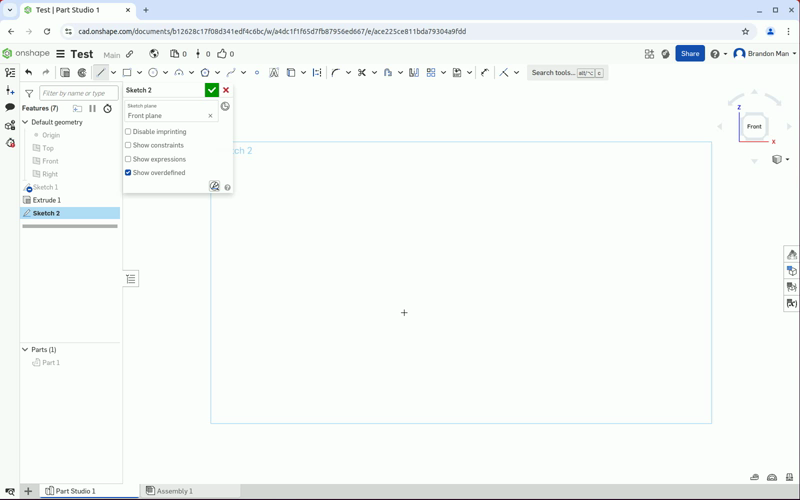
click(404, 312)
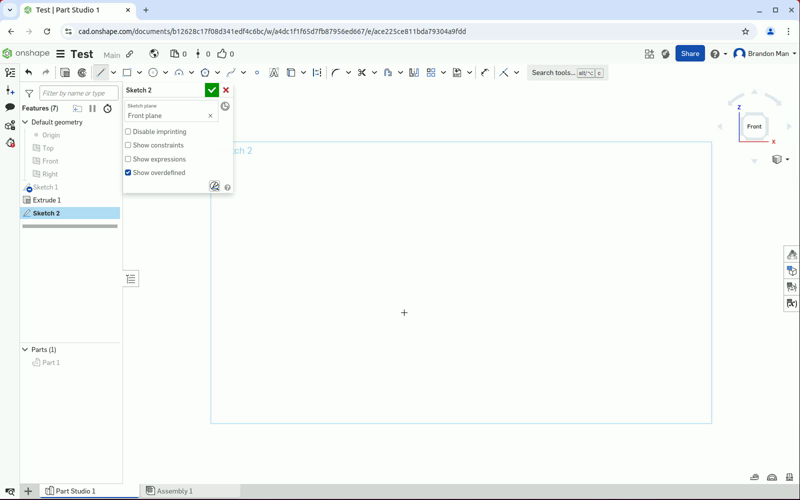
key_up(shift)
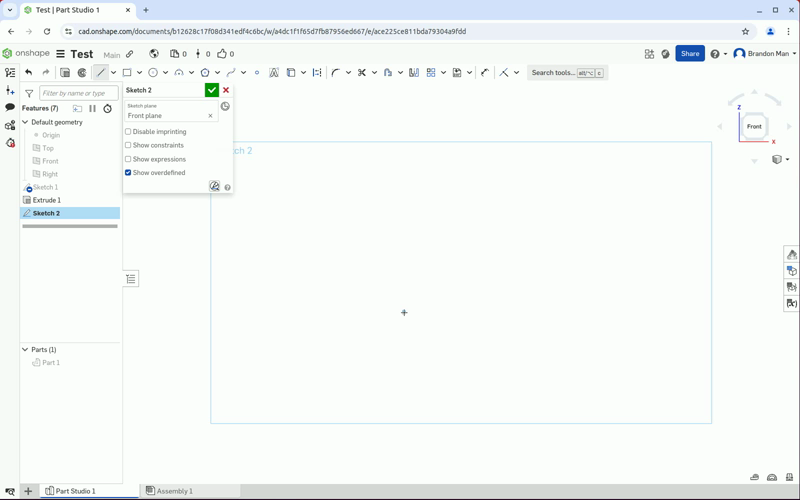
key_down(shift)
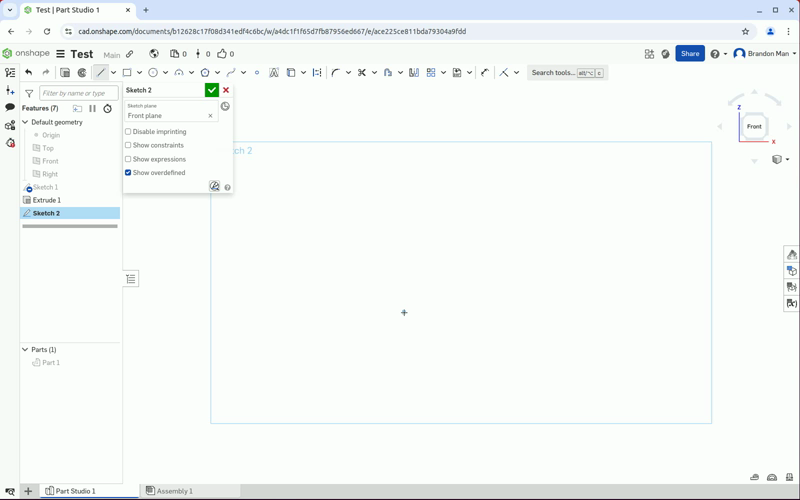
mouse_move(434, 312)
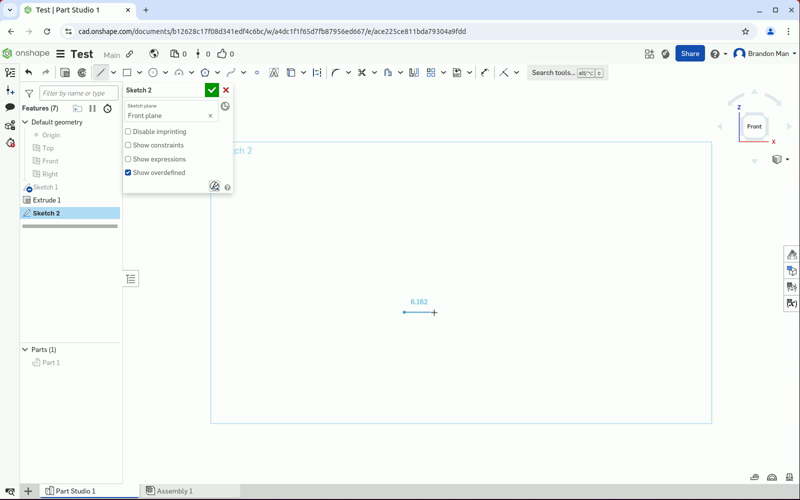
mouse_move(461, 312)
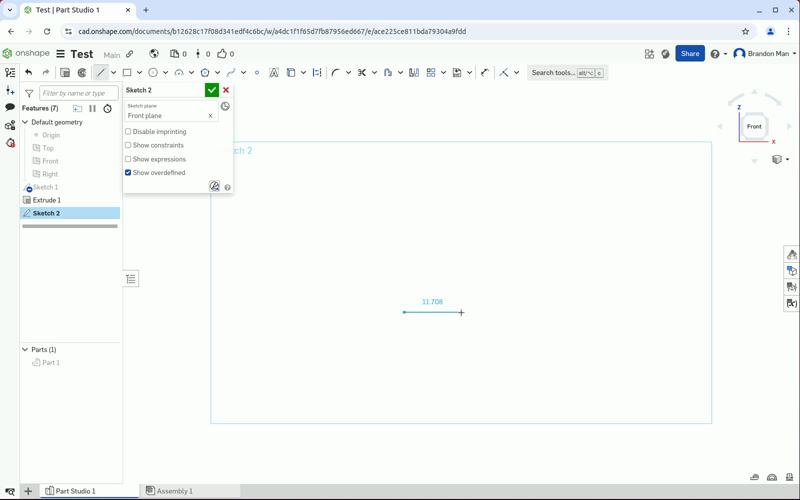
click(461, 312)
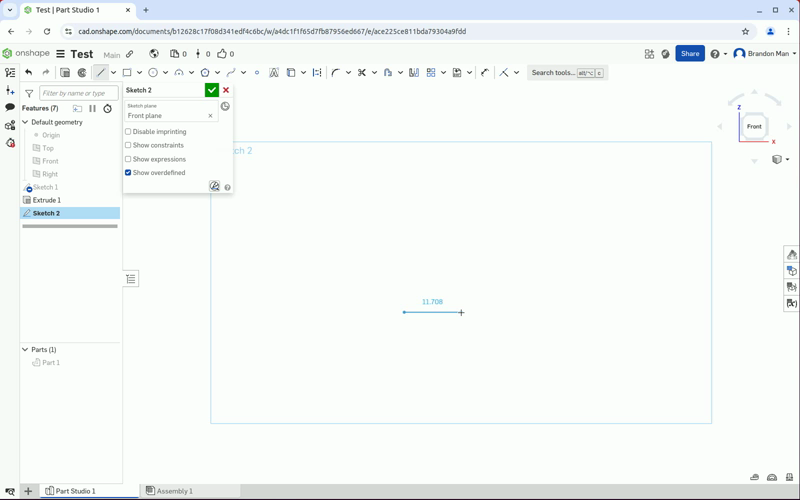
key_up(shift)
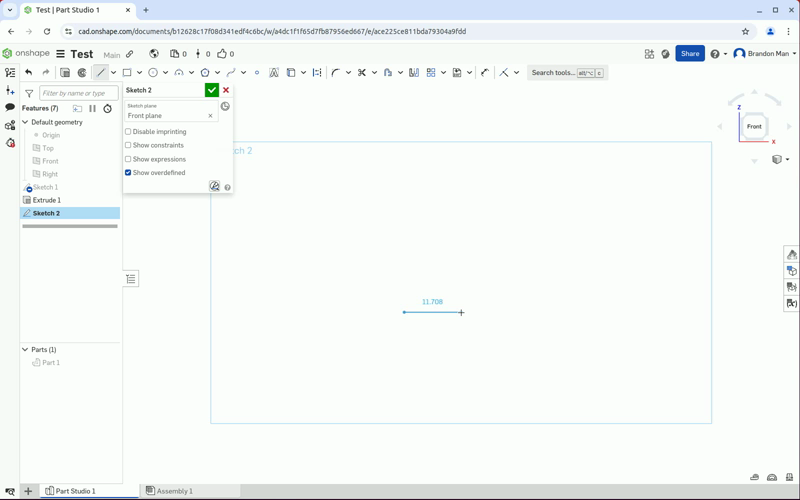
key_down(shift)
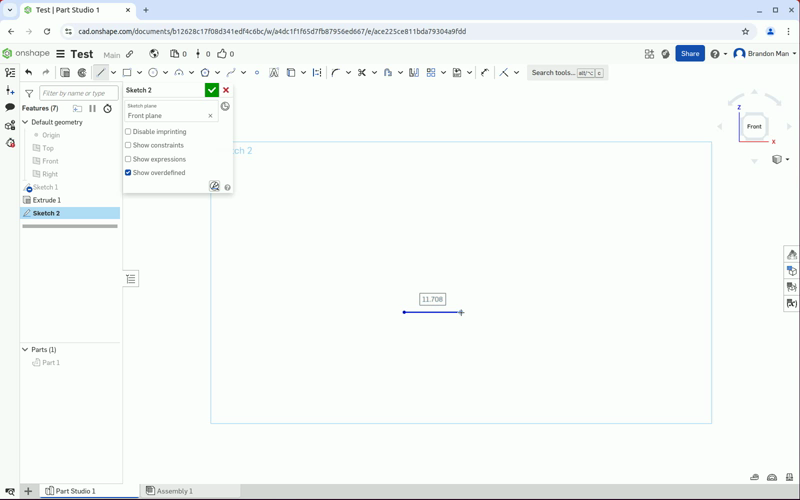
mouse_move(491, 312)
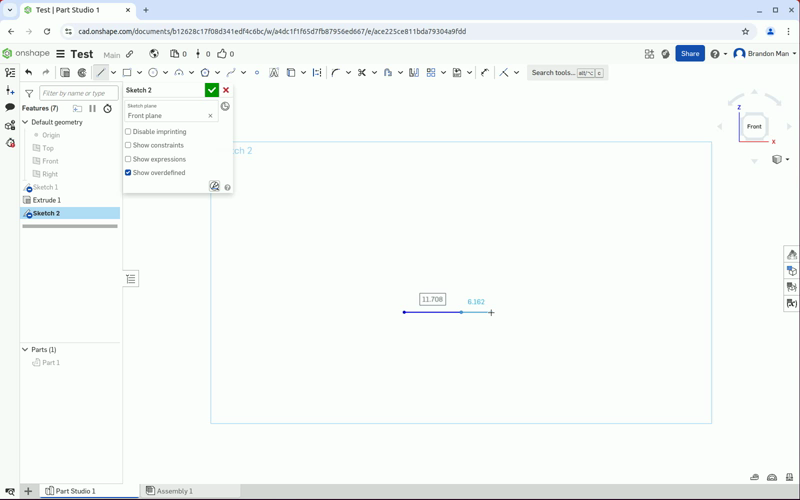
mouse_move(461, 304)
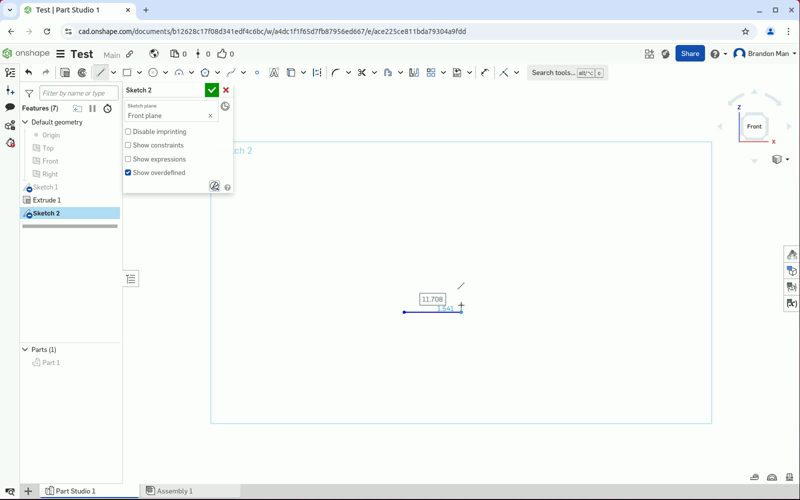
click(461, 304)
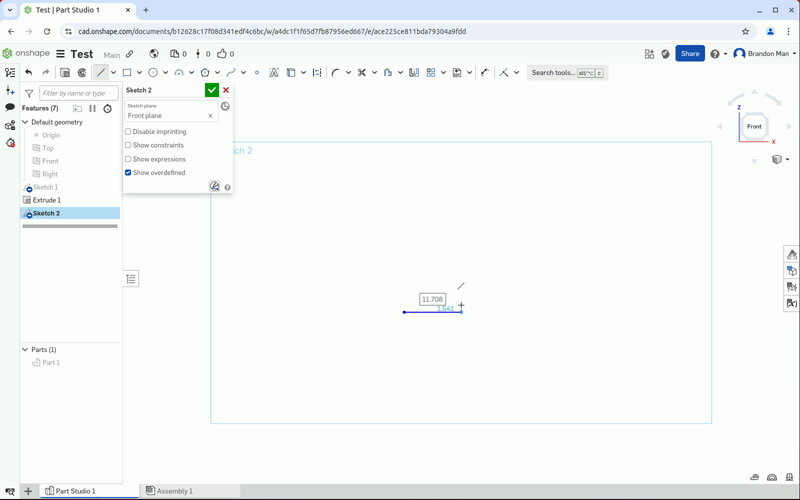
key_up(shift)
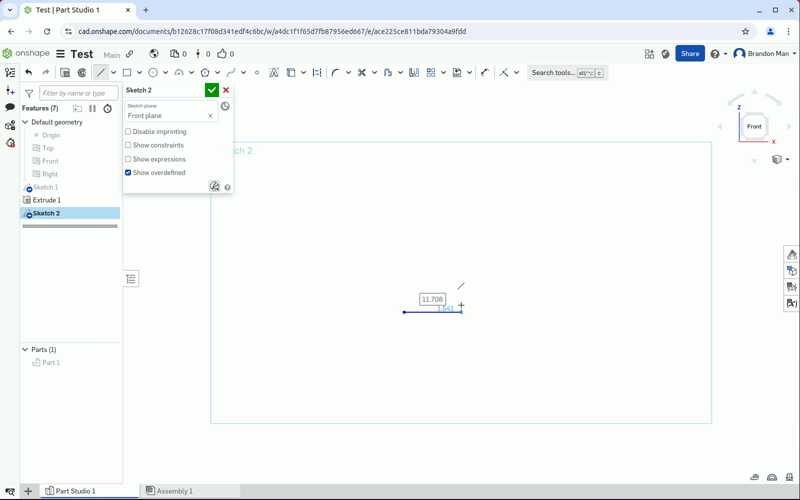
mouse_move(491, 304)
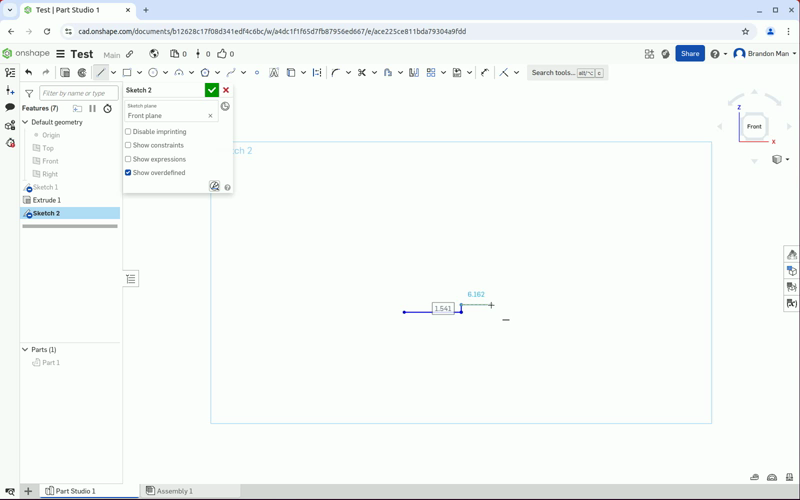
key_down(shift)
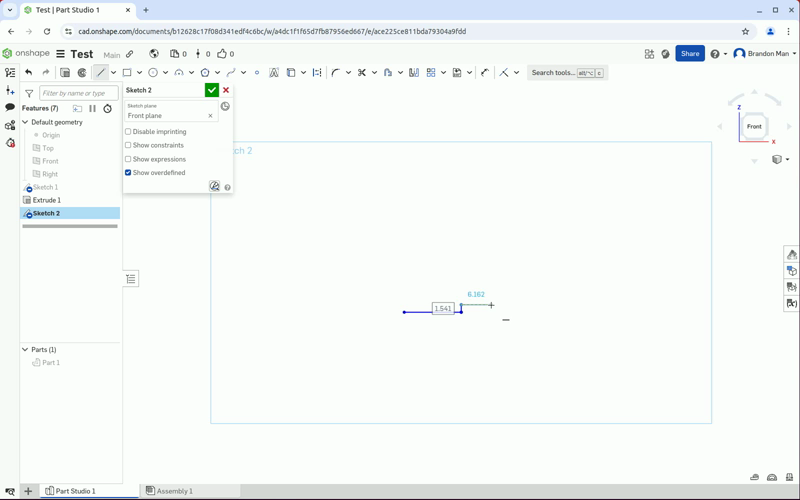
mouse_move(404, 312)
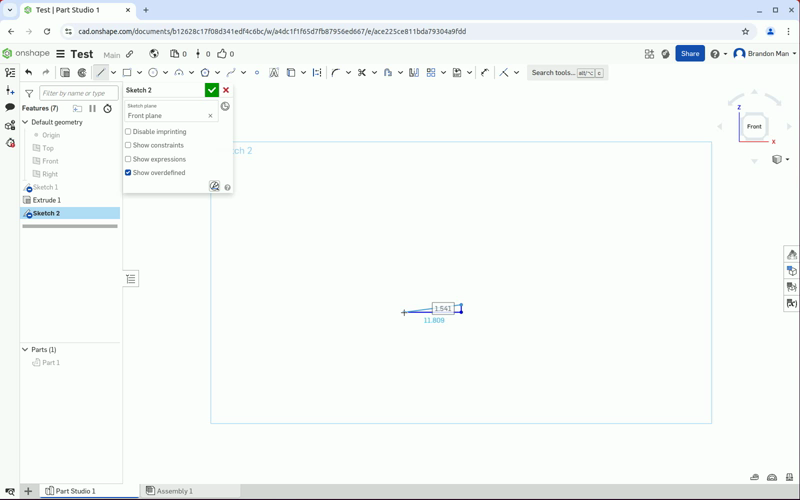
key_up(shift)
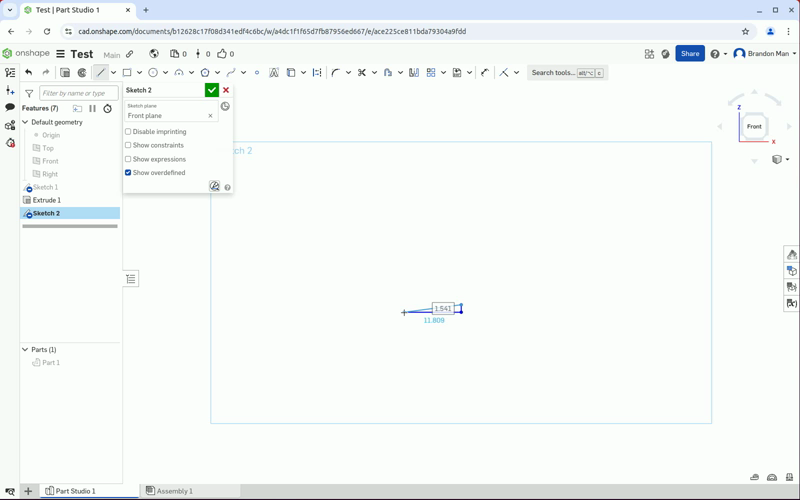
click(404, 312)
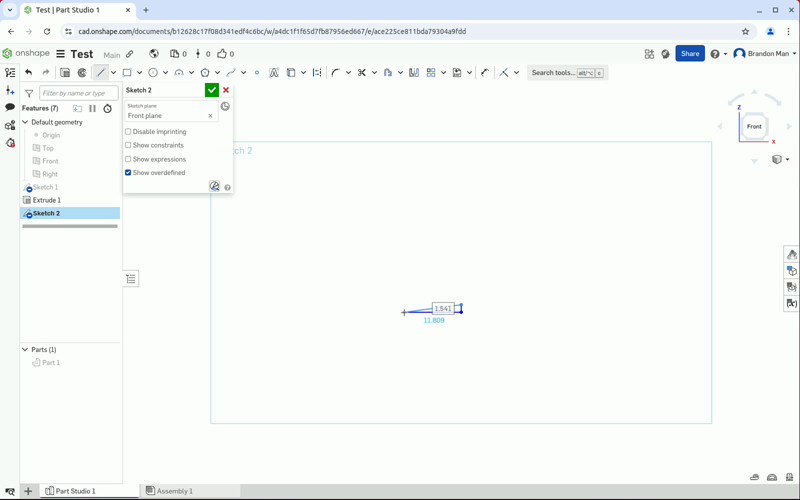
key(esc)
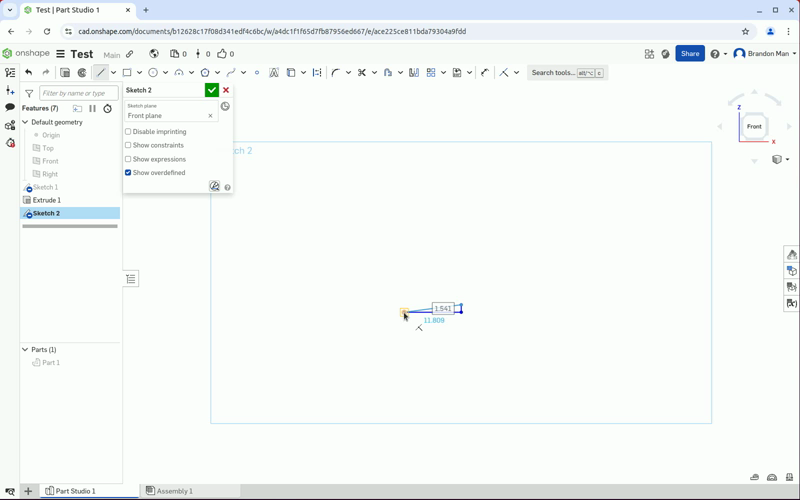
mouse_move(446, 307)
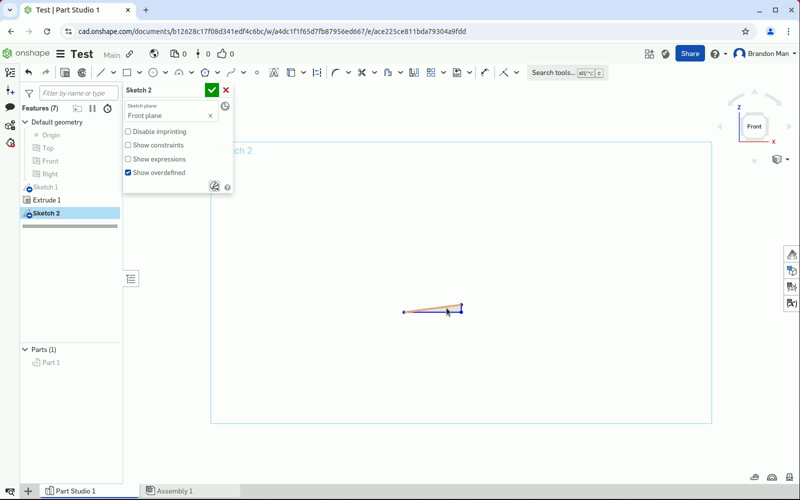
scroll(6)
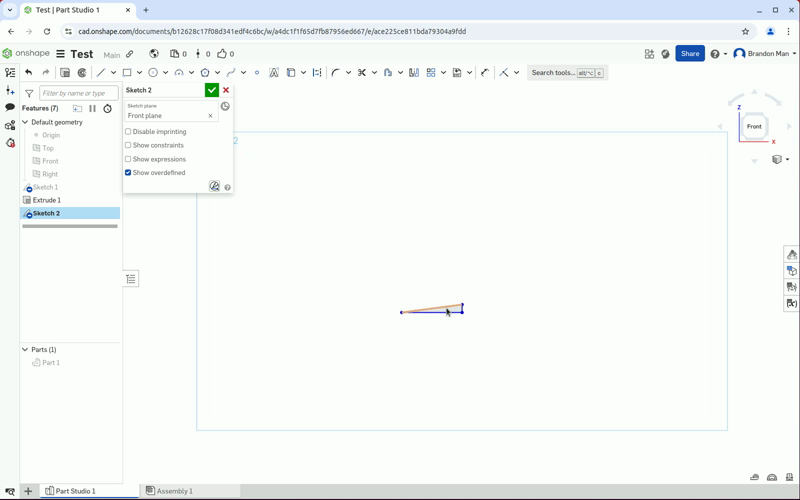
scroll(6)
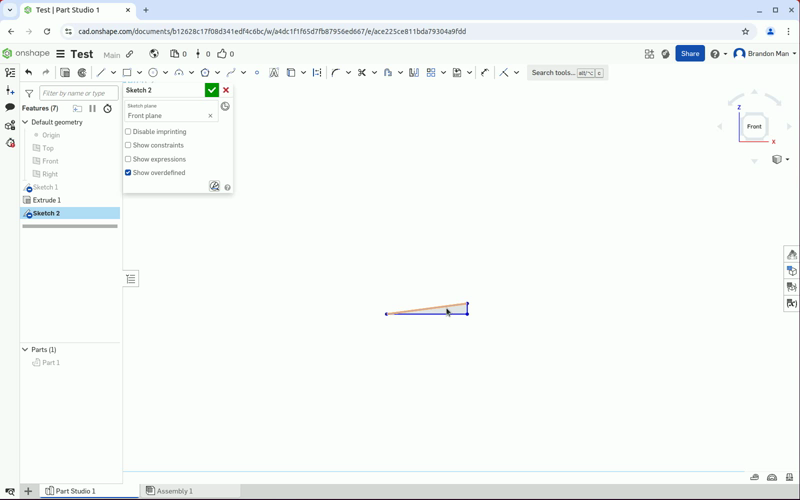
scroll(6)
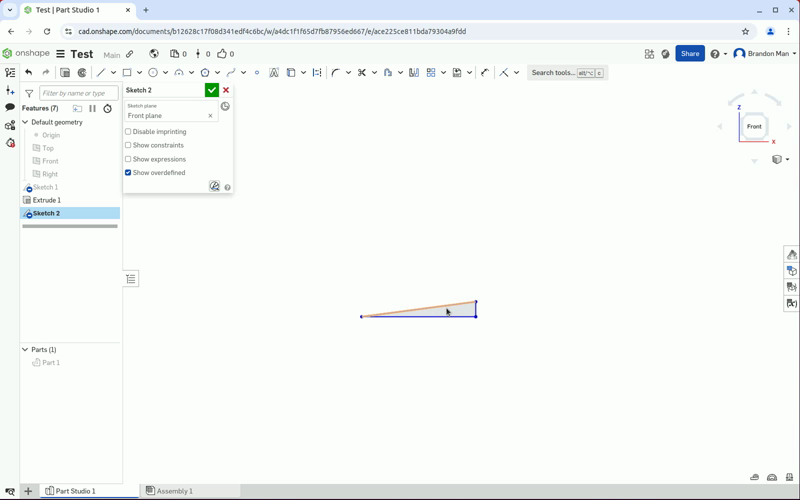
scroll(6)
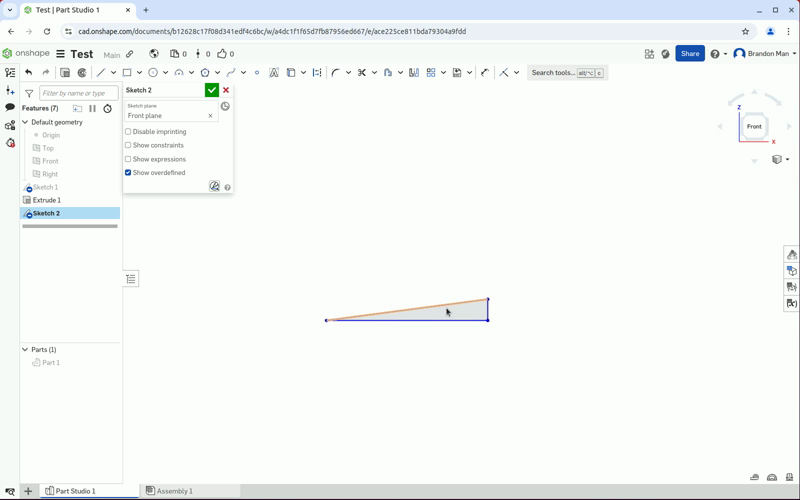
scroll(6)
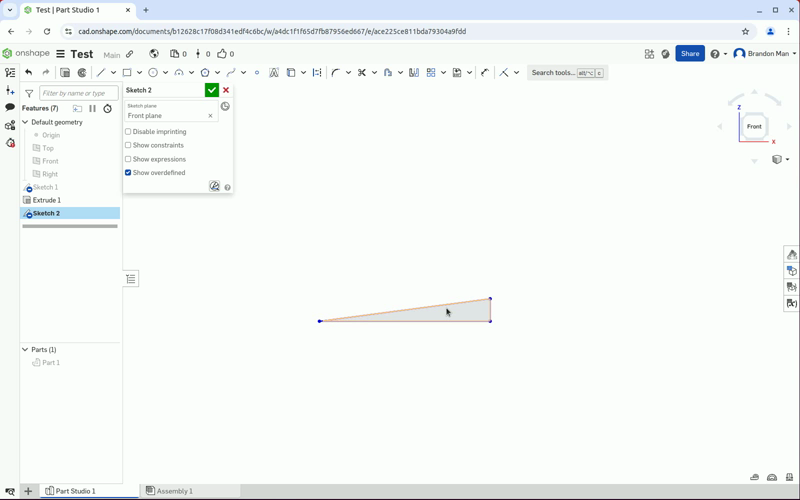
scroll(6)
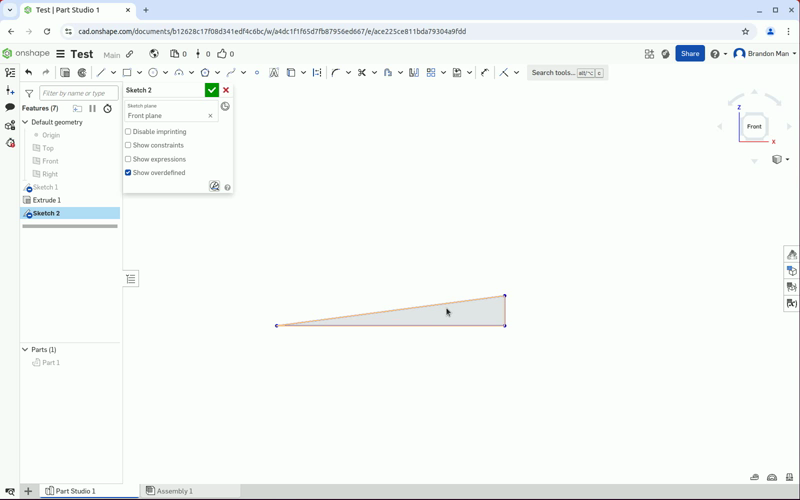
scroll(6)
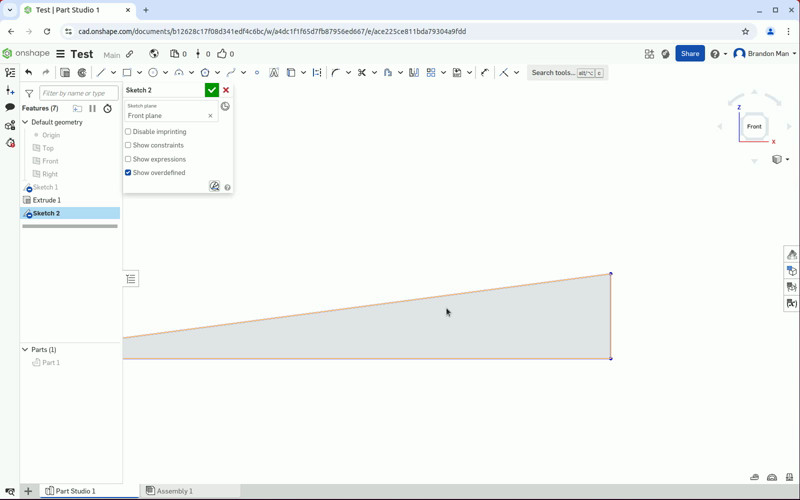
click(446, 307)
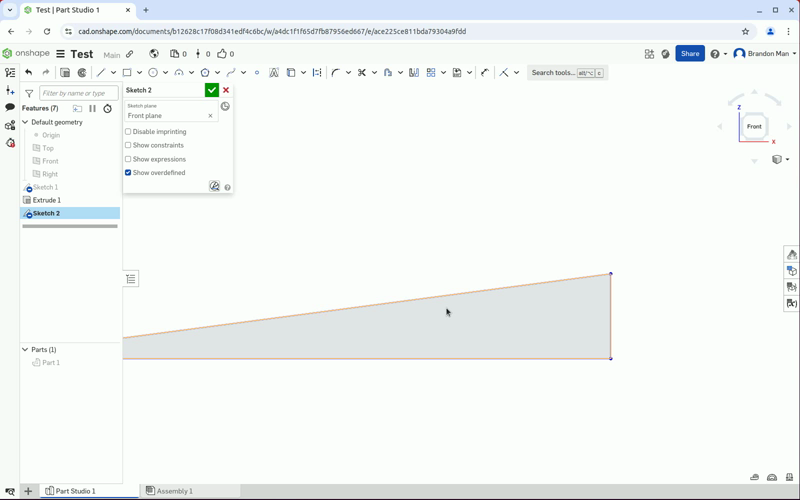
scroll(-6)
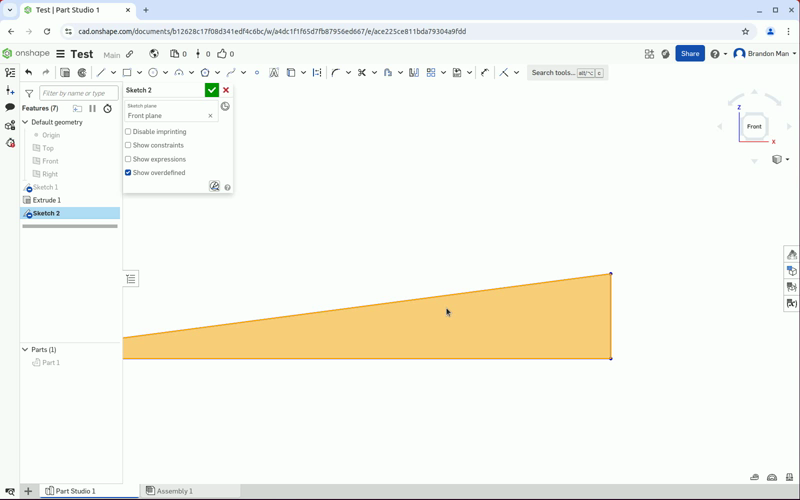
scroll(-6)
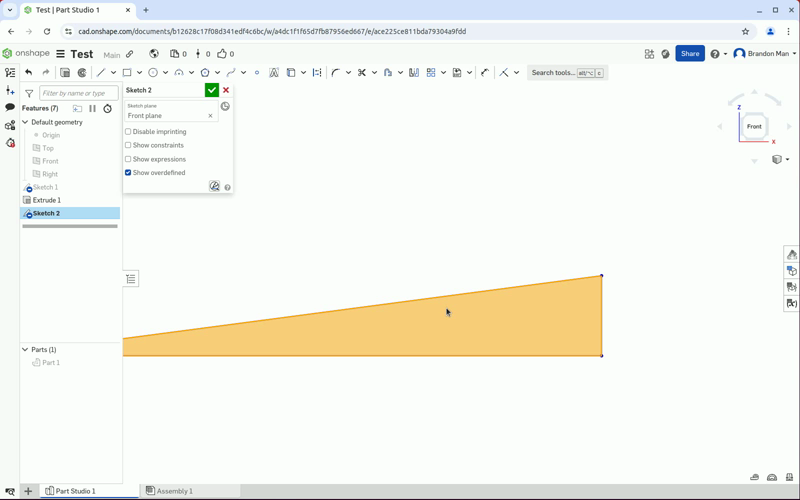
scroll(-6)
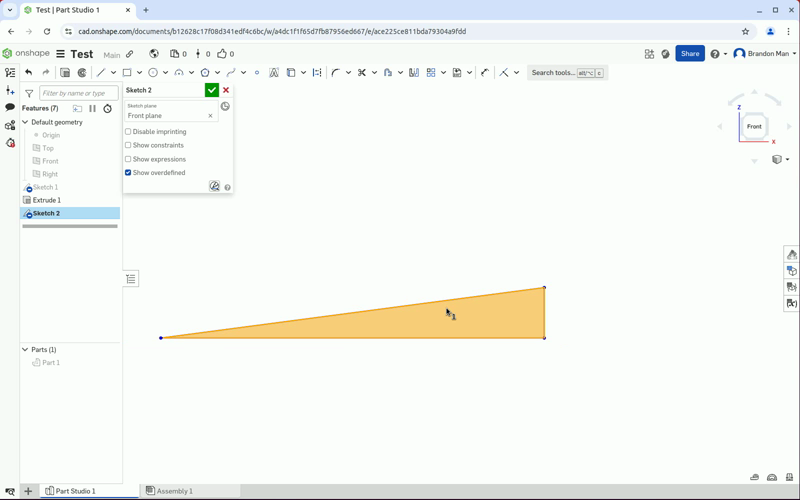
scroll(-6)
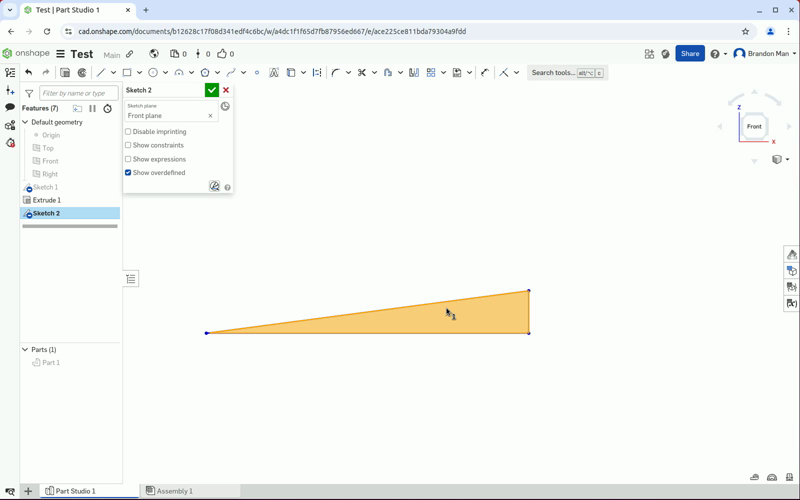
scroll(-6)
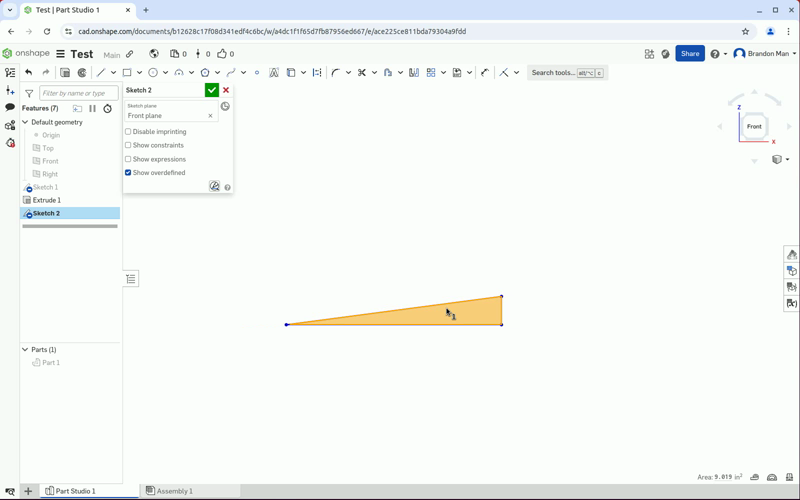
scroll(-6)
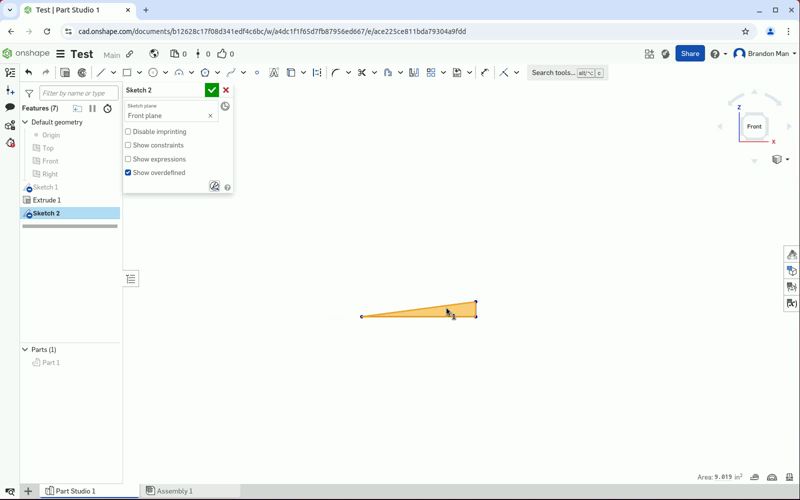
scroll(-6)
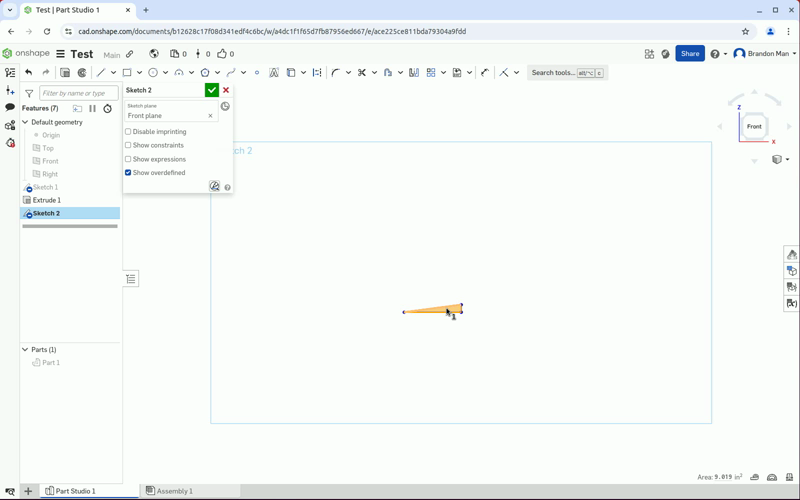
mouse_move(73, 352)
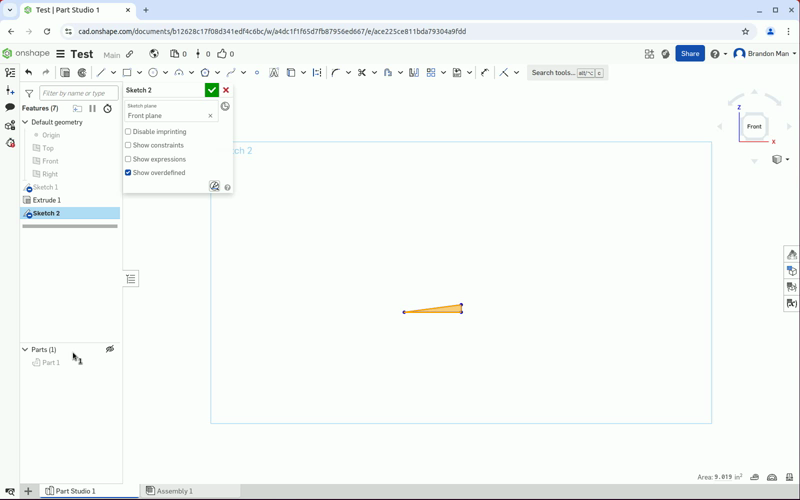
key(shift+y)
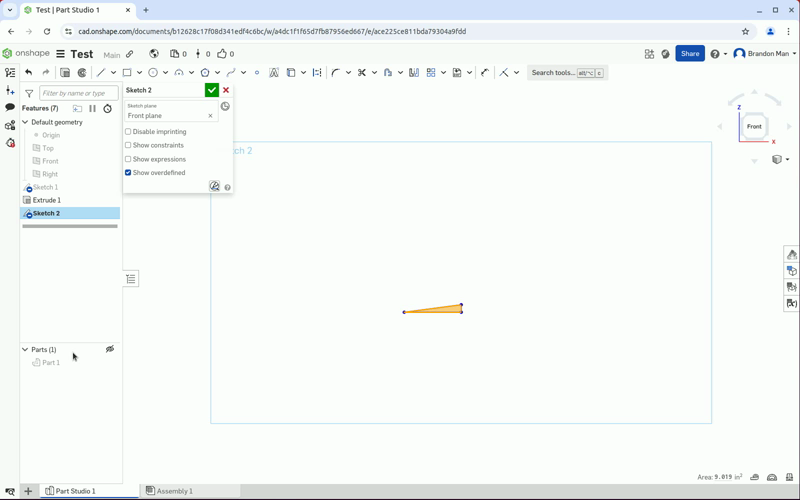
key(shift+e)
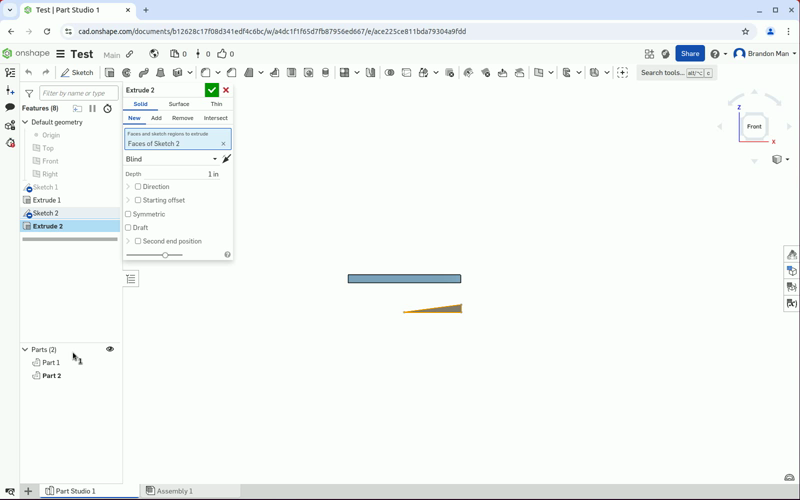
mouse_move(143, 106)
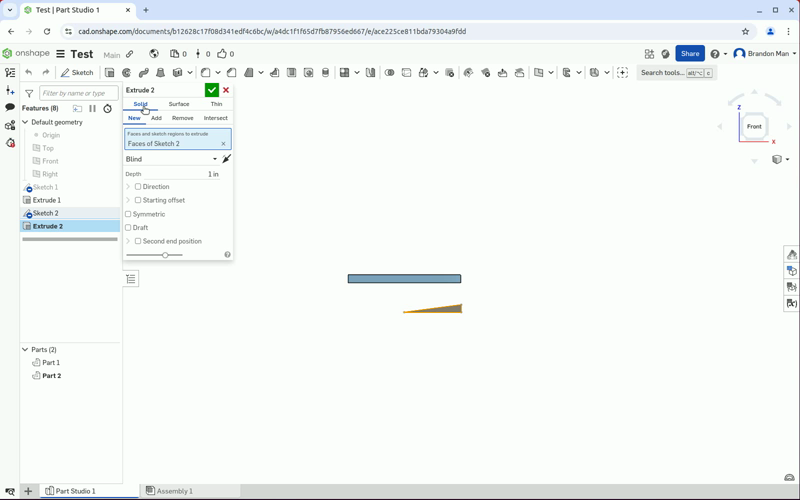
click(143, 106)
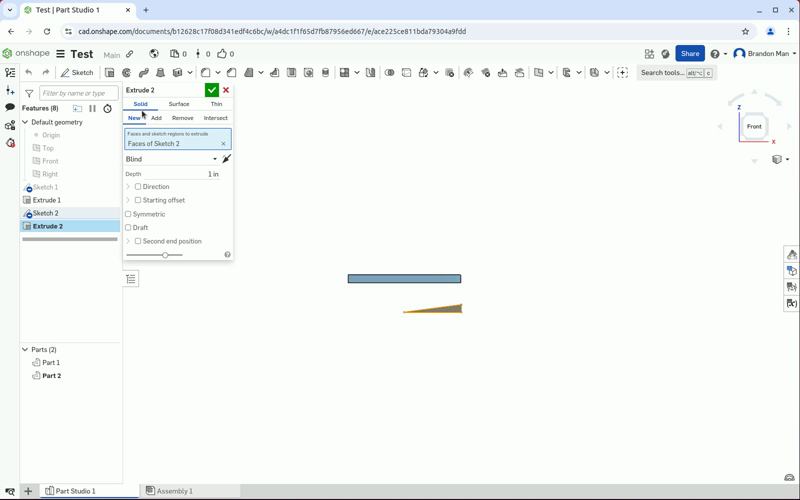
mouse_move(137, 120)
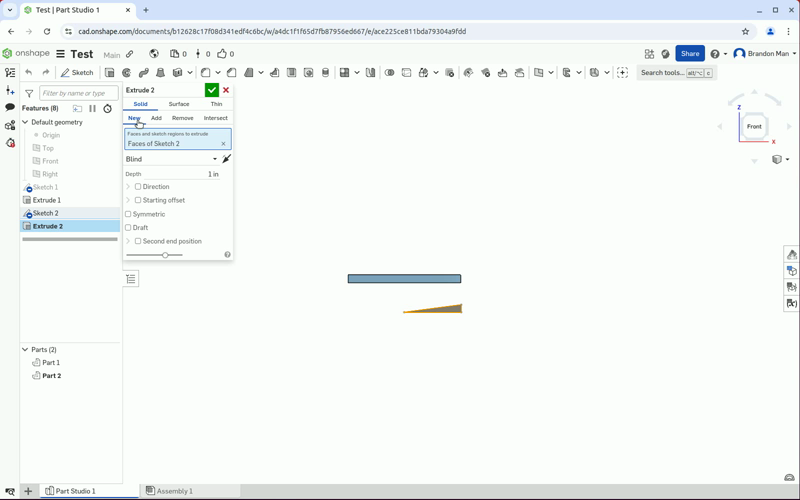
click(137, 120)
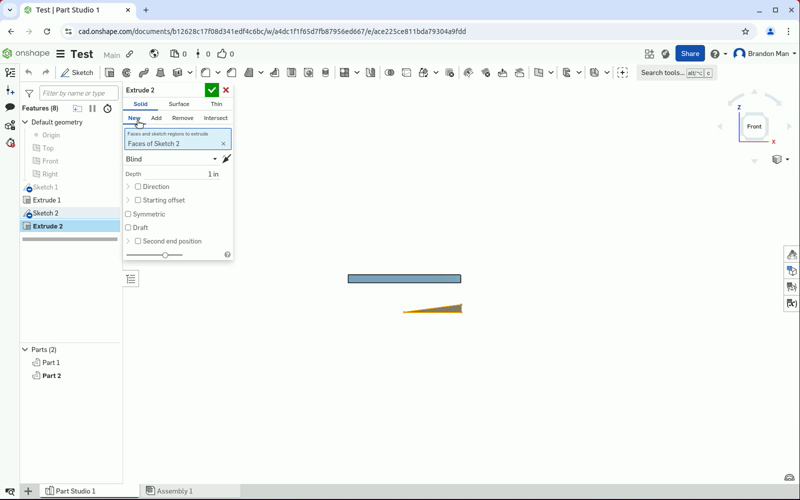
key(tab, 4)
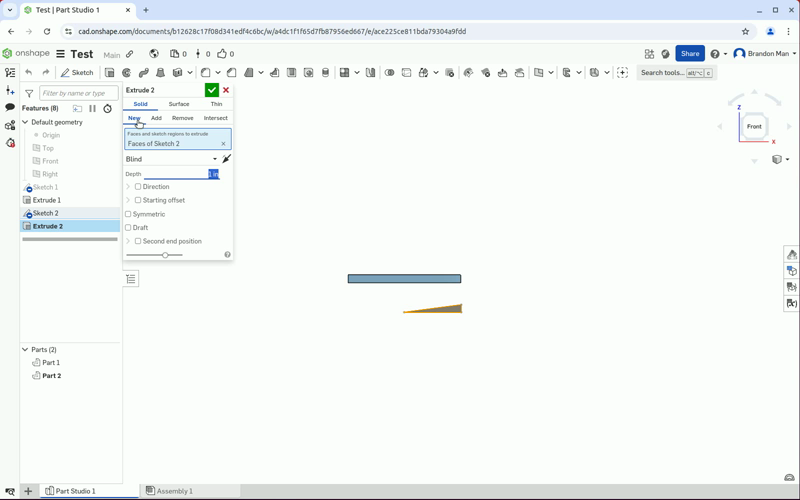
text(12.036)
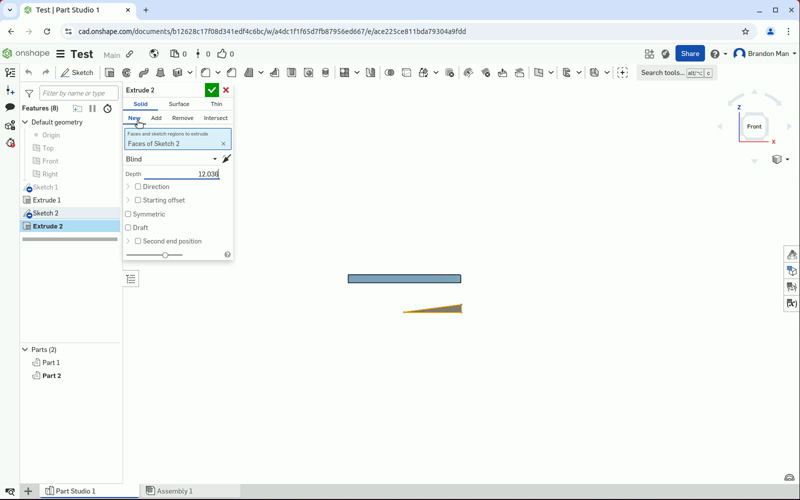
key(enter)
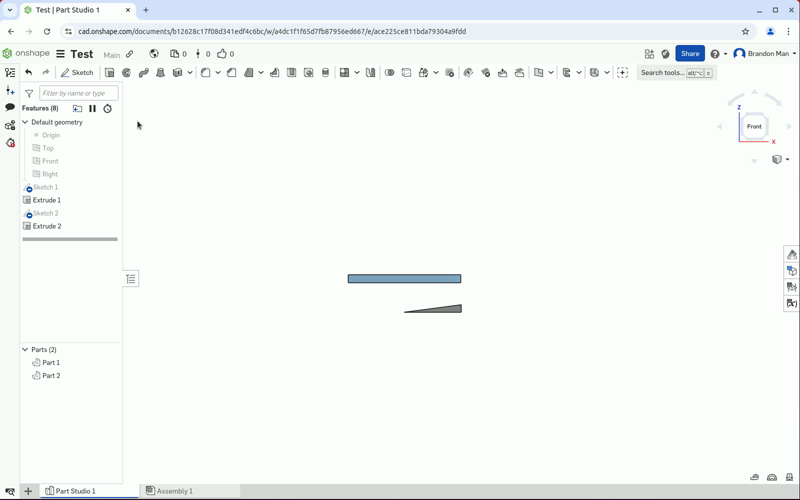
key(shift+h)
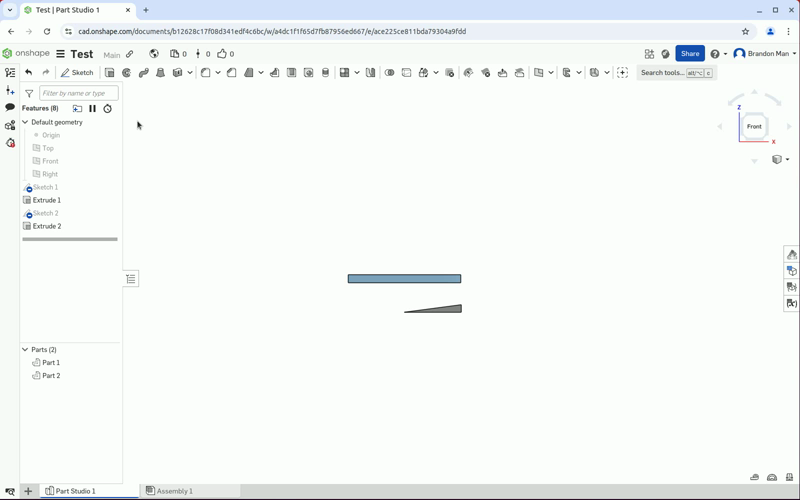
key(shift+h)
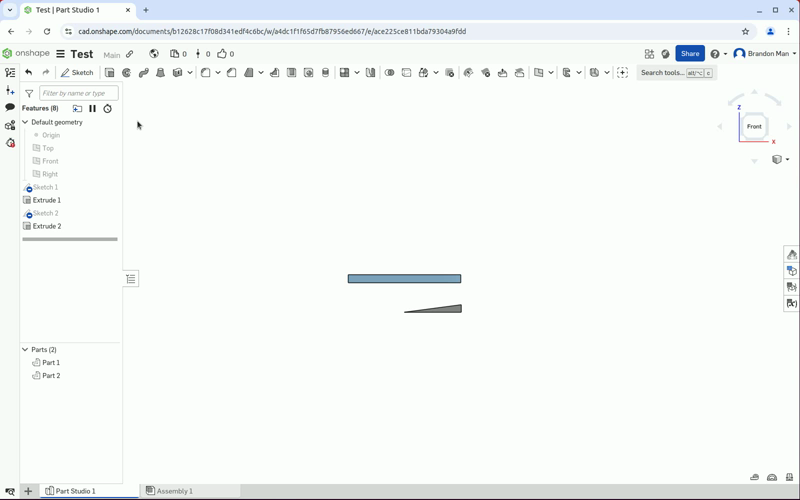
mouse_move(73, 189)
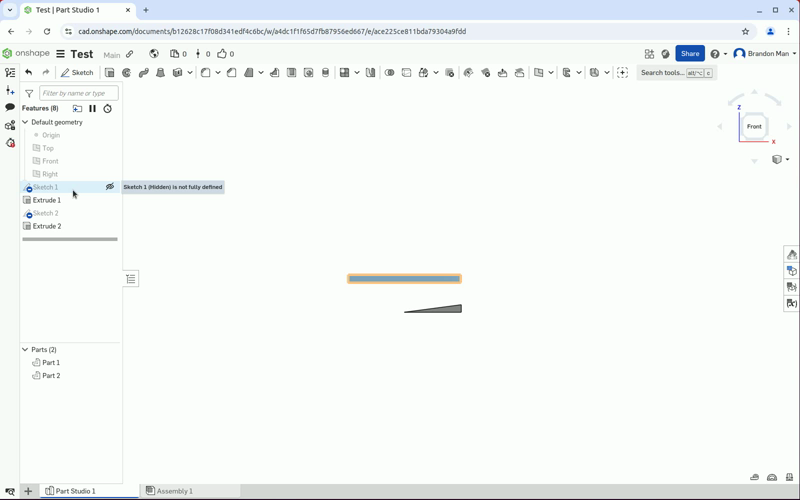
click(73, 189)
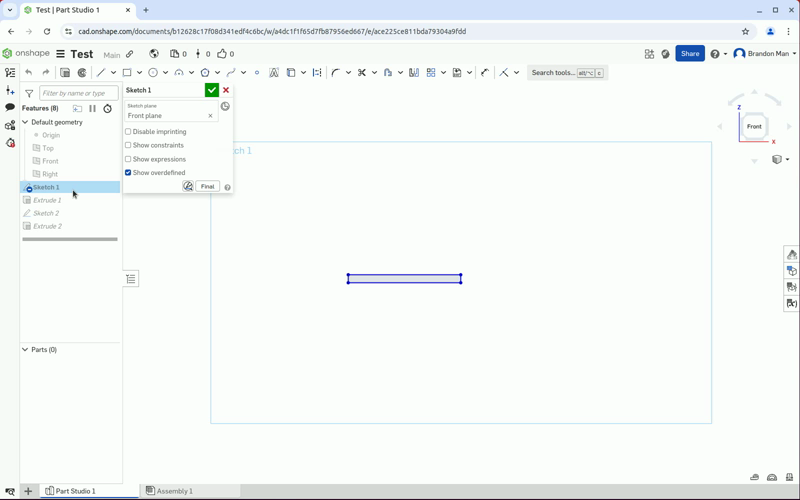
mouse_move(229, 92)
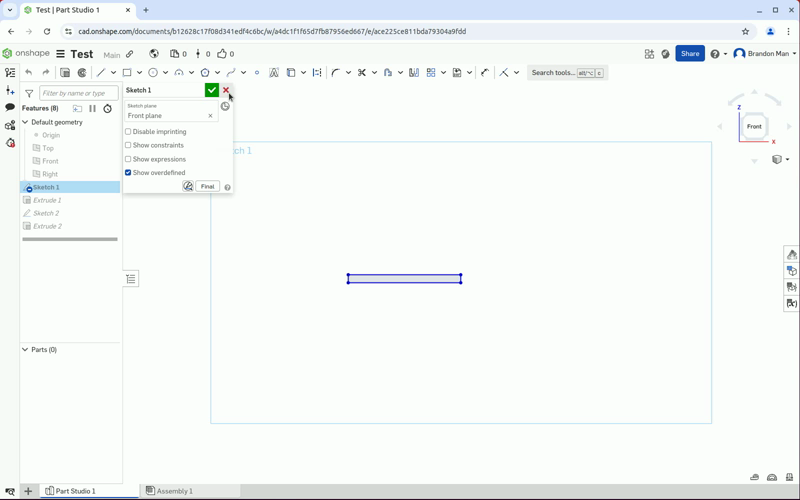
click(229, 92)
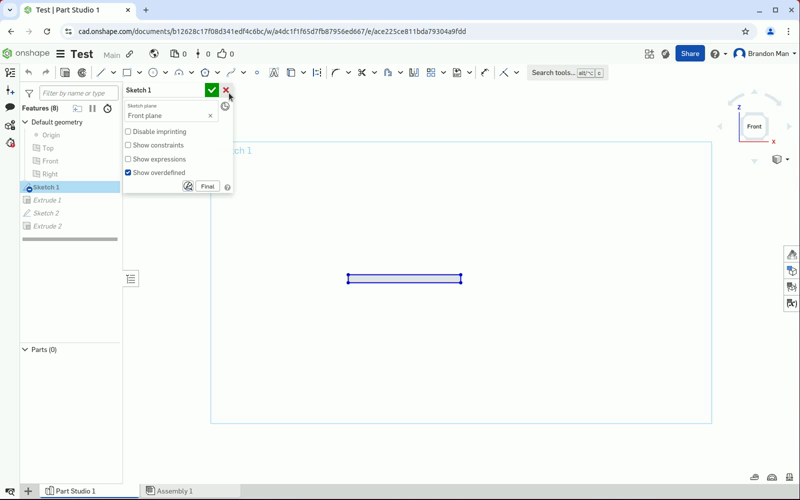
key(shift+s)
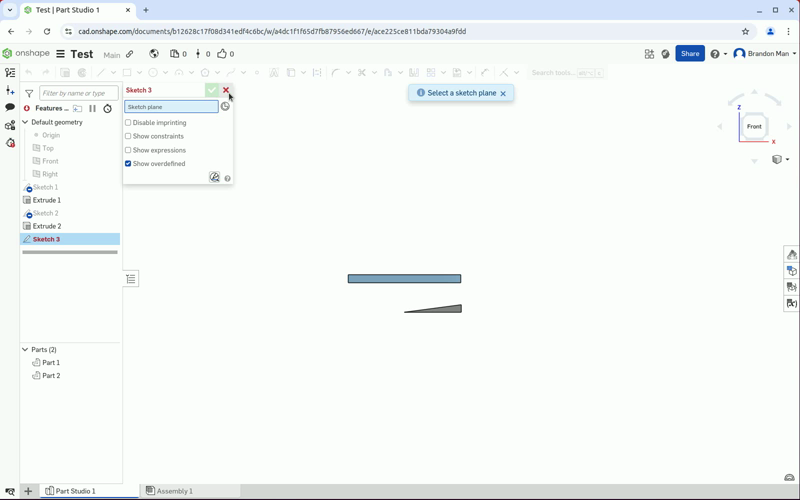
mouse_move(73, 163)
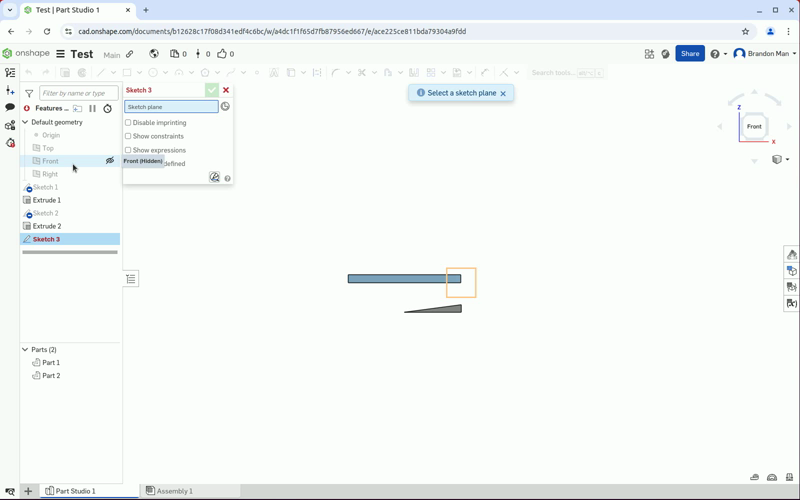
click(73, 163)
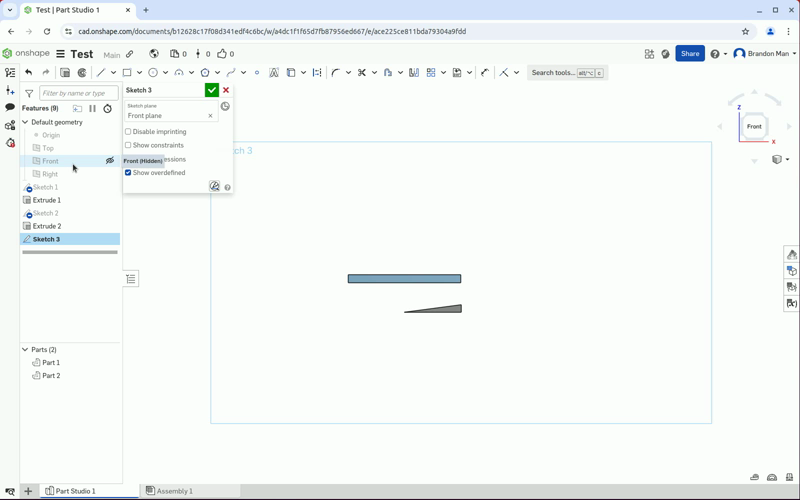
mouse_move(73, 352)
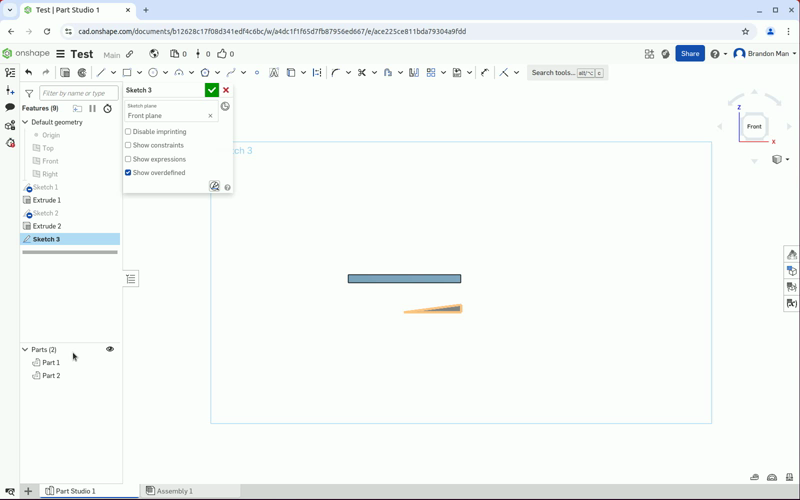
key(y)
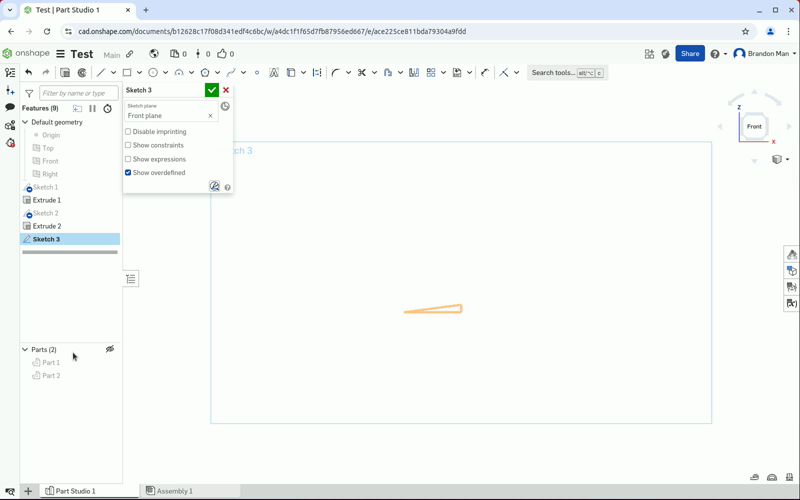
key(l)
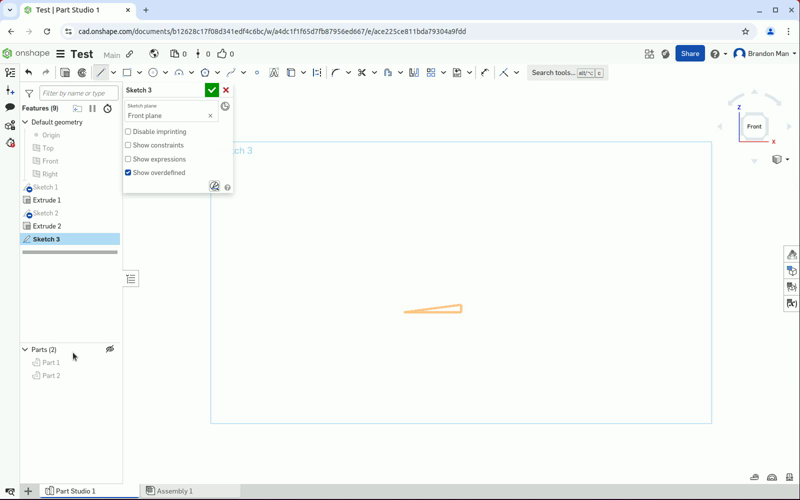
key_down(shift)
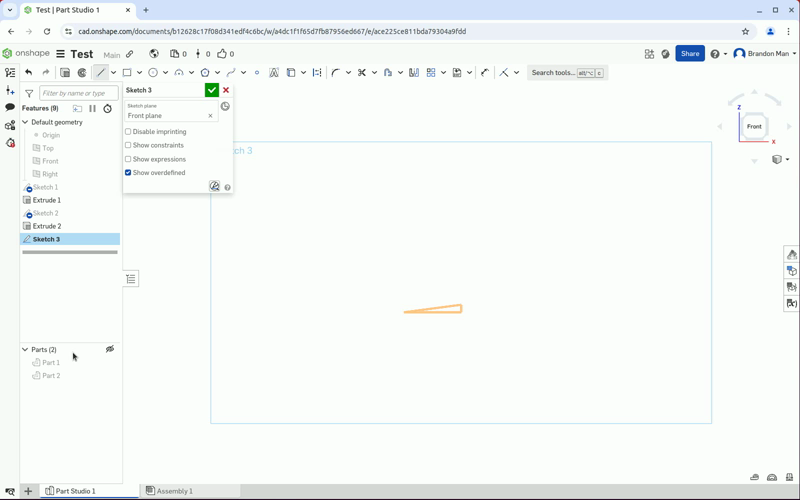
mouse_move(348, 282)
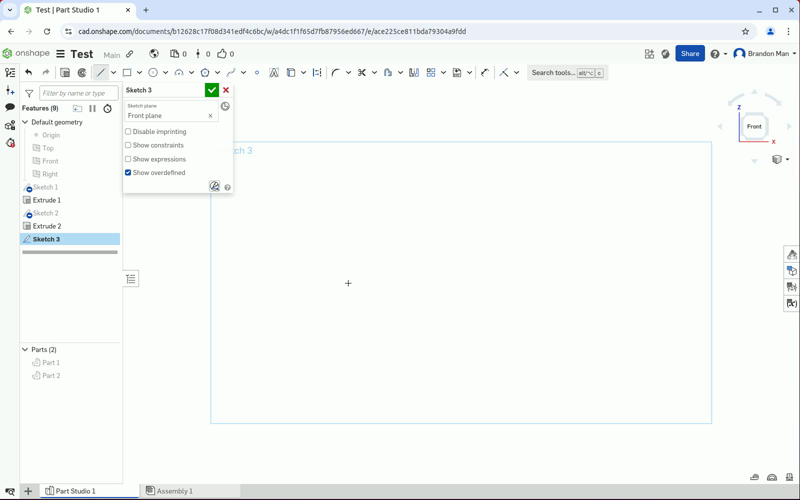
click(348, 282)
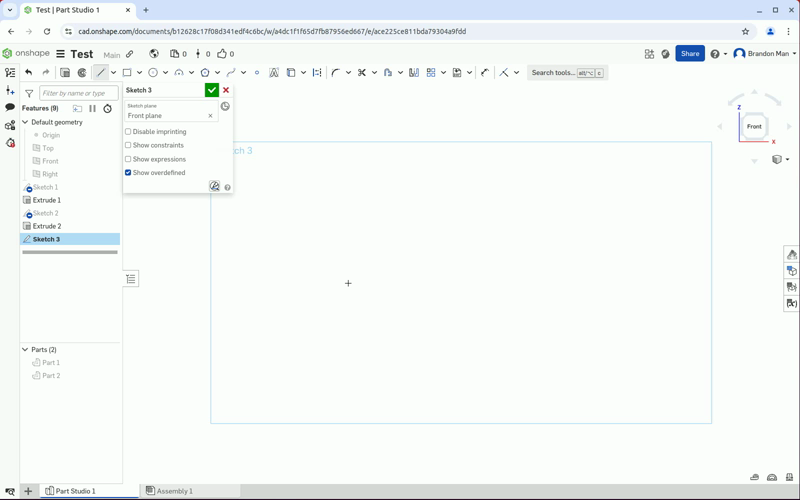
key_up(shift)
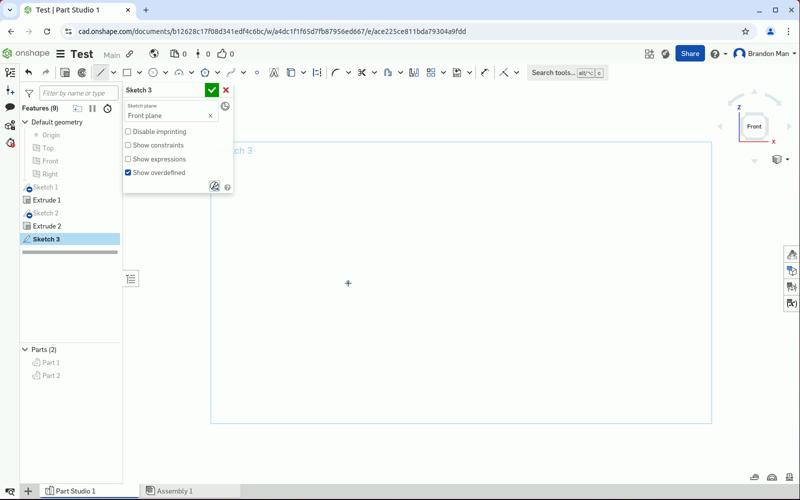
key_down(shift)
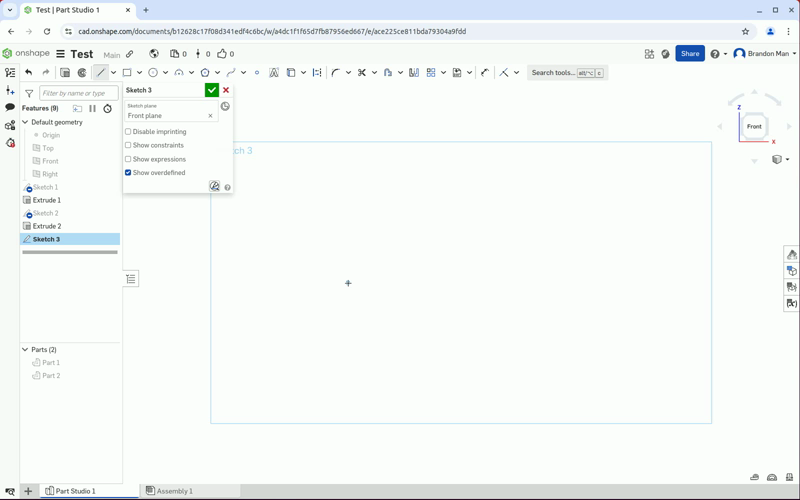
mouse_move(460, 282)
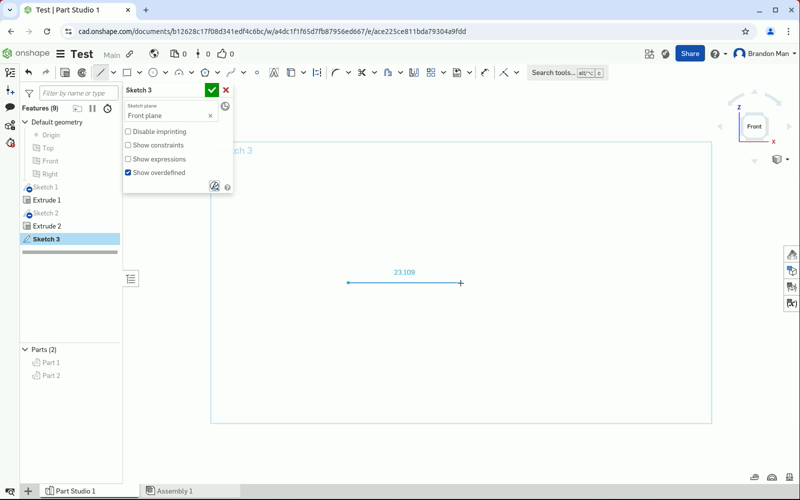
click(460, 282)
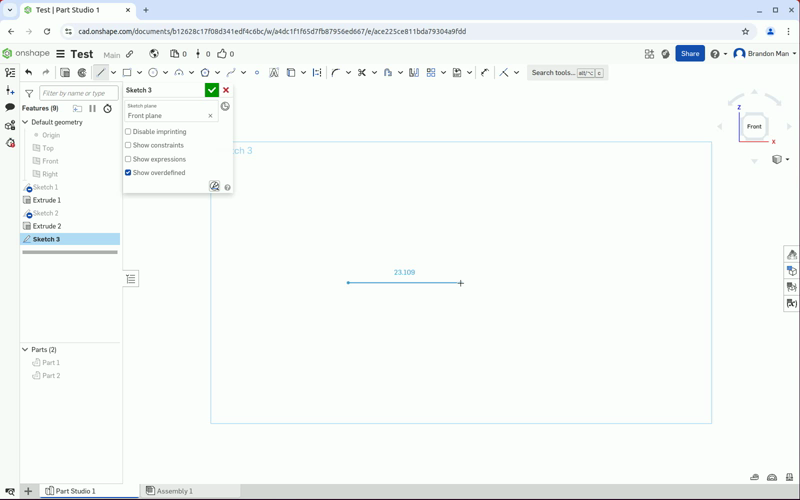
key_up(shift)
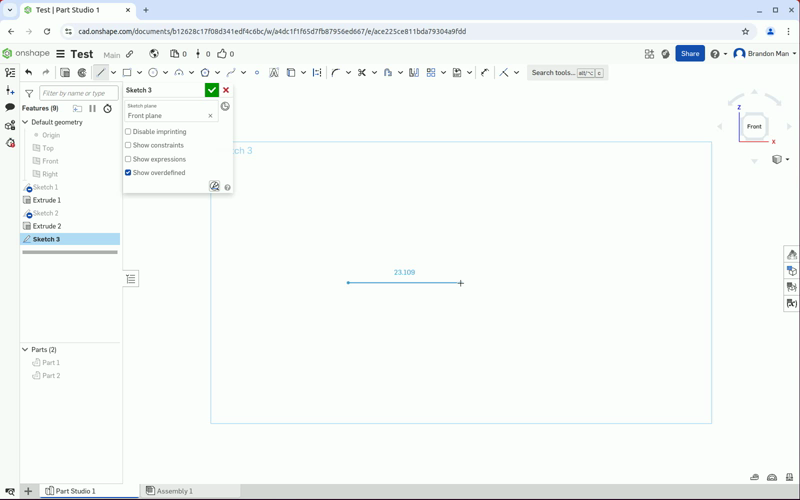
key_down(shift)
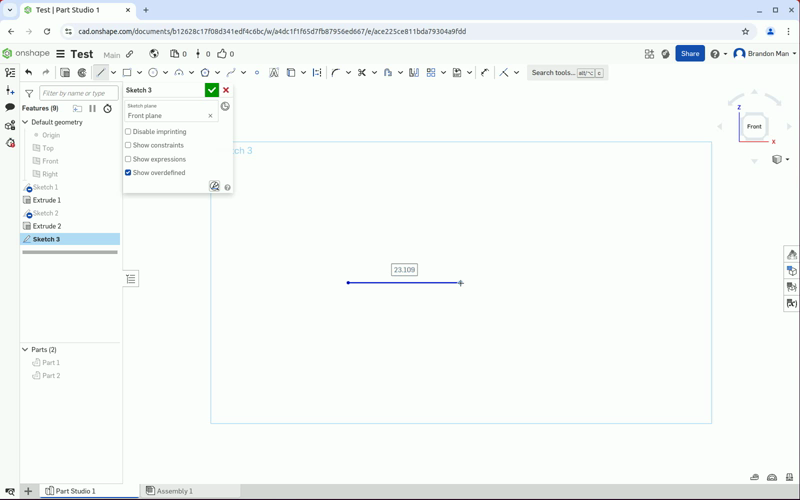
mouse_move(490, 282)
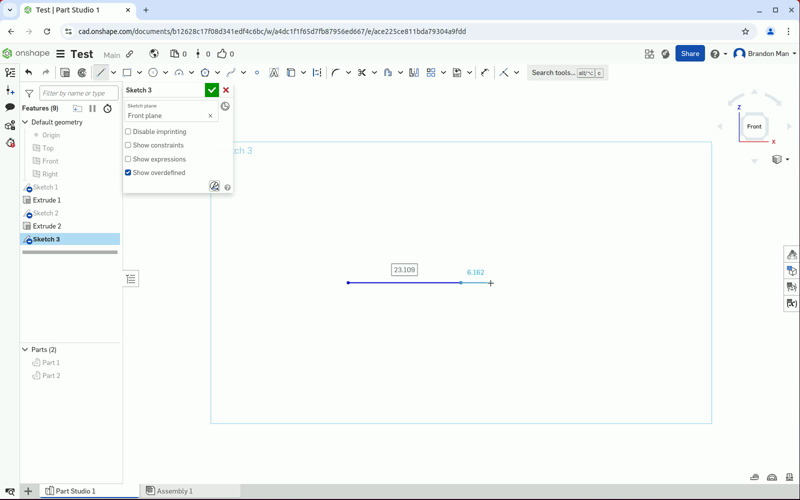
mouse_move(460, 274)
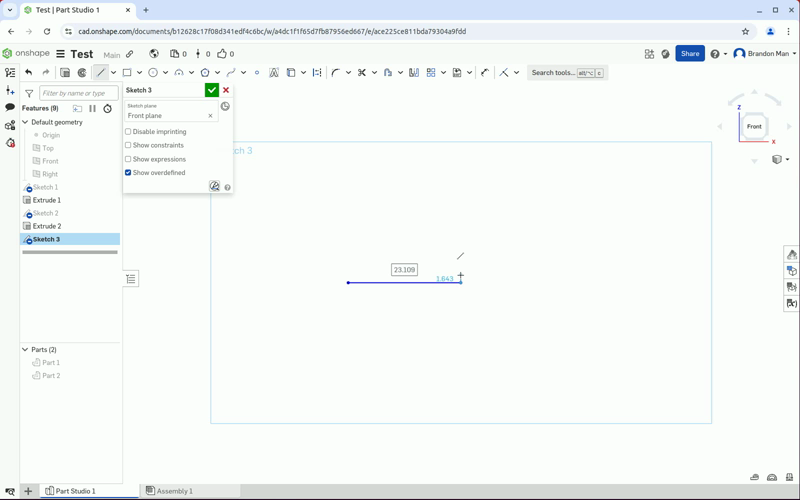
click(460, 274)
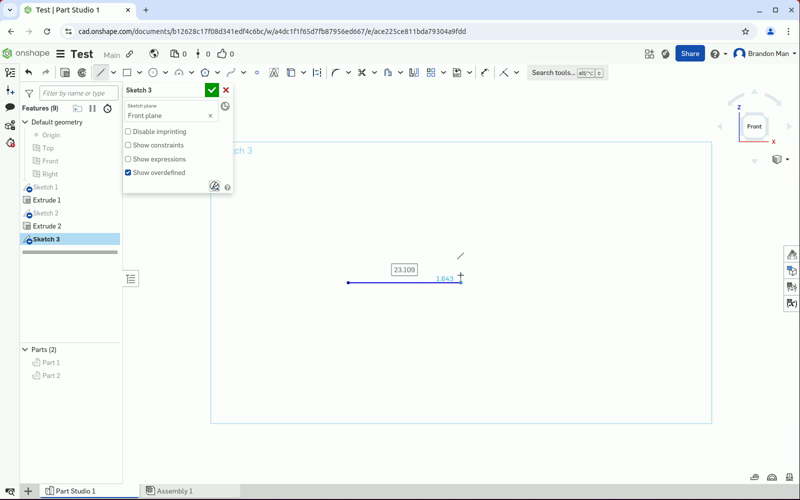
key_up(shift)
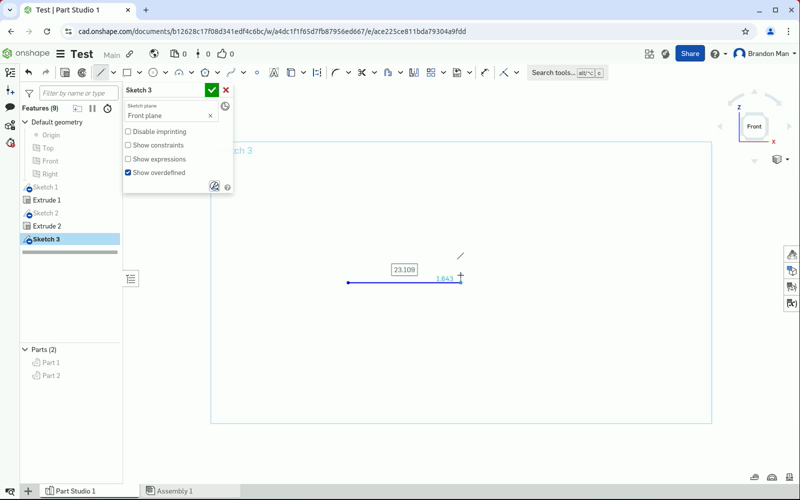
key_down(shift)
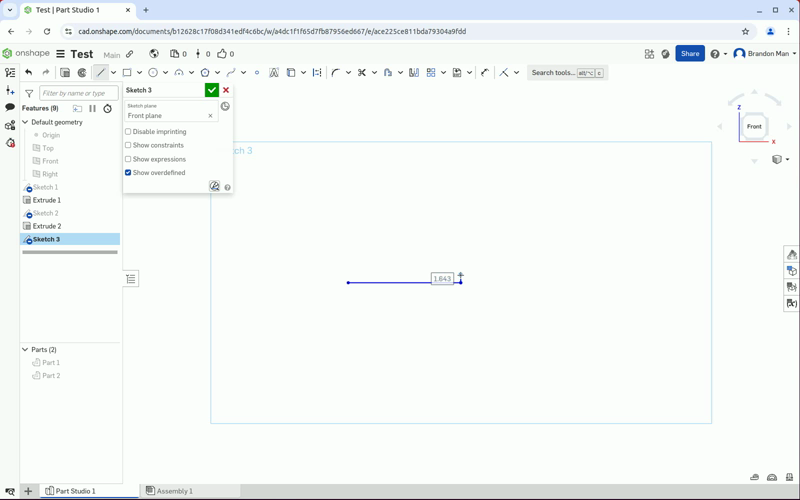
mouse_move(348, 274)
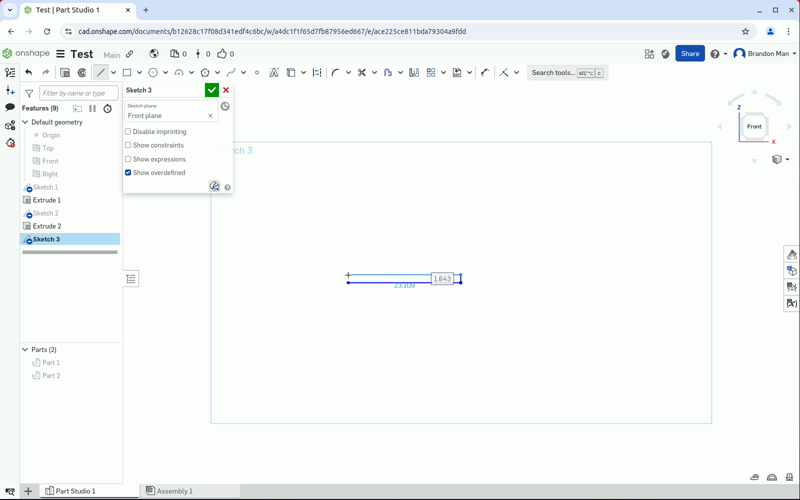
click(348, 274)
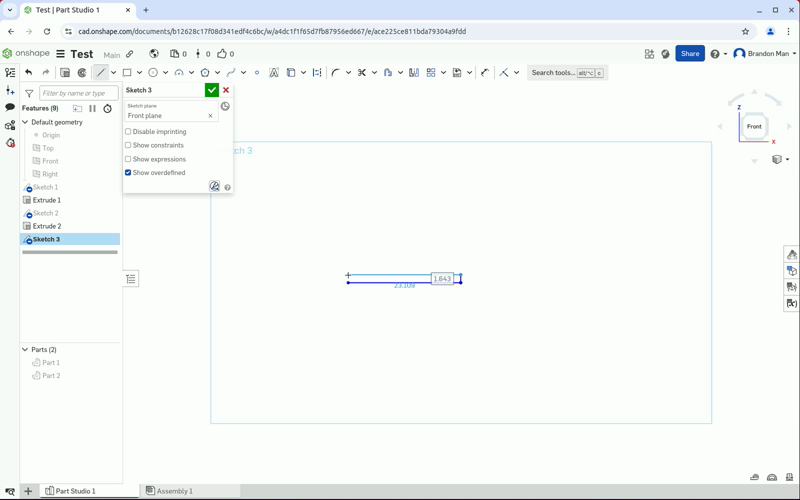
key_up(shift)
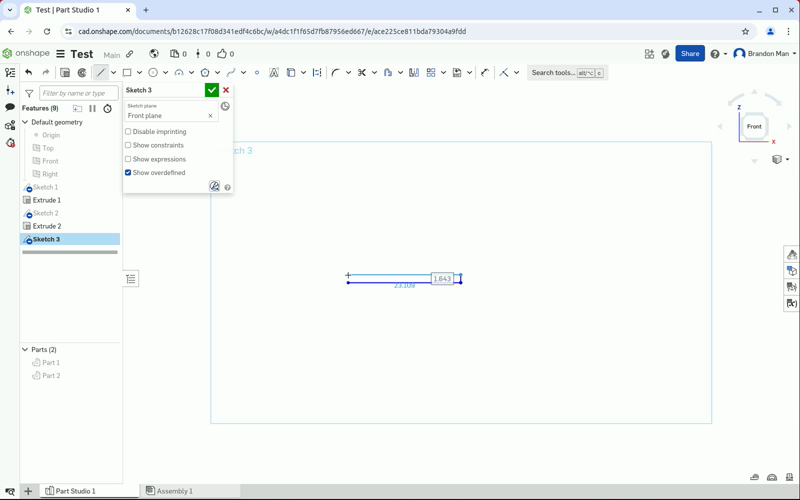
mouse_move(378, 274)
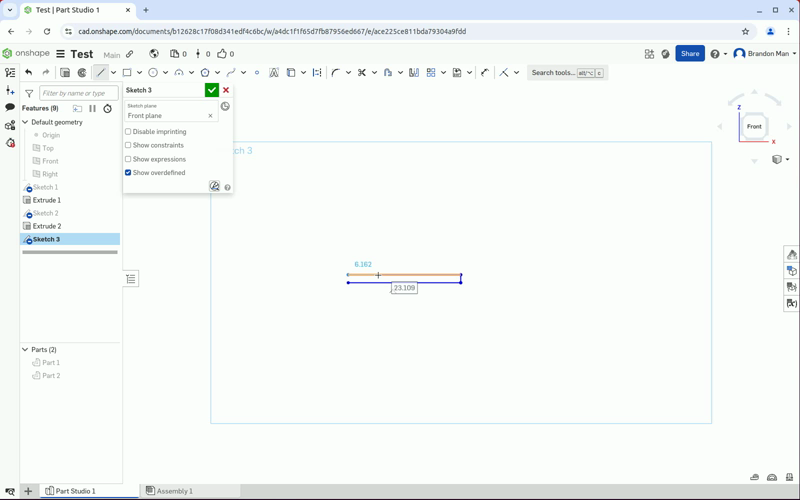
key_down(shift)
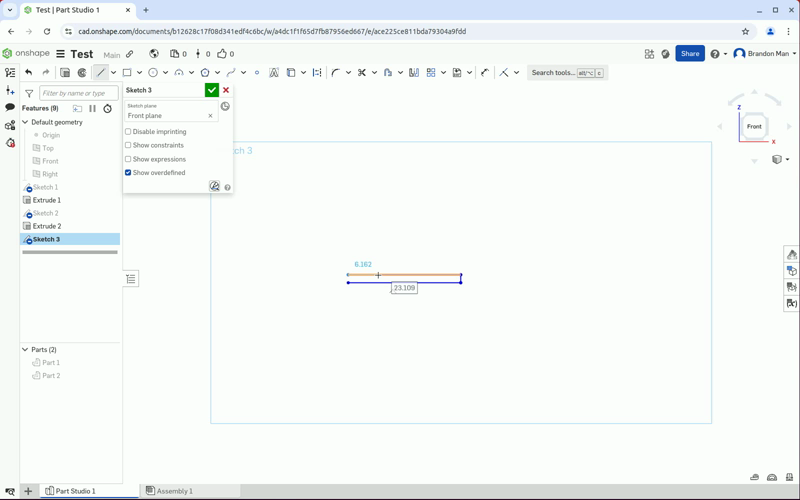
mouse_move(348, 282)
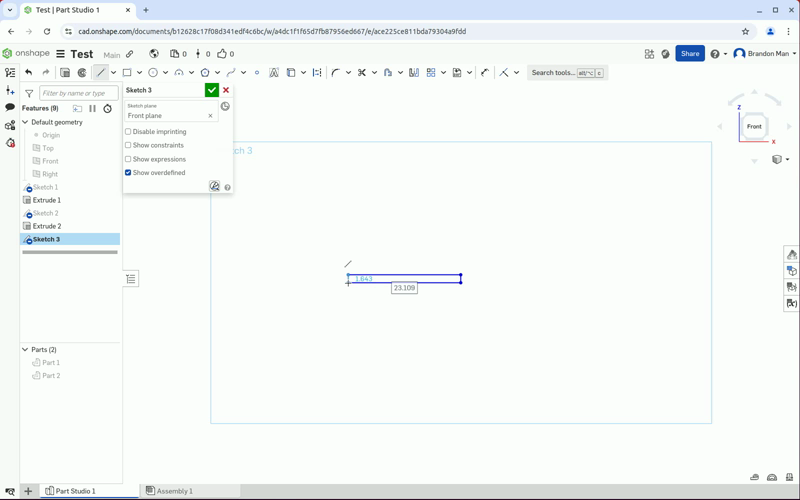
key_up(shift)
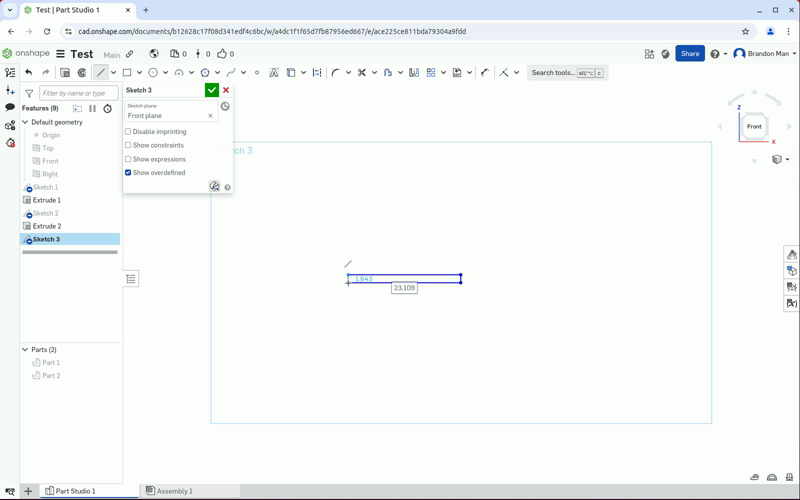
click(348, 282)
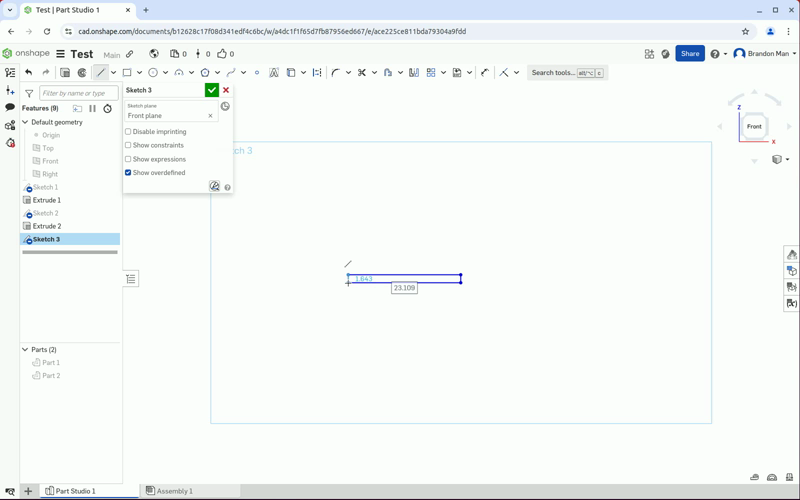
key(esc)
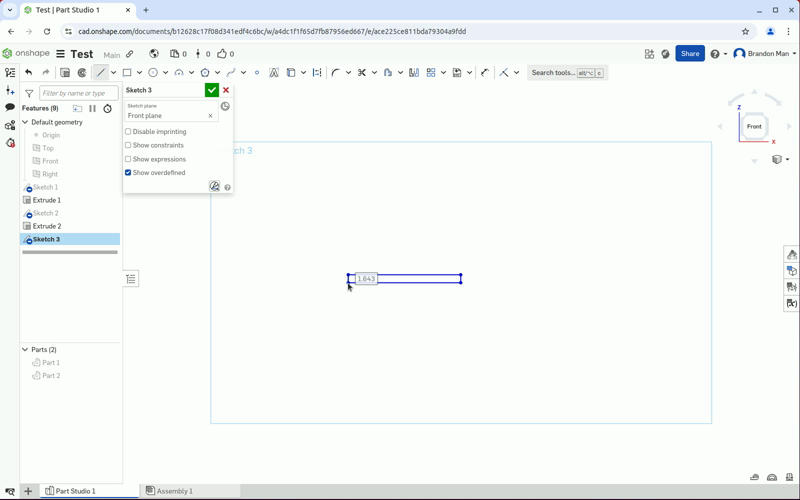
mouse_move(450, 275)
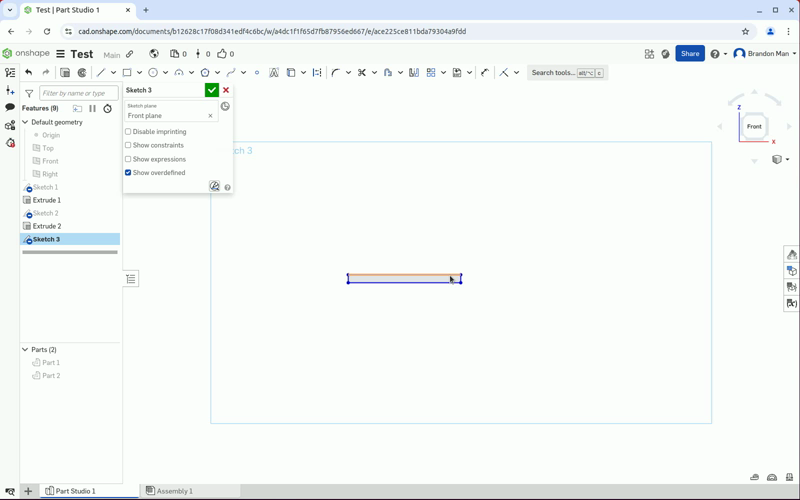
scroll(6)
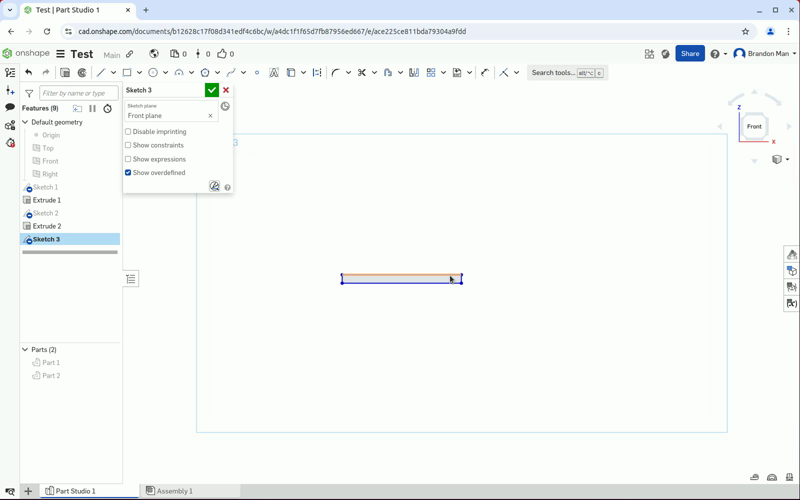
scroll(6)
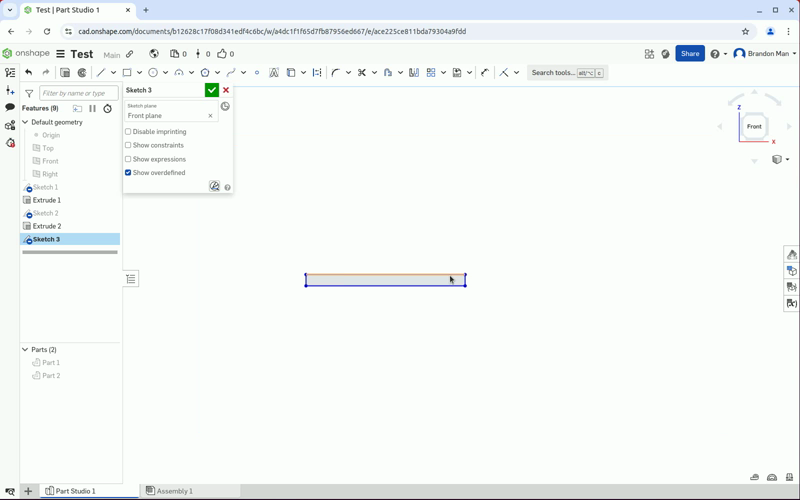
scroll(6)
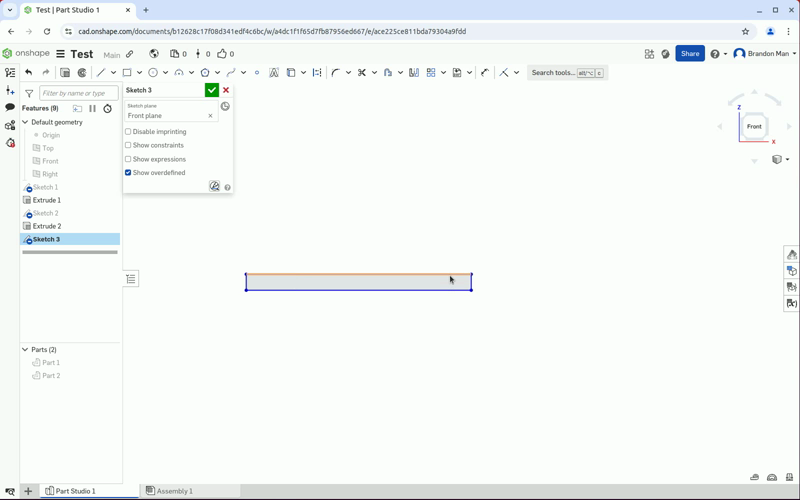
scroll(6)
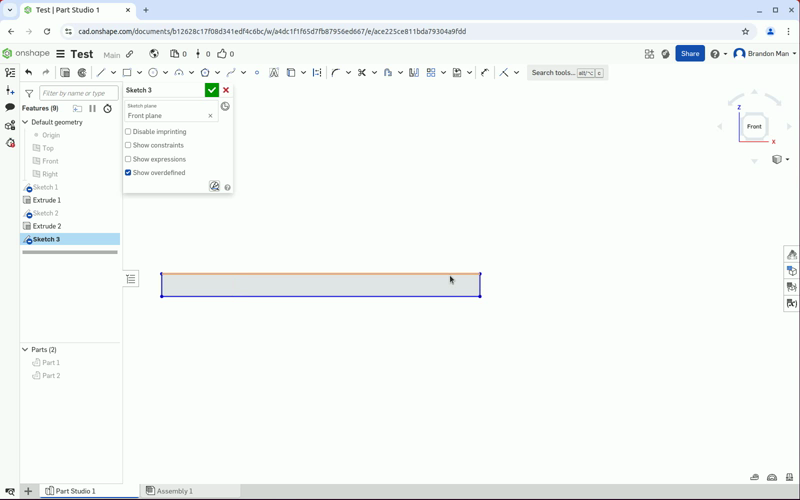
scroll(6)
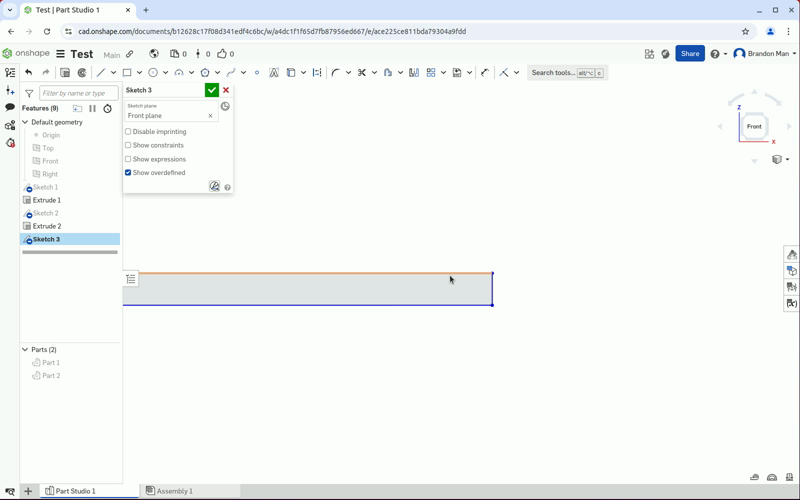
scroll(6)
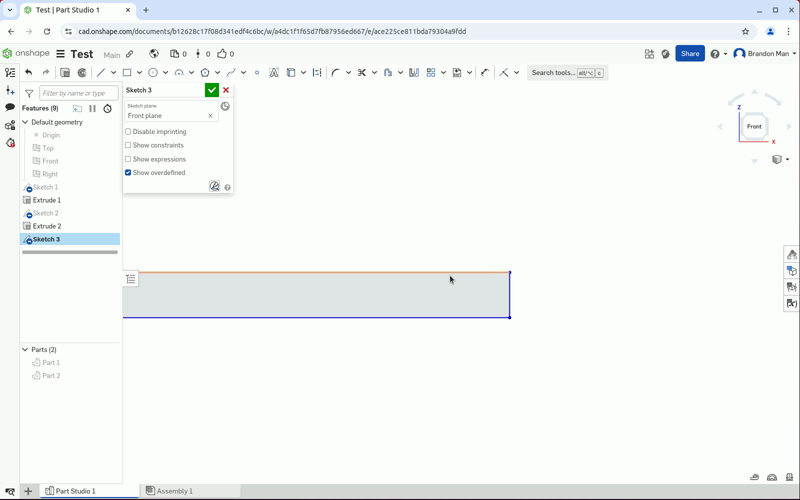
scroll(6)
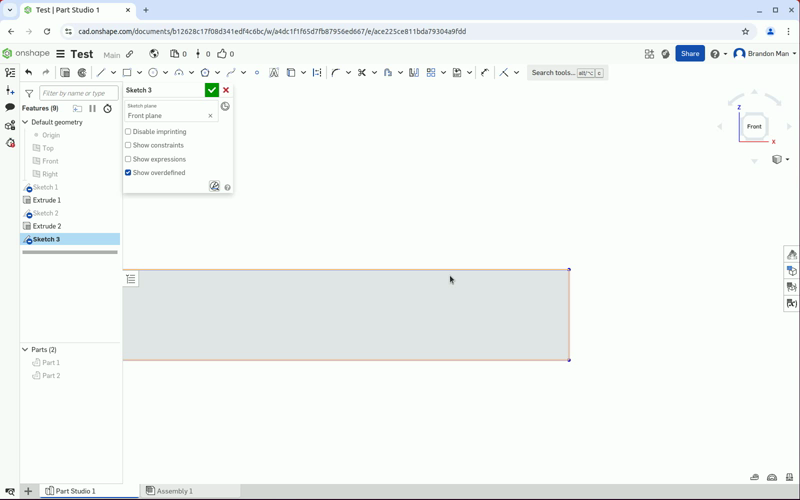
click(450, 275)
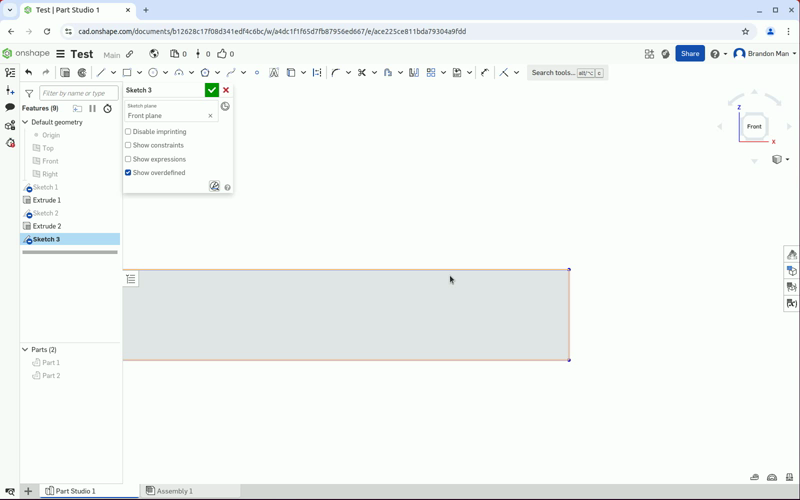
scroll(-6)
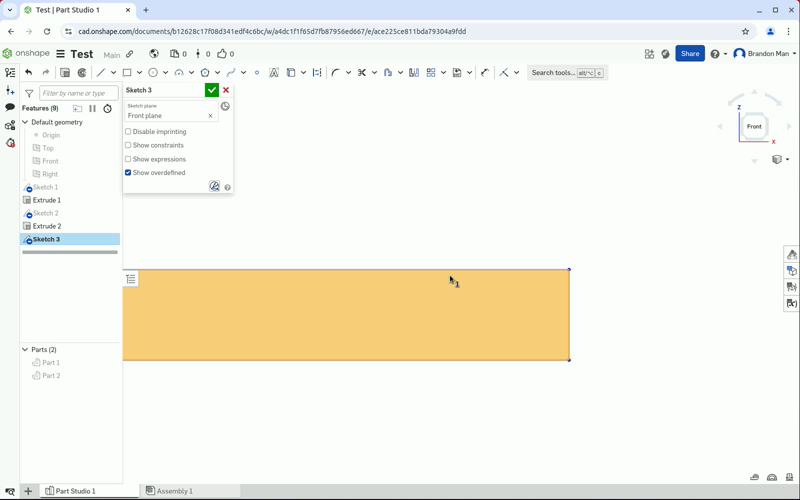
scroll(-6)
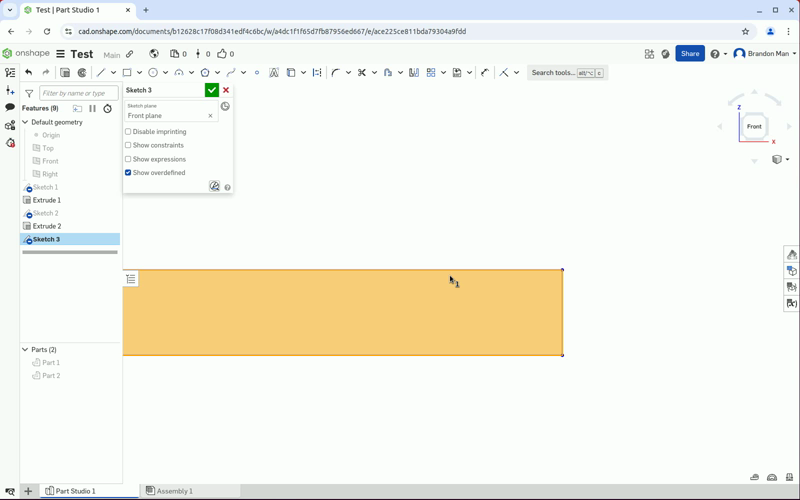
scroll(-6)
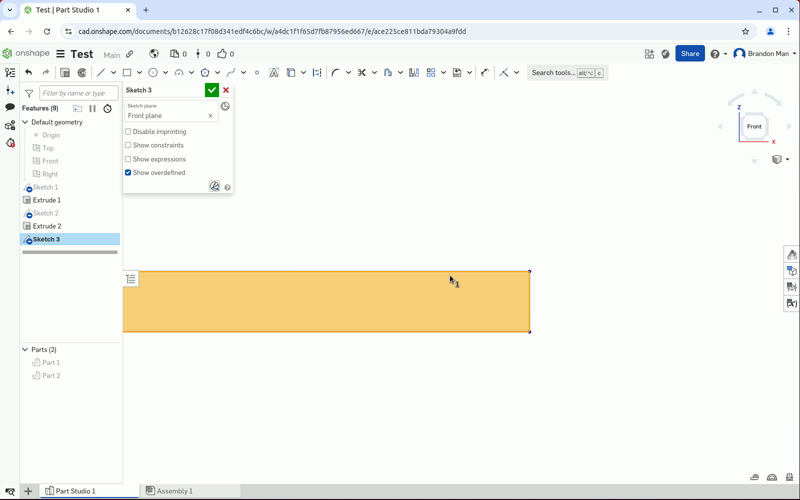
scroll(-6)
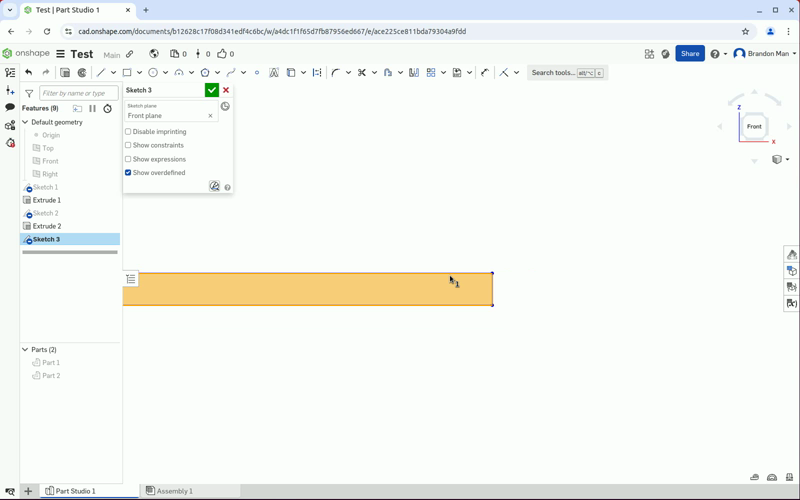
scroll(-6)
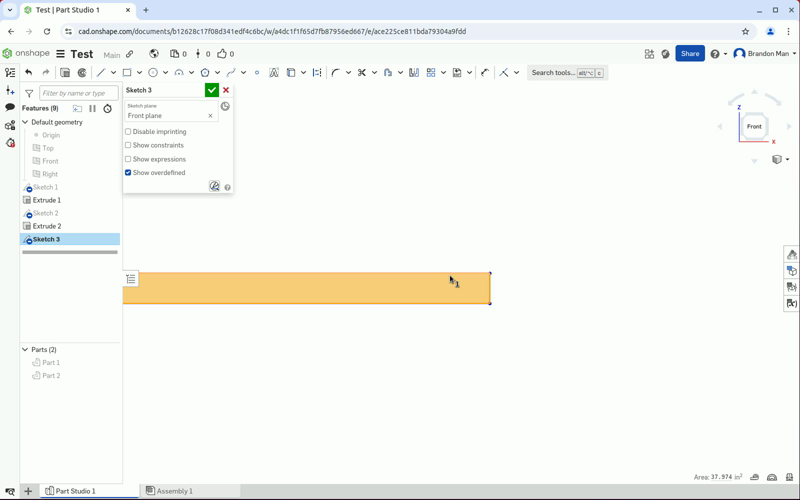
scroll(-6)
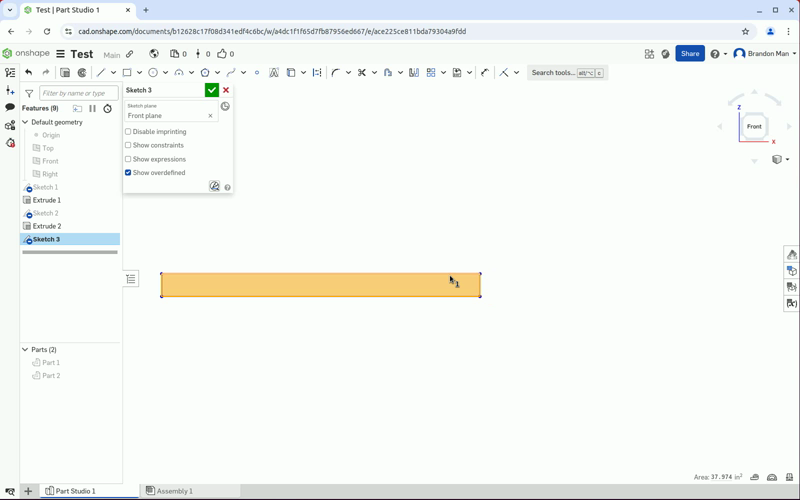
scroll(-6)
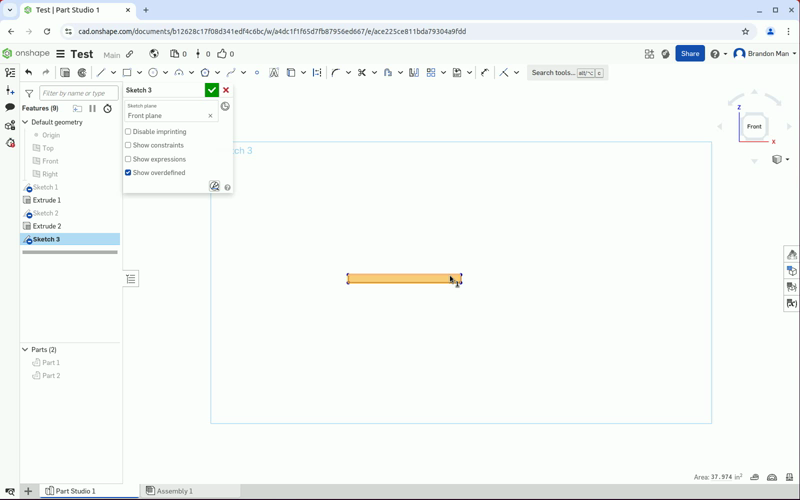
mouse_move(73, 352)
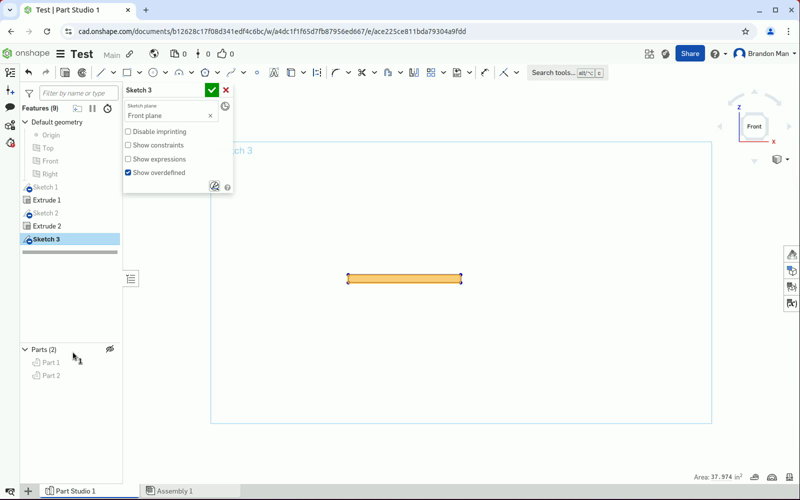
key(shift+y)
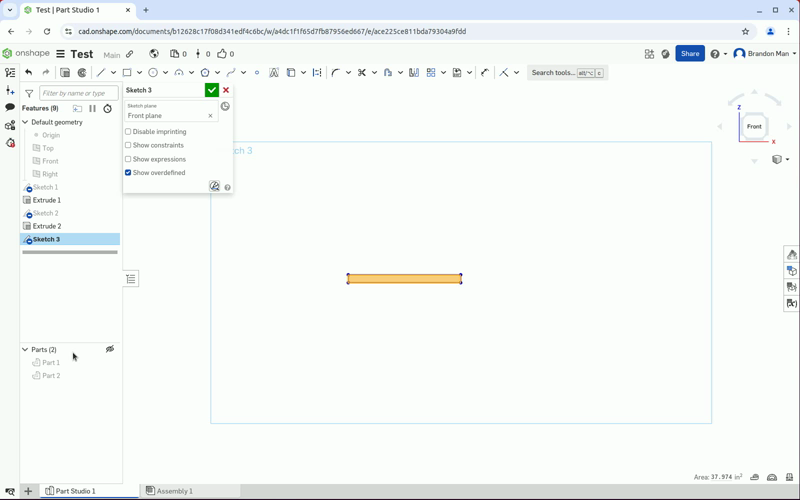
key(shift+e)
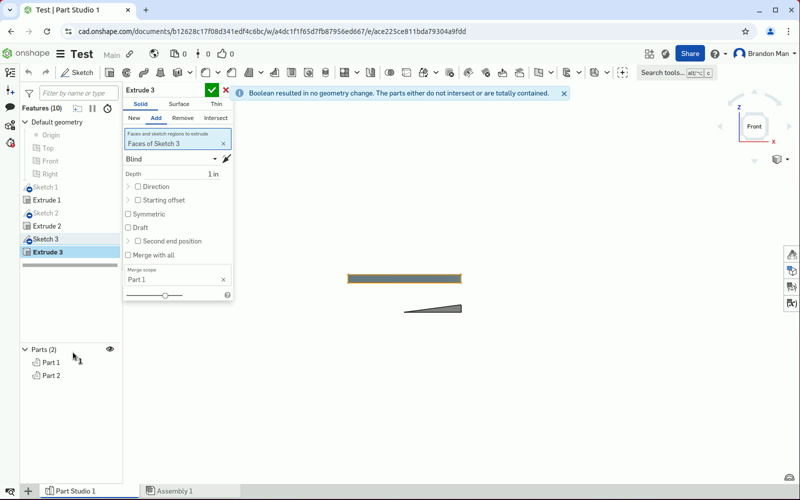
mouse_move(143, 106)
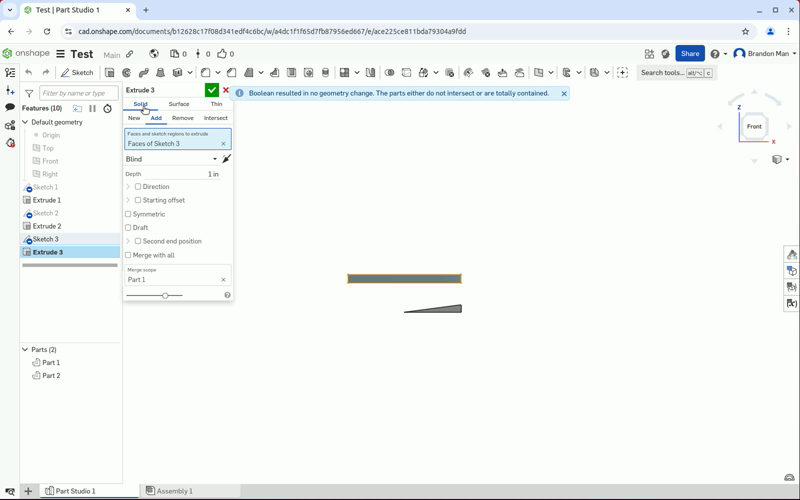
click(143, 106)
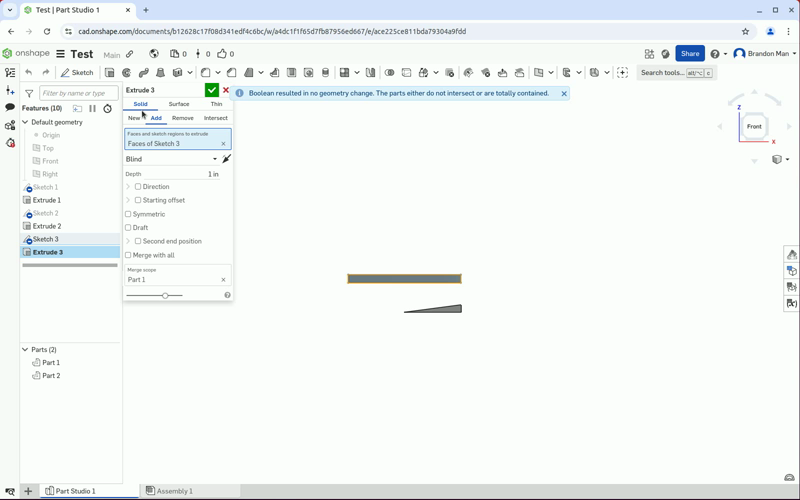
mouse_move(137, 120)
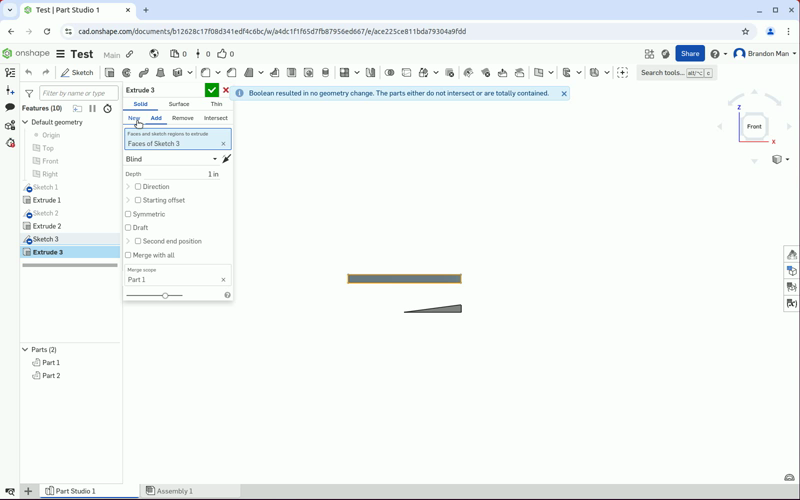
click(137, 120)
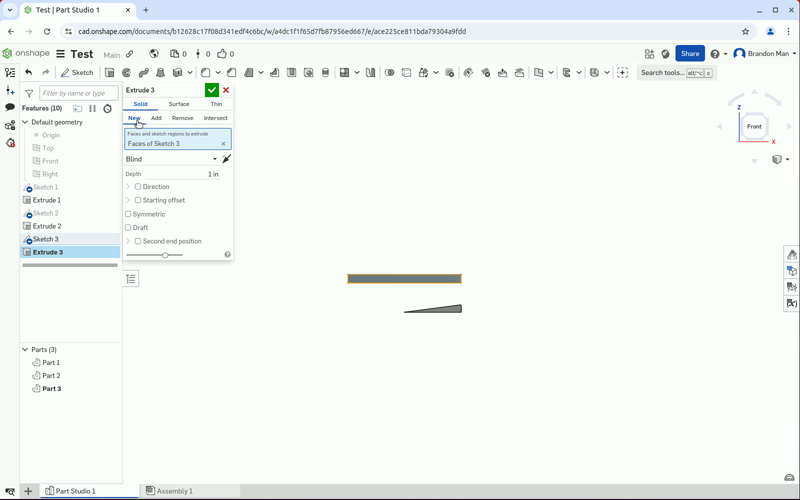
key(tab, 4)
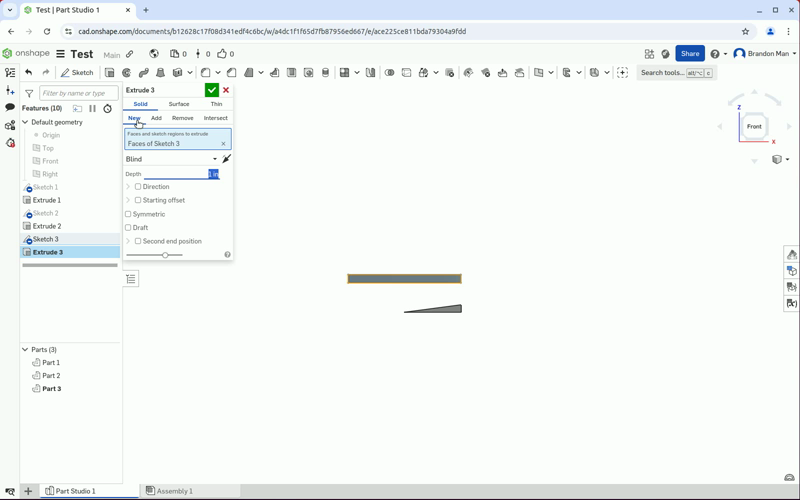
text(12.036)
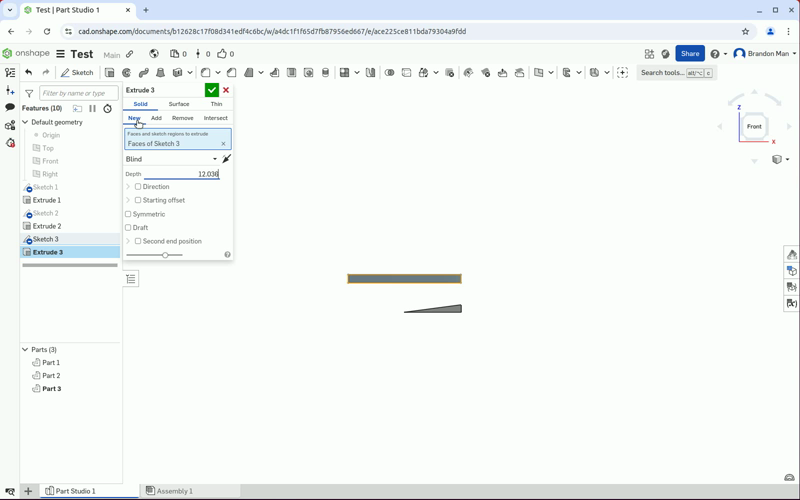
key(enter)
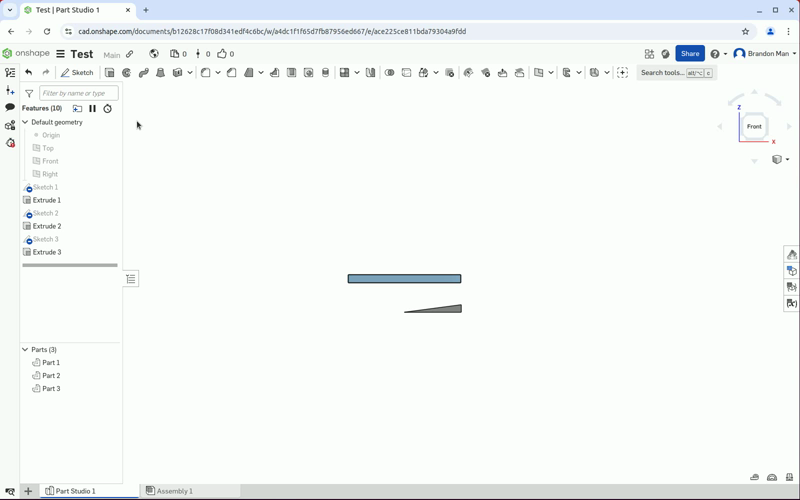
key(shift+h)
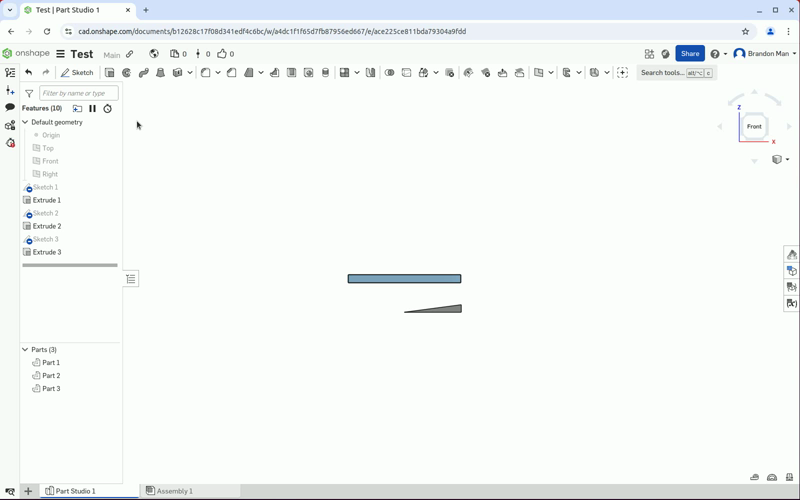
key(shift+h)
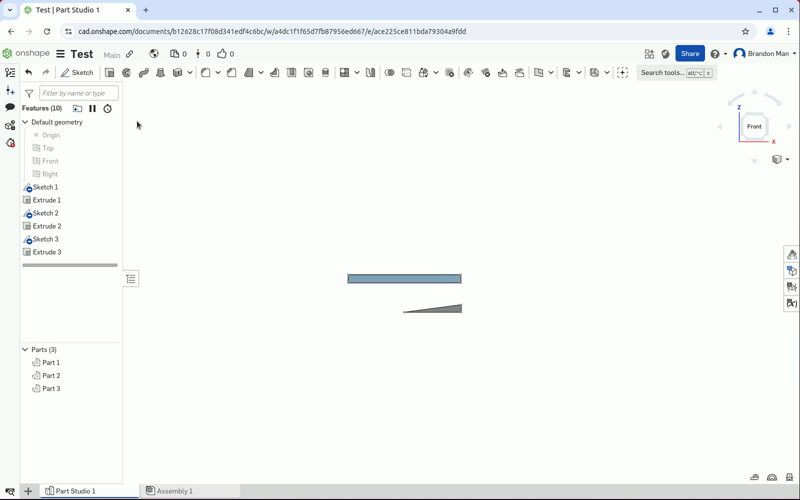
key(shift+7)
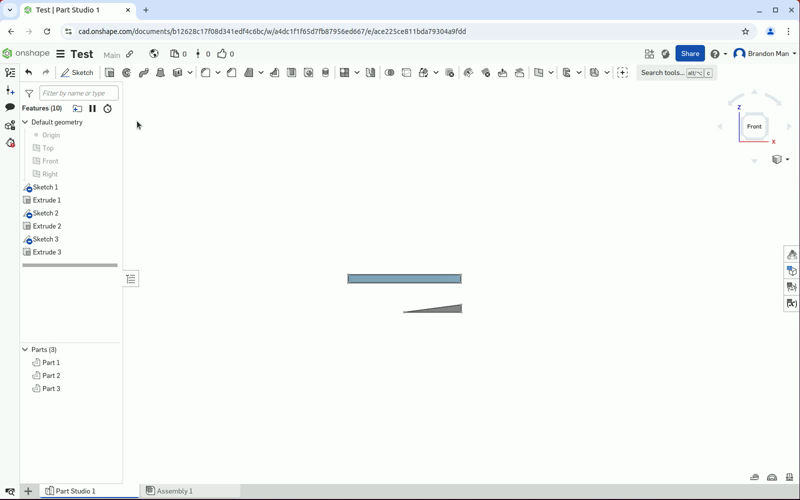
key(left, 2)
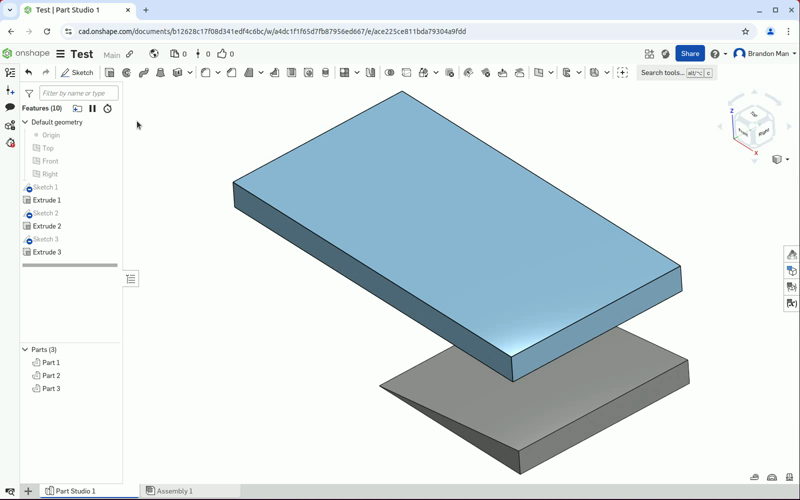
key(down, 2)
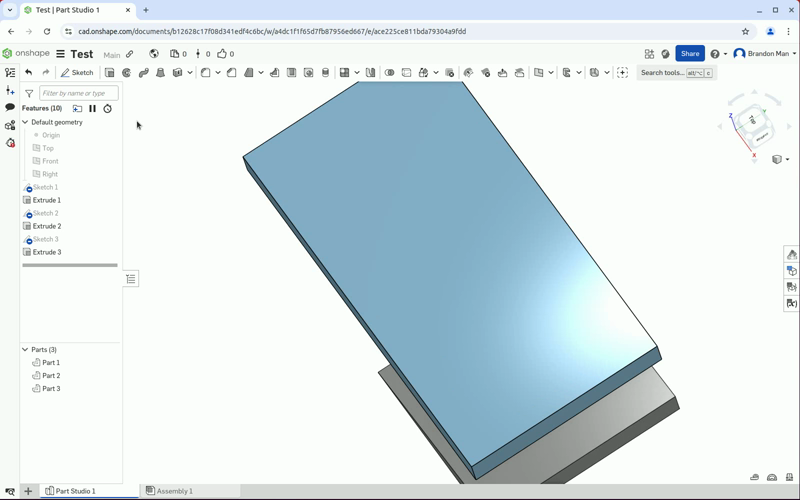
key(up, 2)
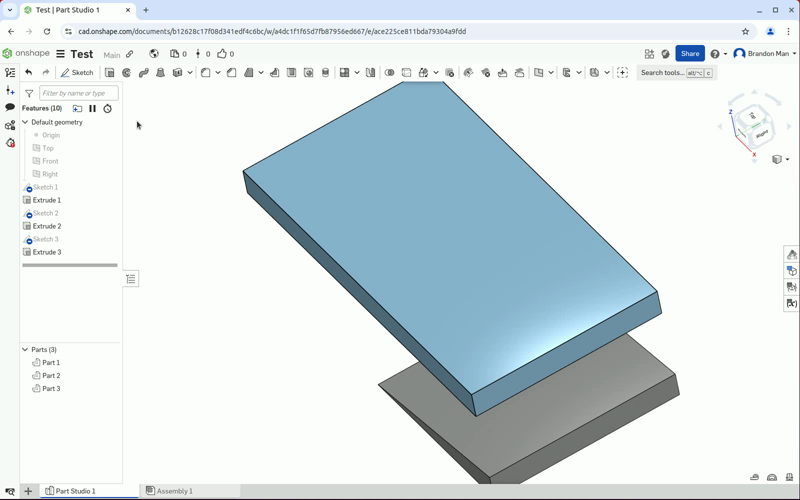
key(right, 2)
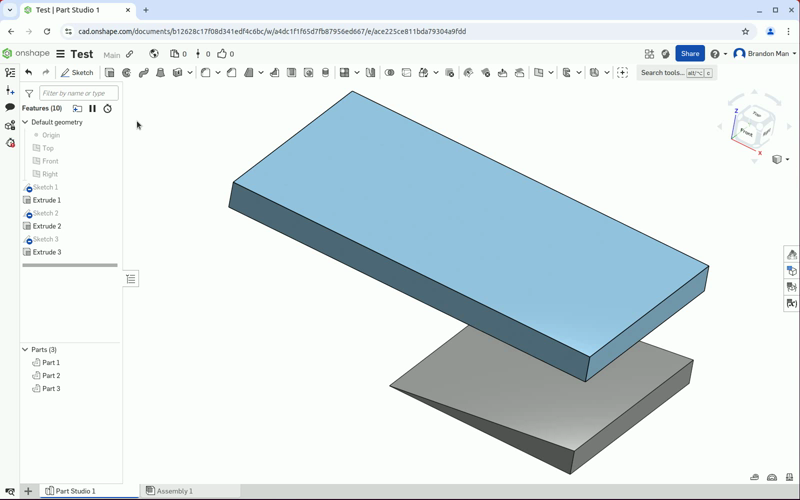
mouse_move(73, 189)
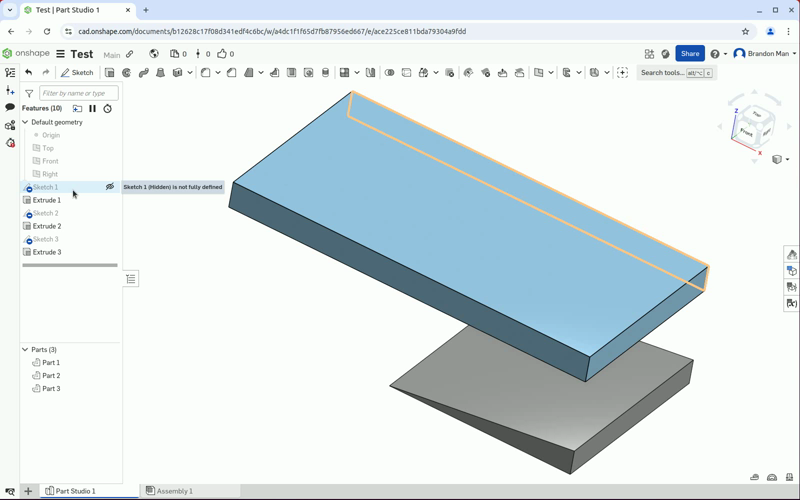
click(73, 189)